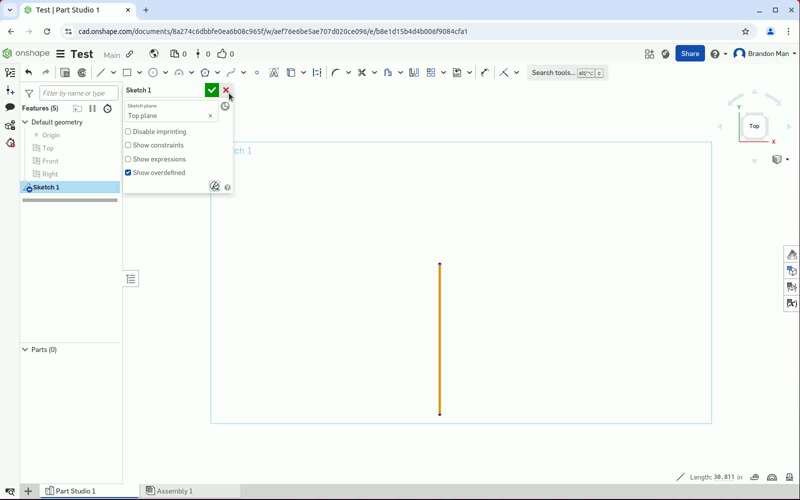
key(shift+h)
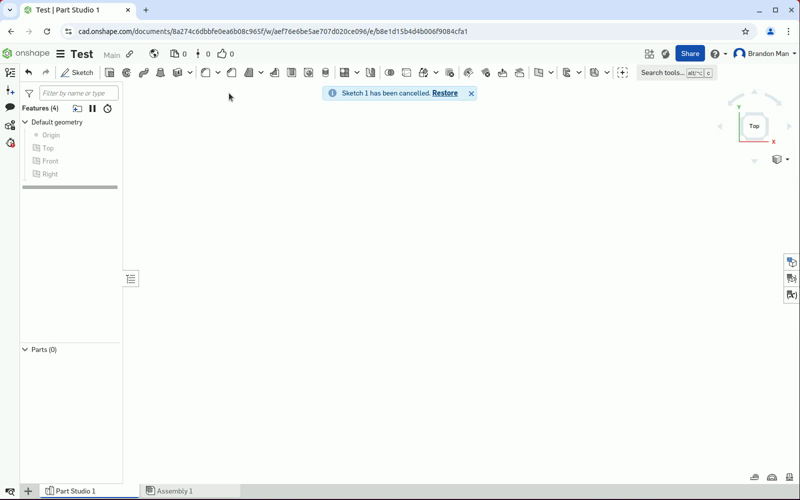
mouse_move(73, 352)
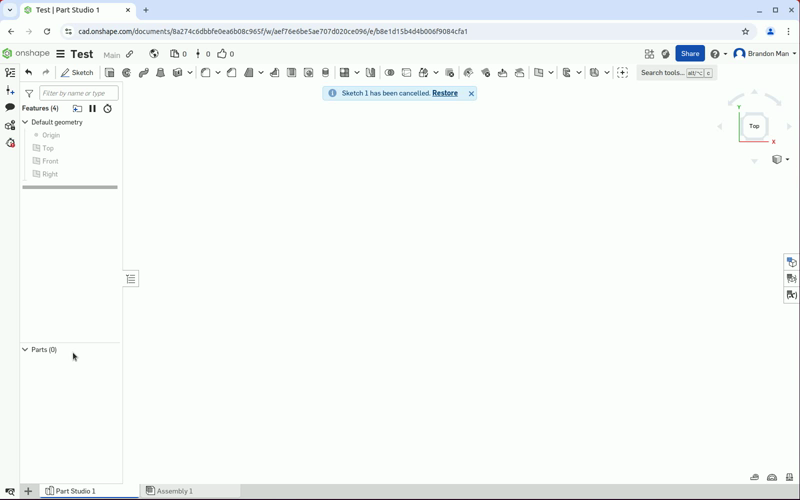
key(y)
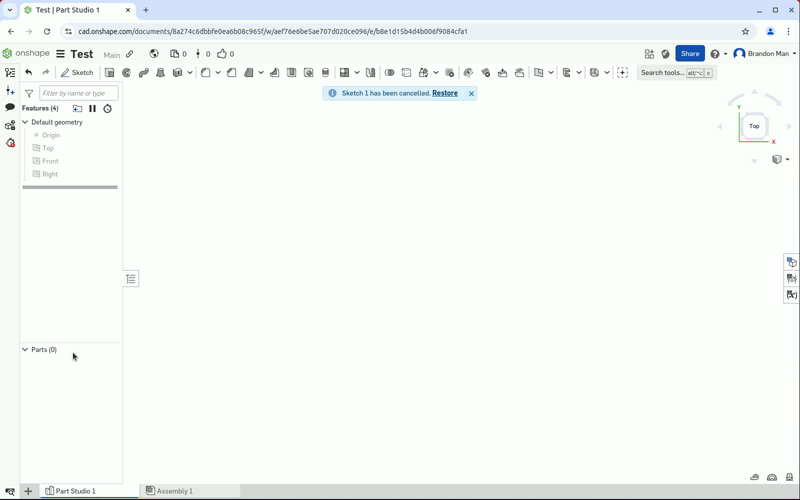
key(shift+p)
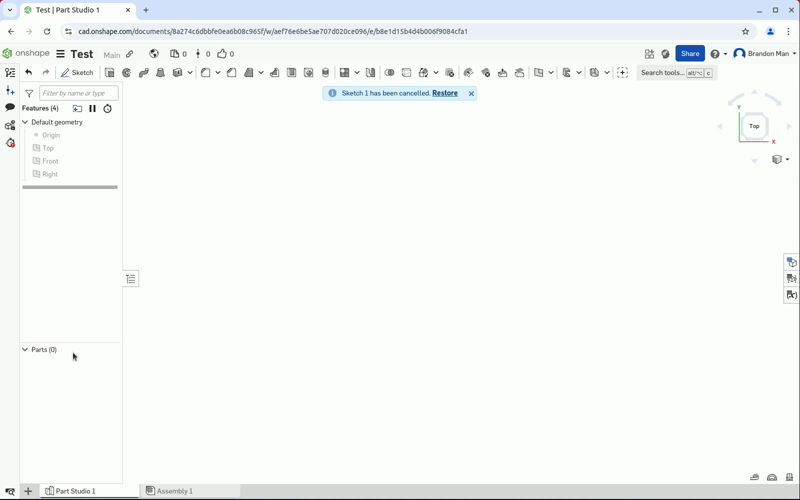
key(space)
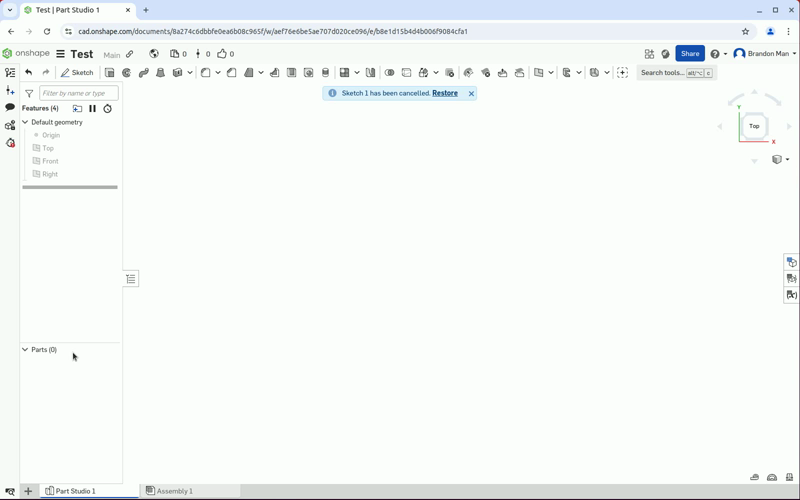
key_down(shift)
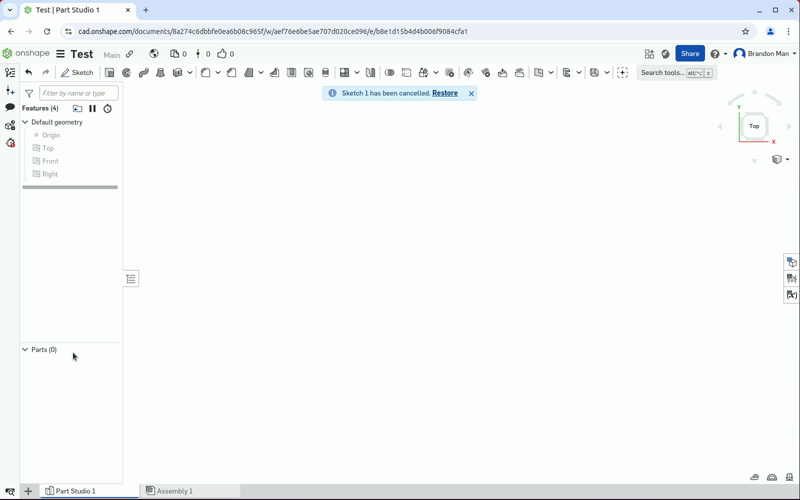
key(up)
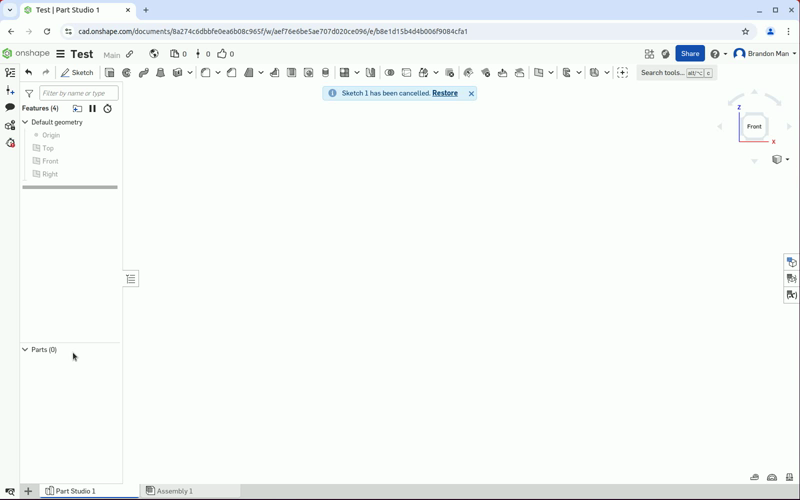
key_up(shift)
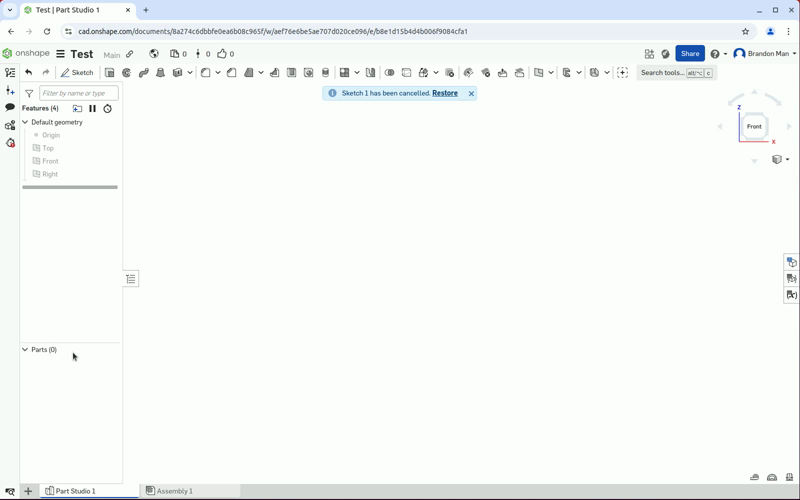
mouse_move(73, 352)
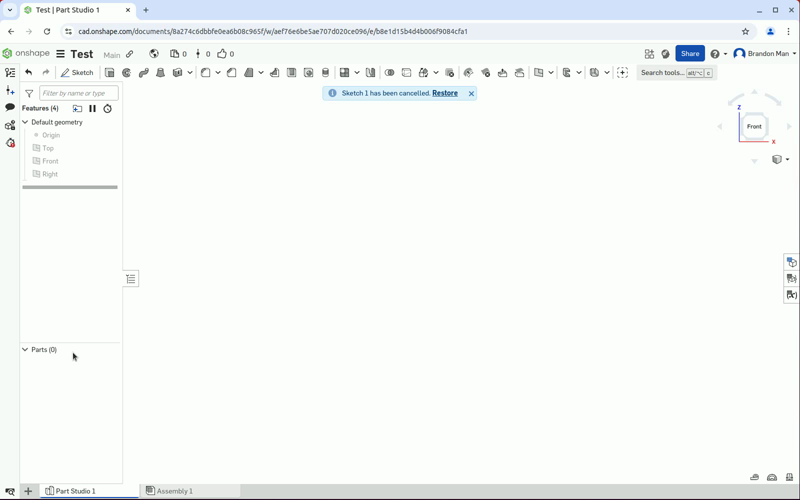
key(shift+y)
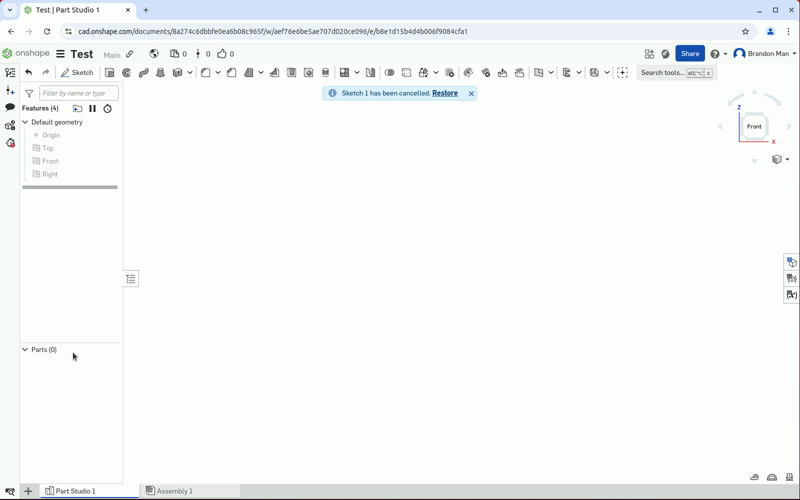
key(shift+s)
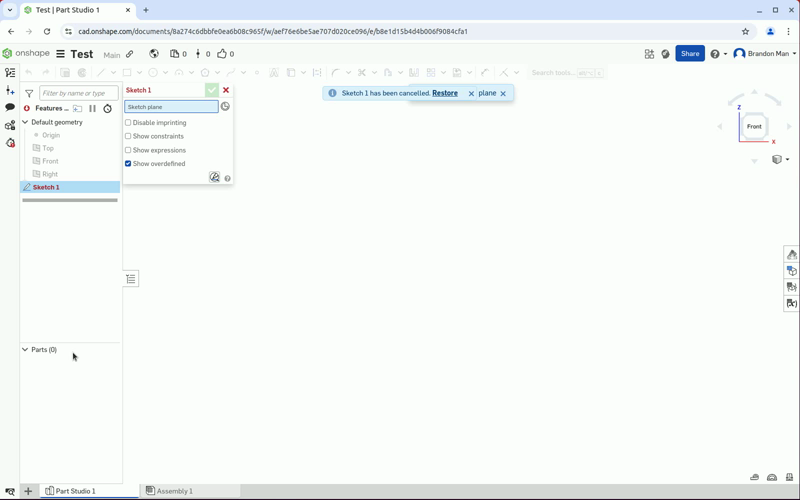
mouse_move(73, 163)
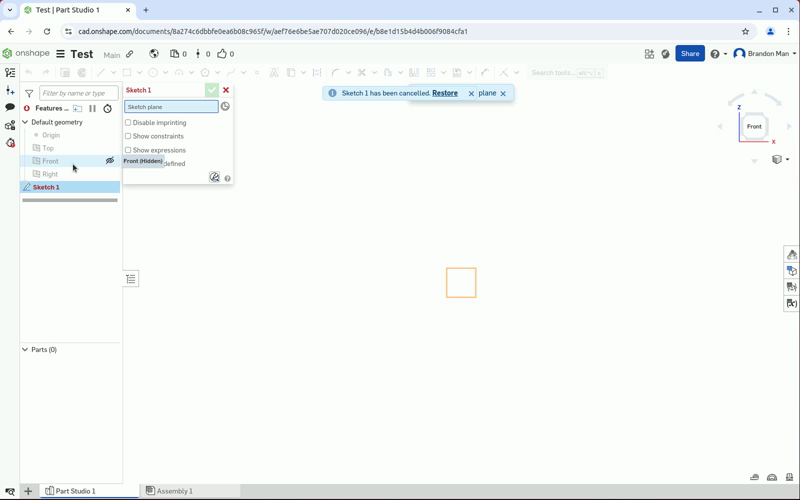
click(73, 163)
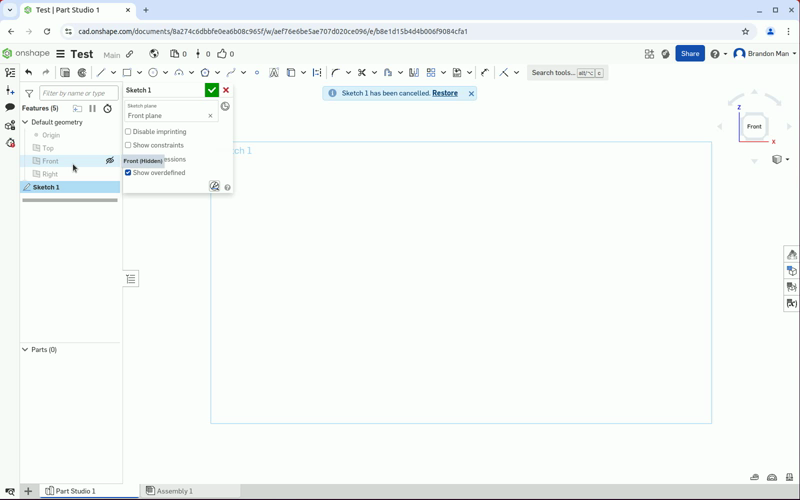
mouse_move(73, 352)
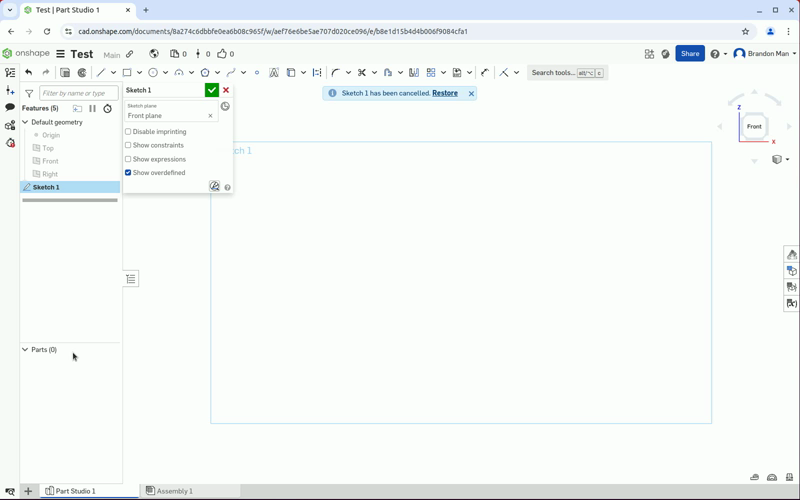
key(y)
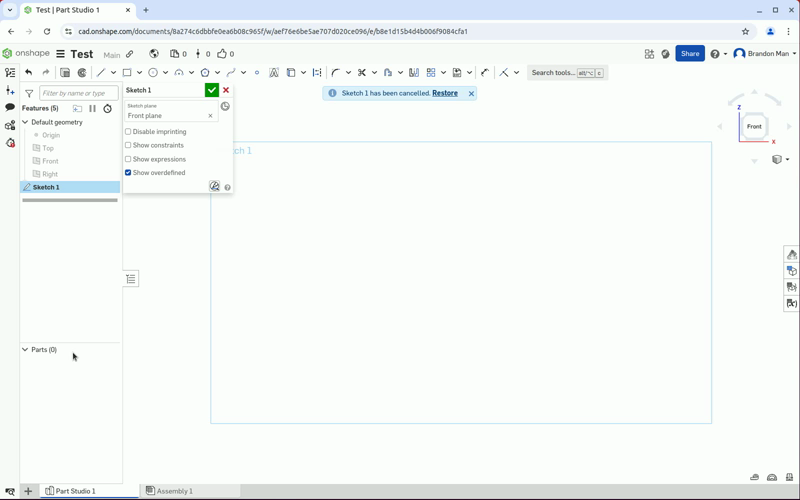
key(l)
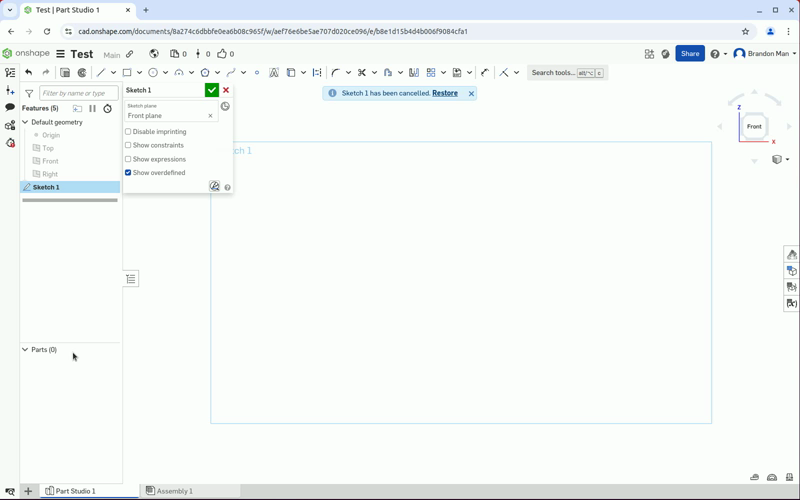
key_down(shift)
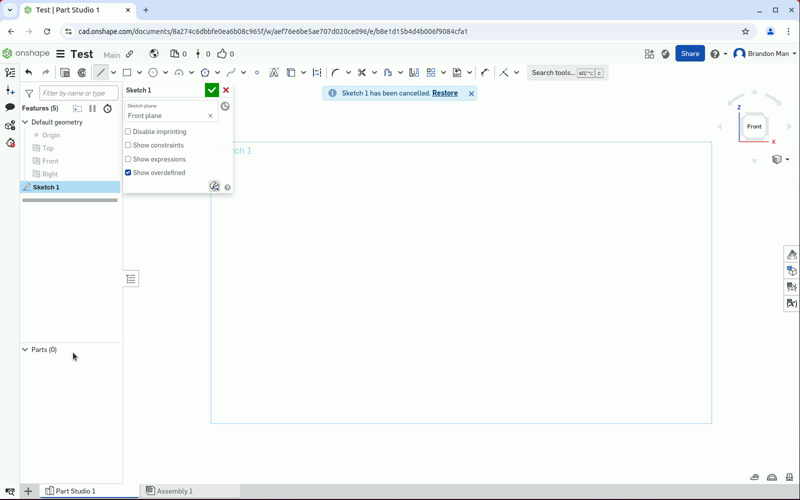
mouse_move(420, 347)
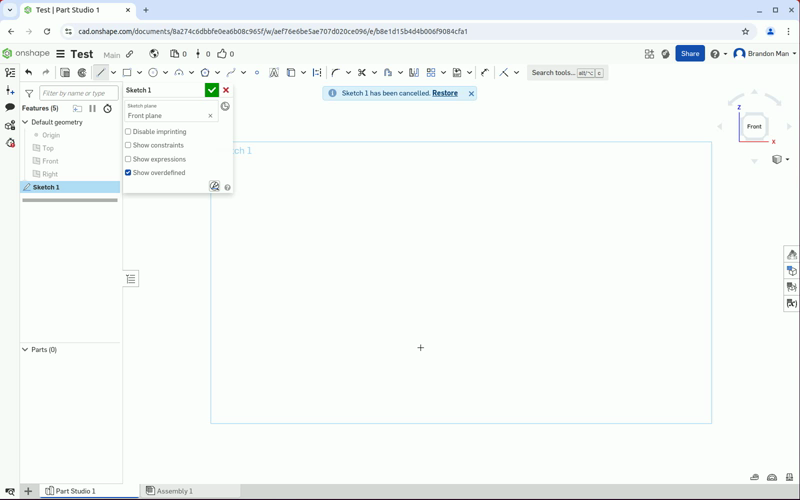
click(420, 347)
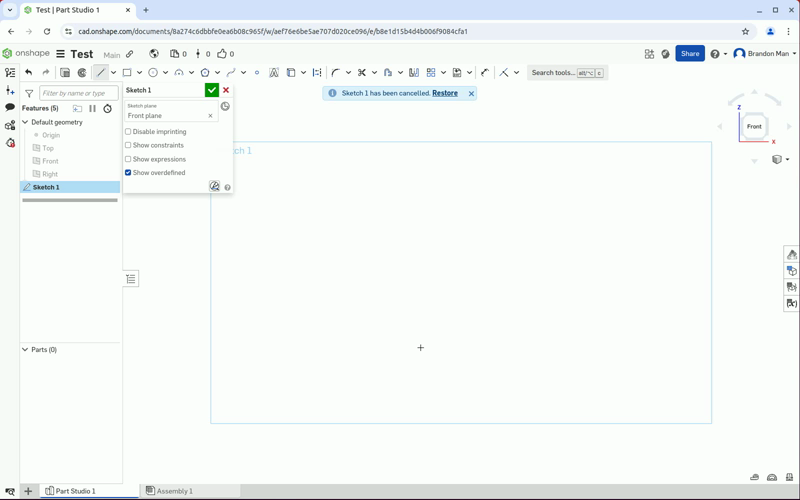
key_up(shift)
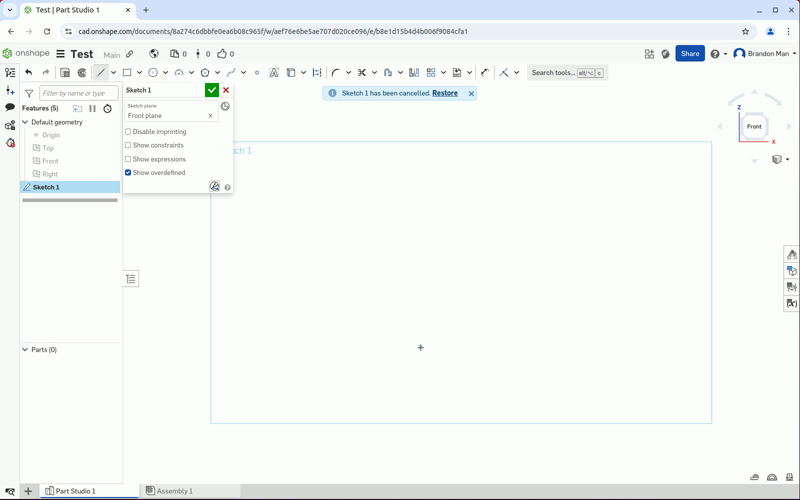
key_down(shift)
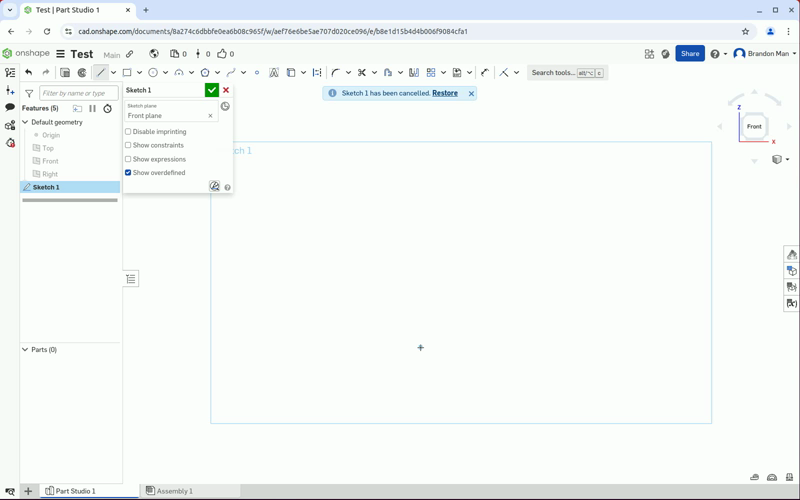
mouse_move(504, 347)
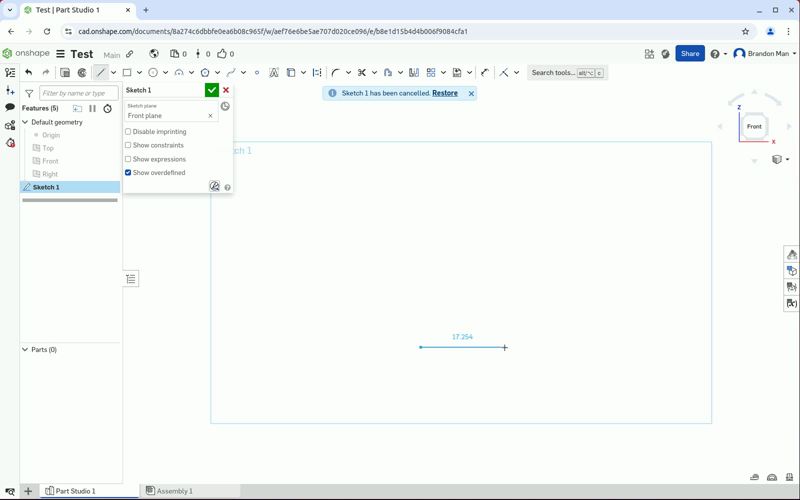
click(504, 347)
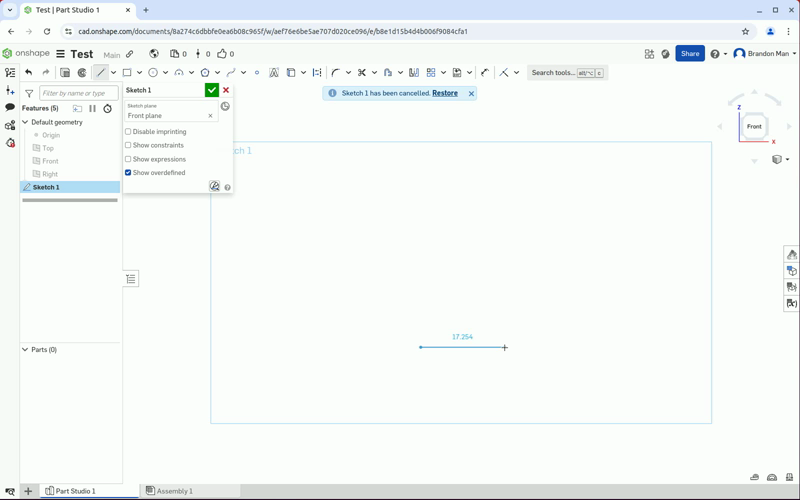
key_up(shift)
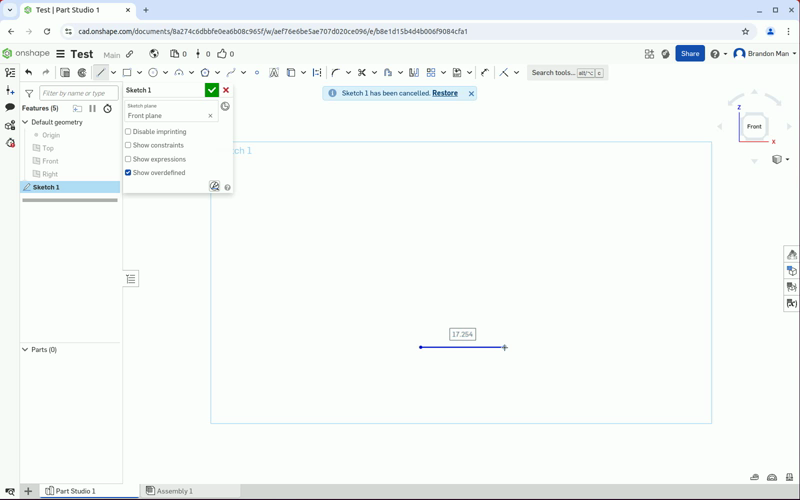
key_down(shift)
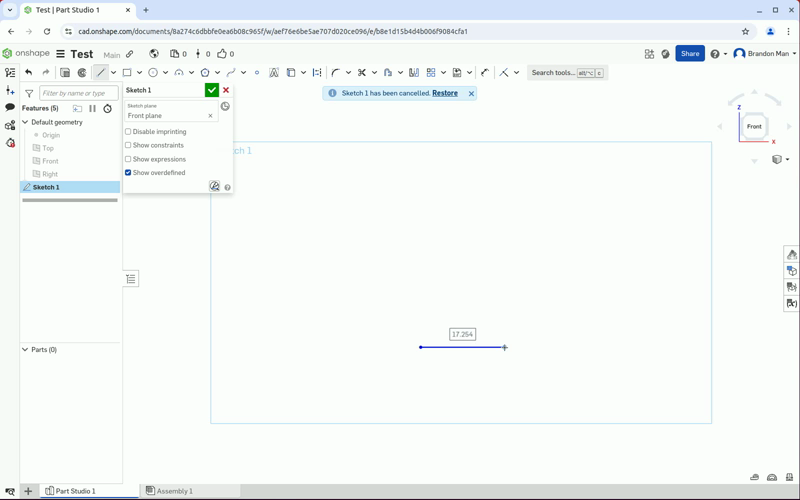
mouse_move(504, 248)
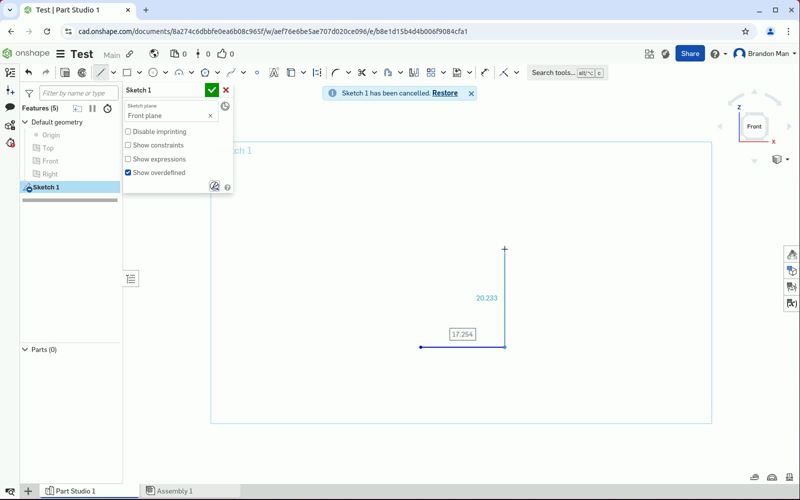
click(504, 248)
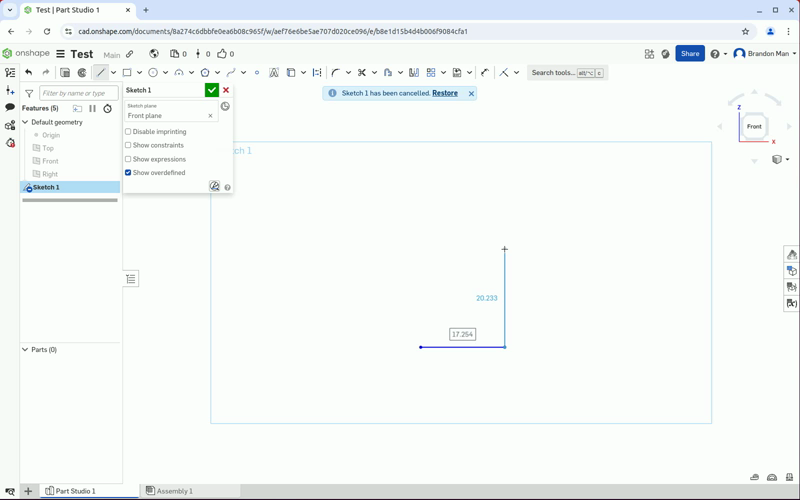
key_up(shift)
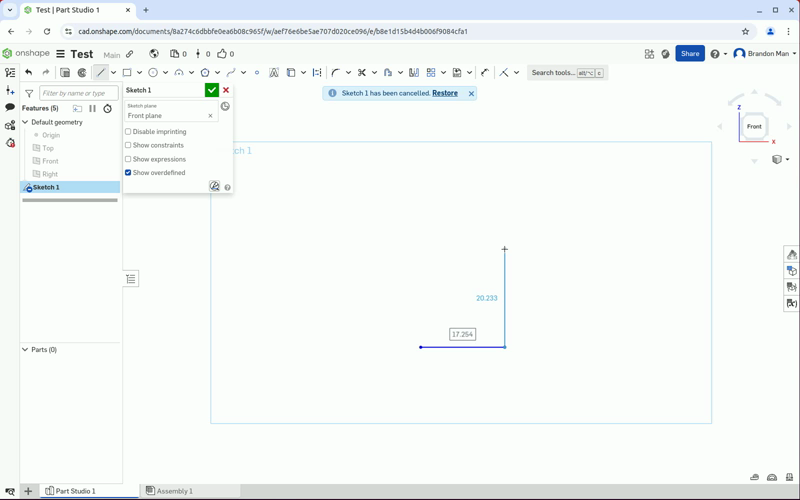
key_down(shift)
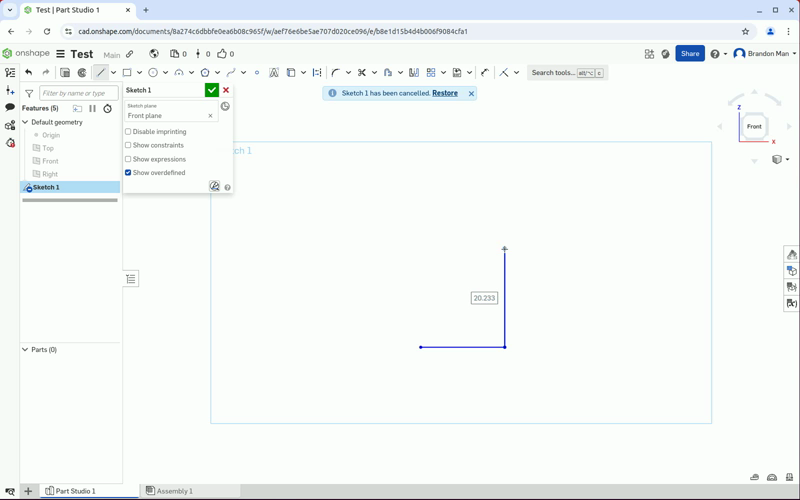
mouse_move(420, 248)
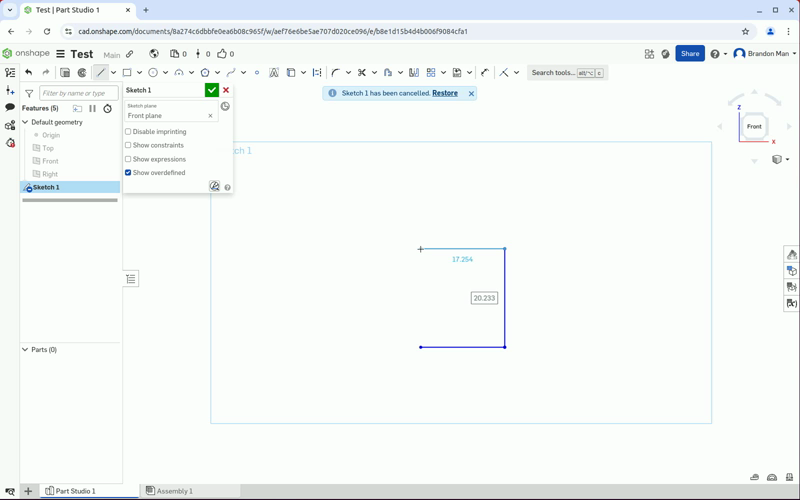
click(420, 248)
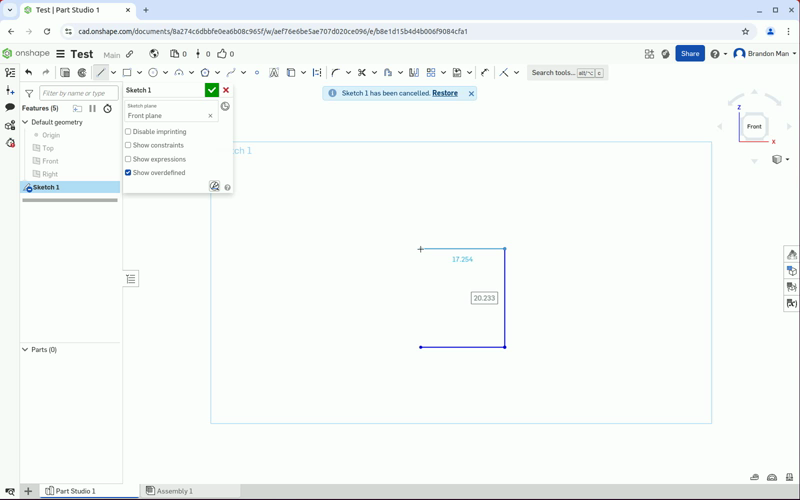
key_up(shift)
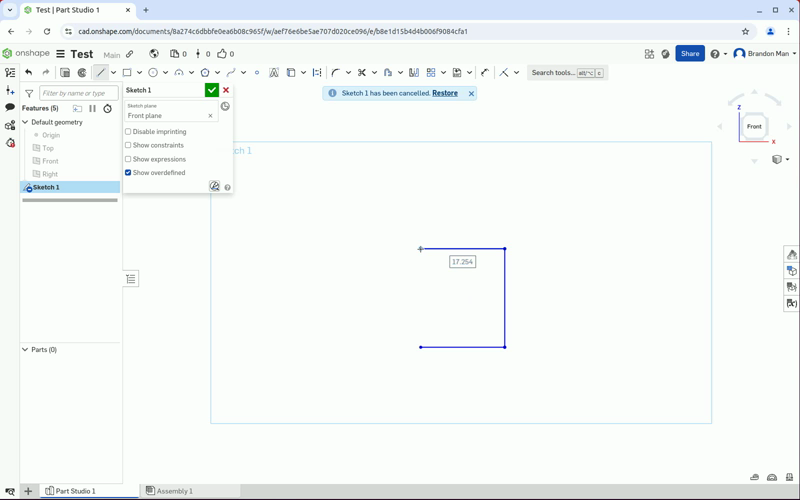
key_down(shift)
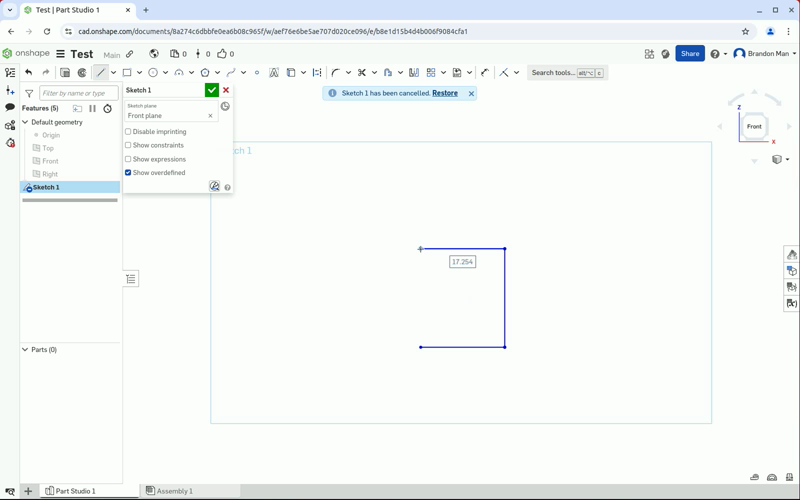
mouse_move(420, 347)
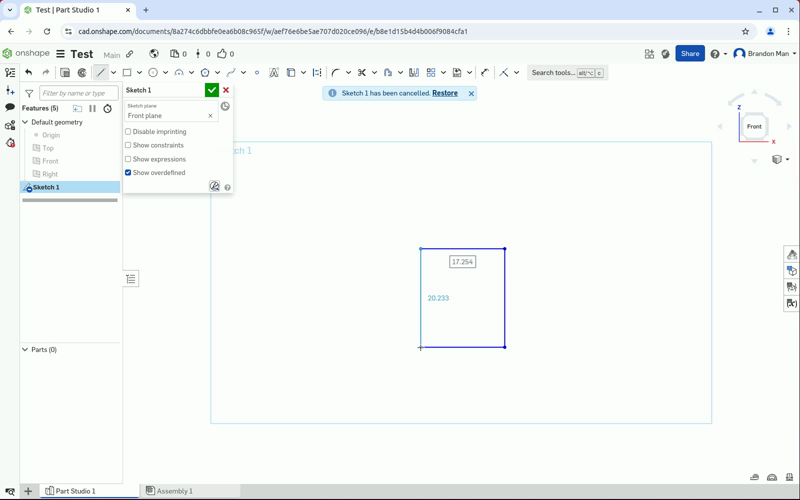
key_up(shift)
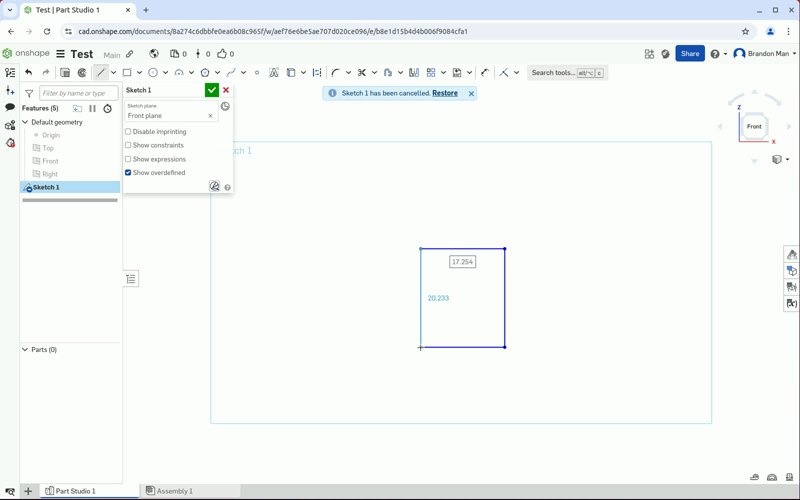
click(420, 347)
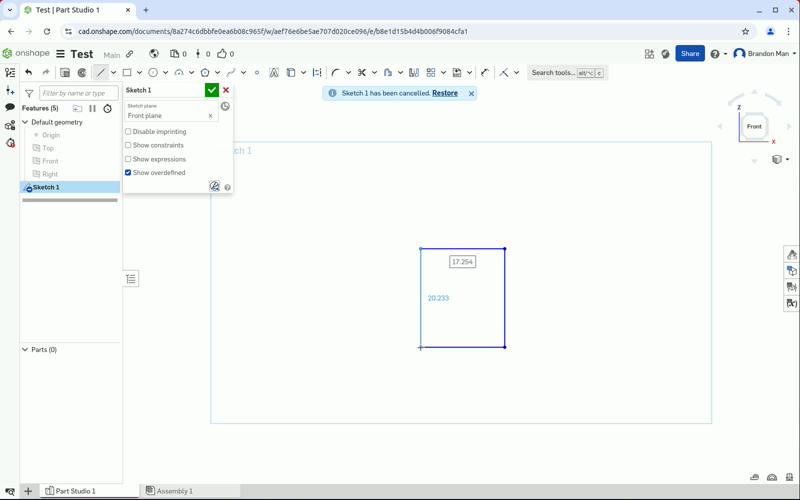
key(esc)
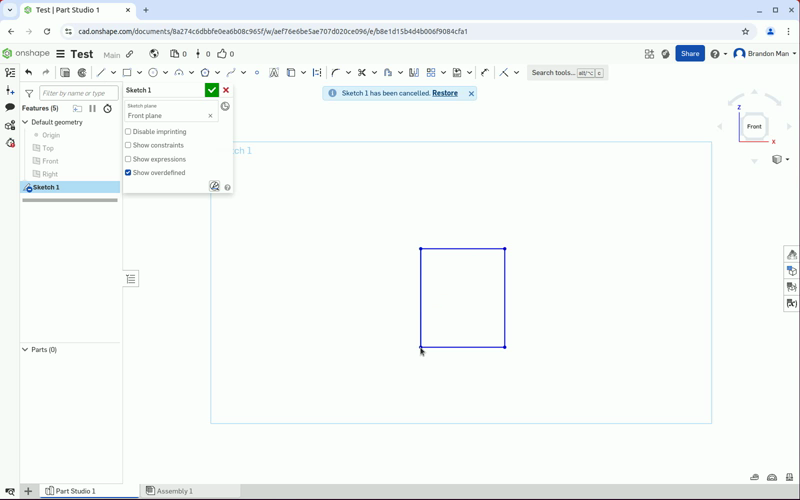
mouse_move(453, 332)
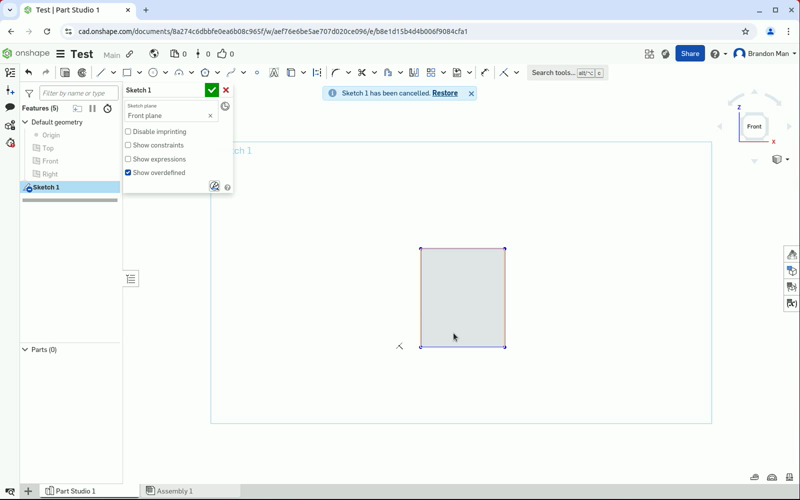
click(453, 332)
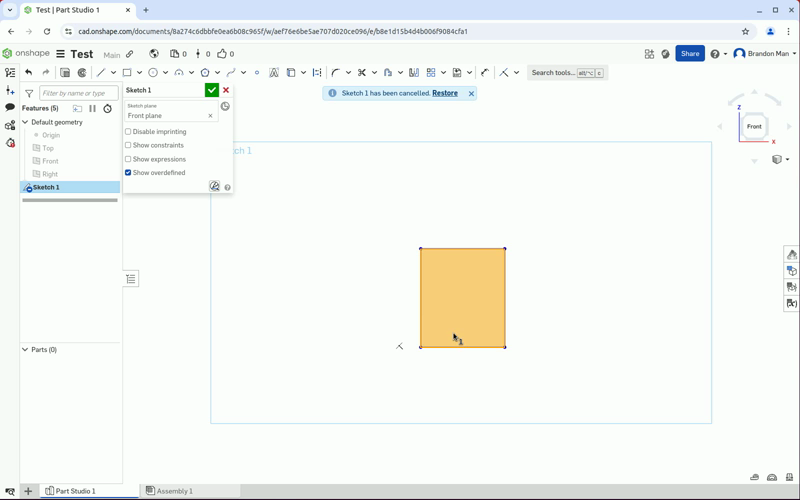
mouse_move(73, 352)
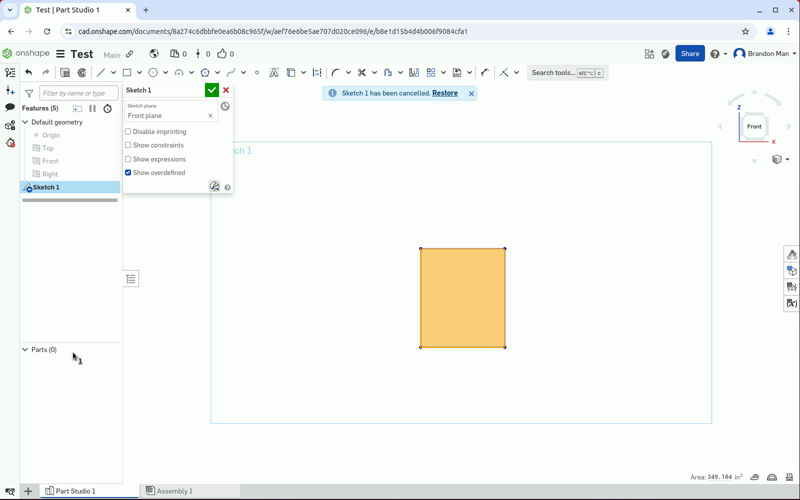
key(shift+y)
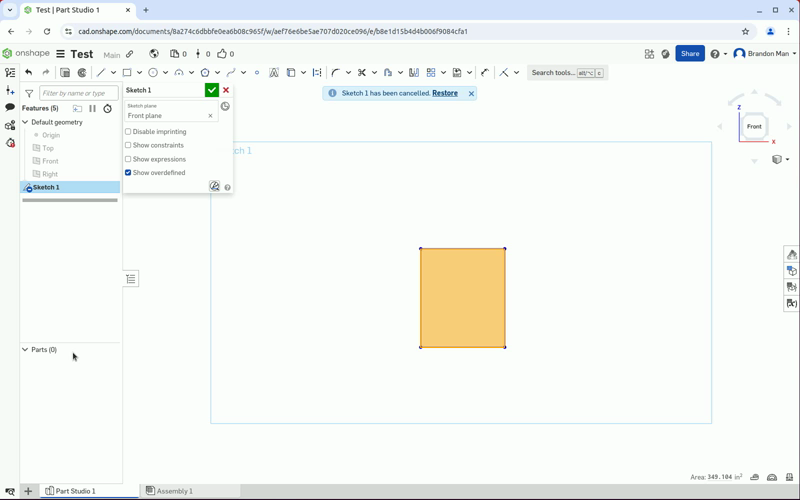
key(shift+e)
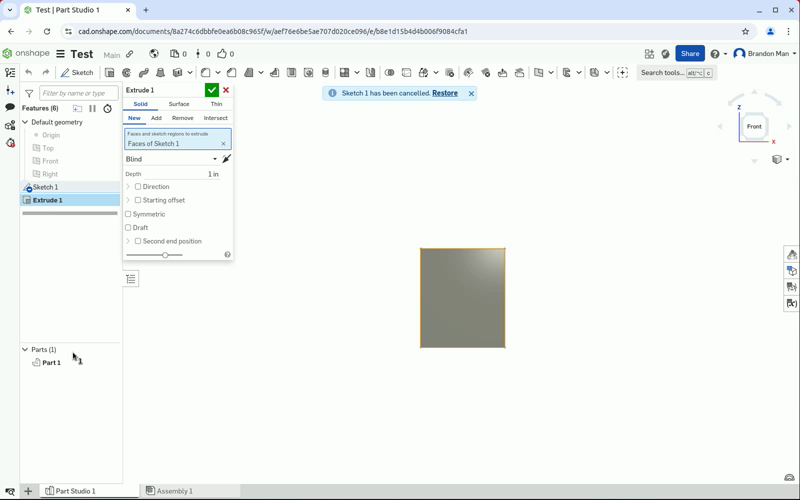
mouse_move(143, 106)
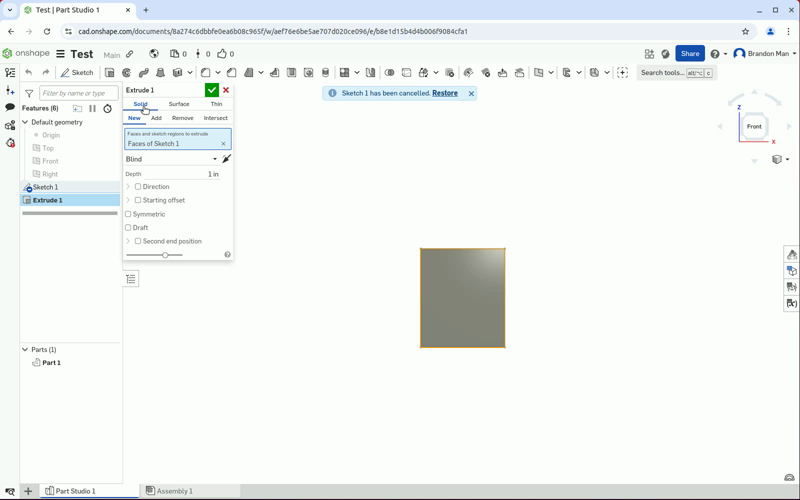
click(143, 106)
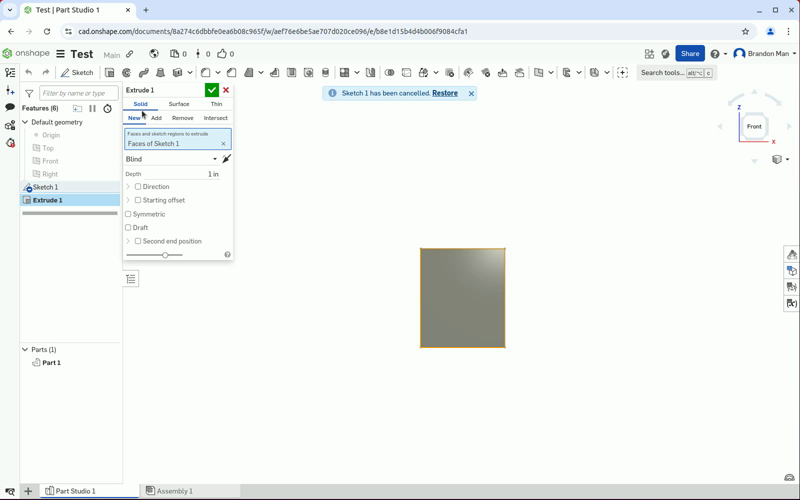
mouse_move(137, 120)
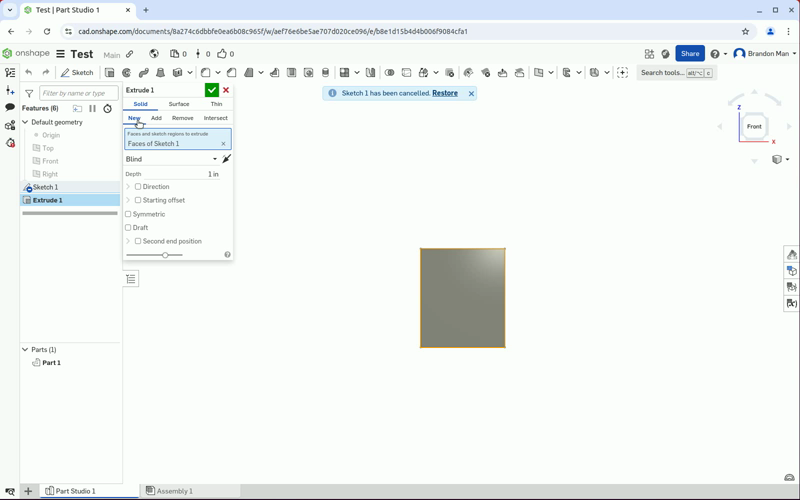
click(137, 120)
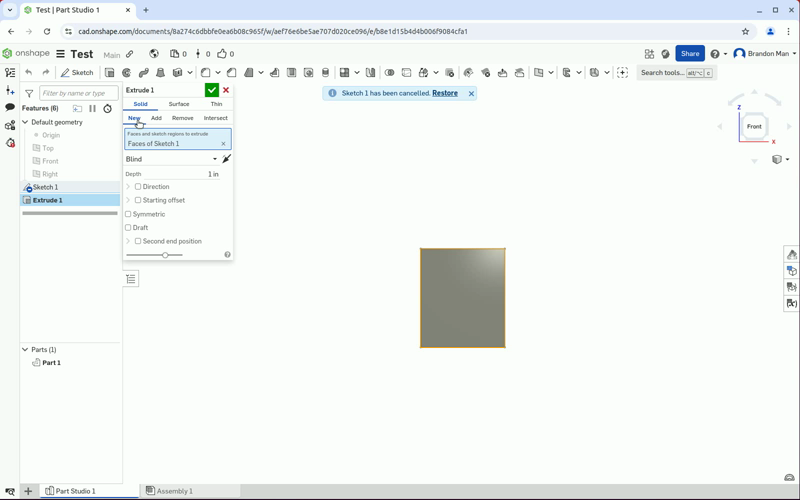
key(tab, 4)
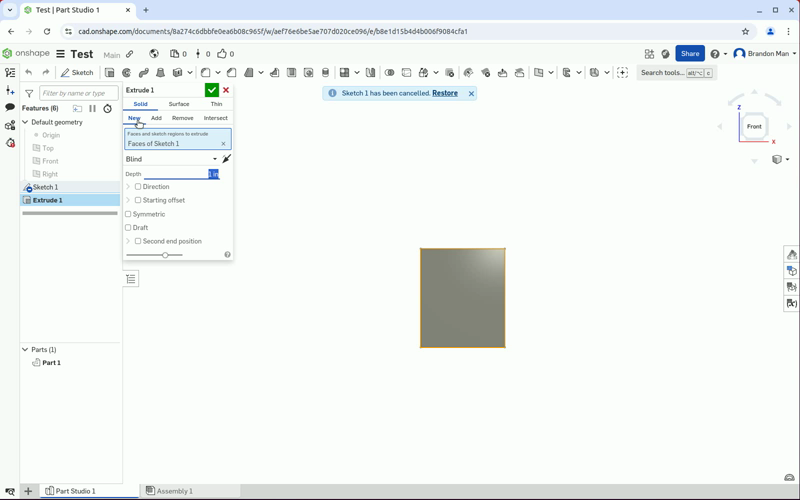
text(1.204)
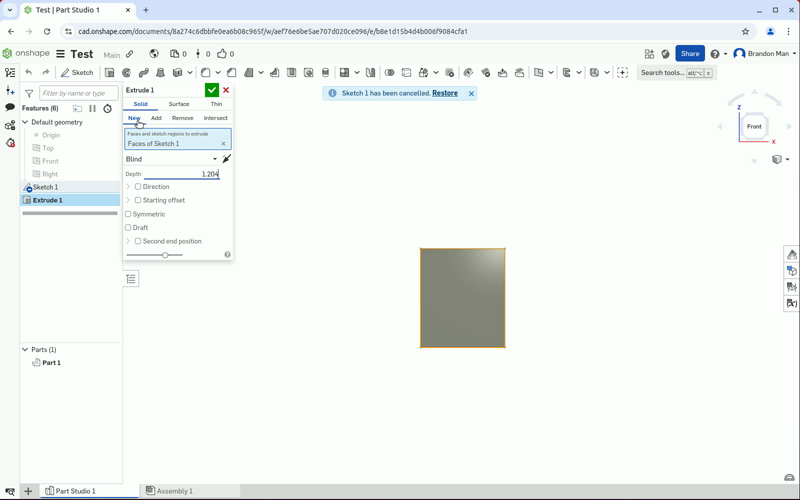
key(enter)
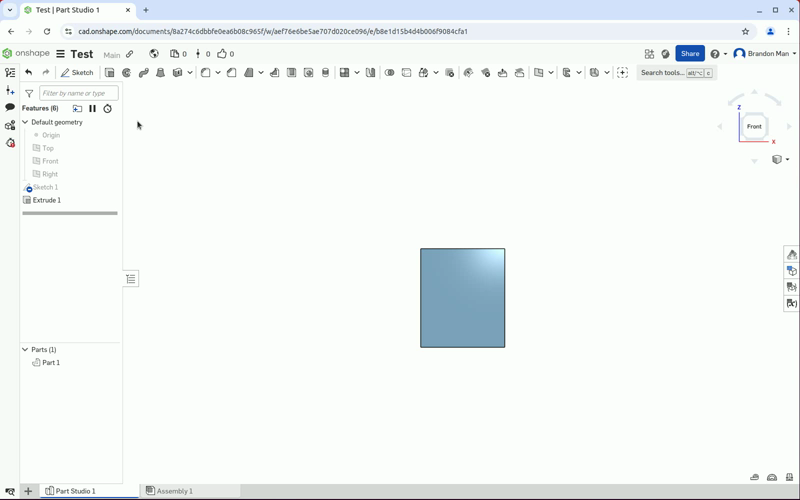
key(shift+h)
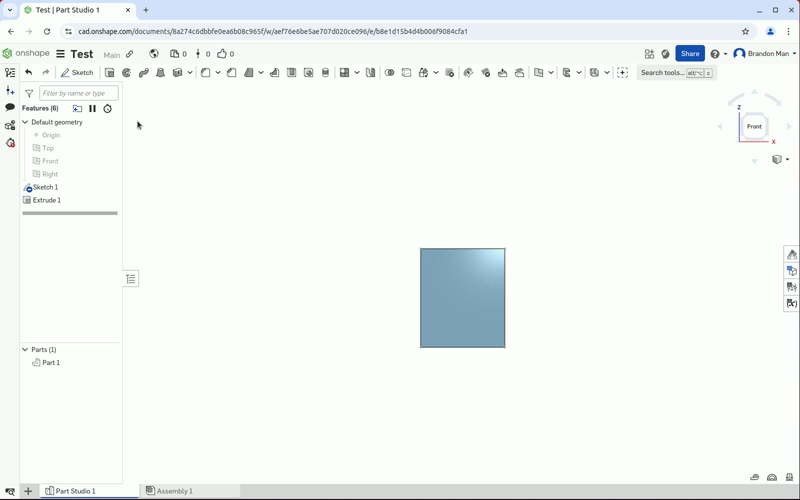
key(shift+h)
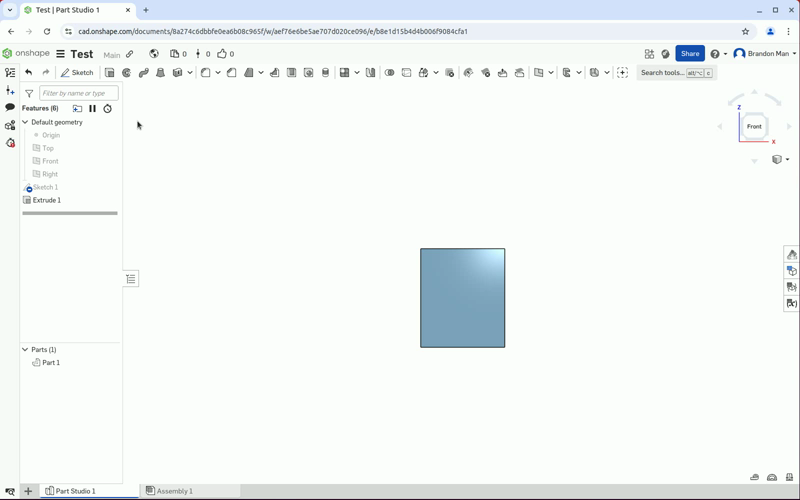
mouse_move(73, 189)
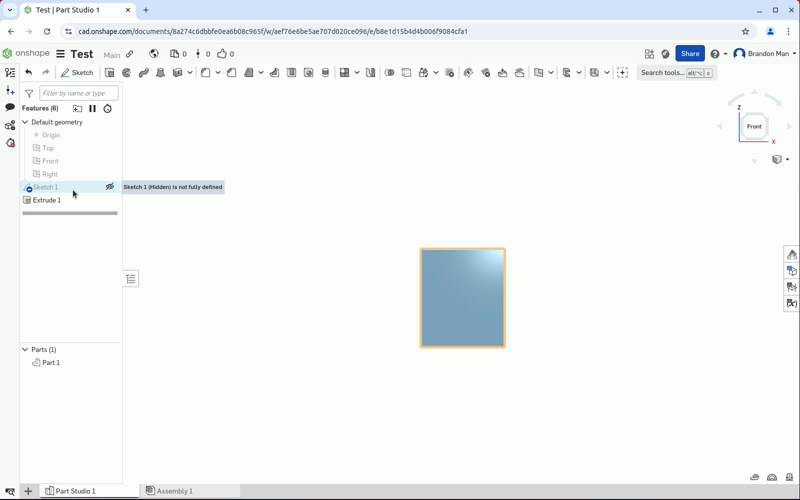
click(73, 189)
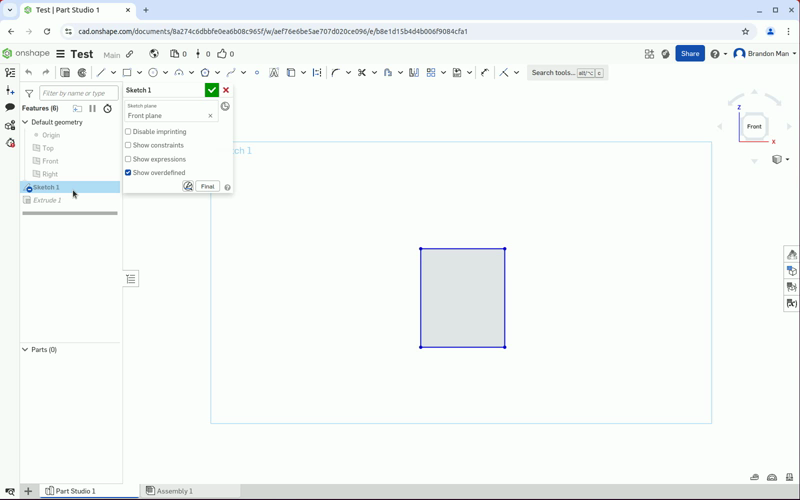
mouse_move(229, 92)
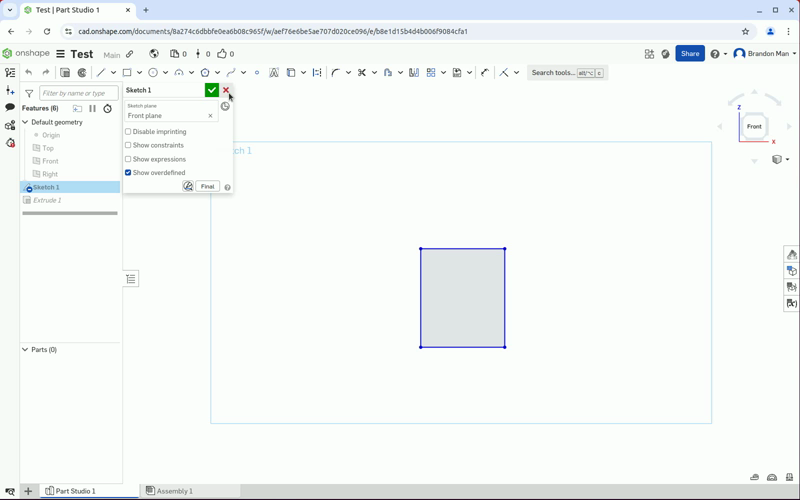
click(229, 92)
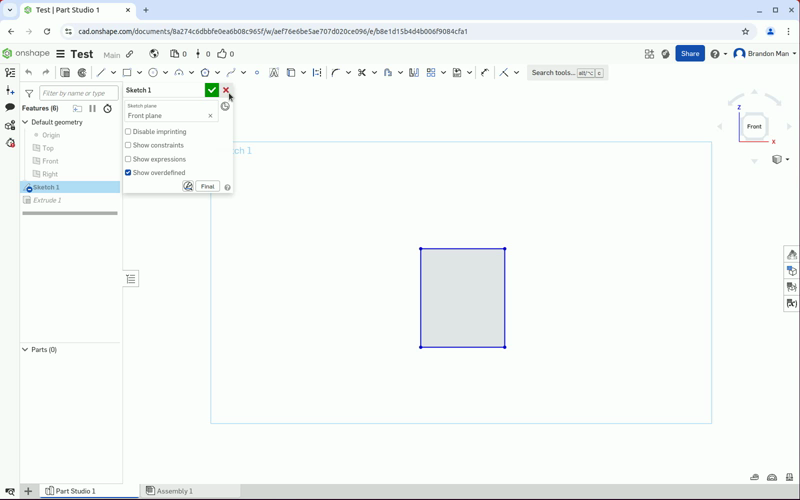
key(shift+s)
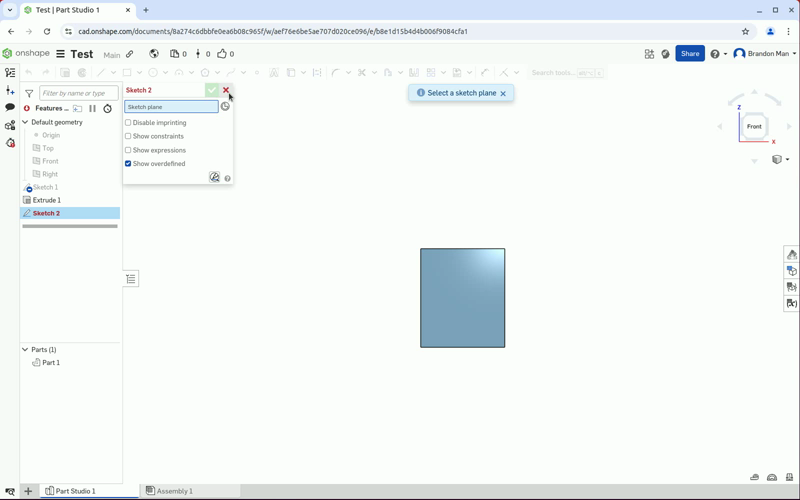
mouse_move(73, 163)
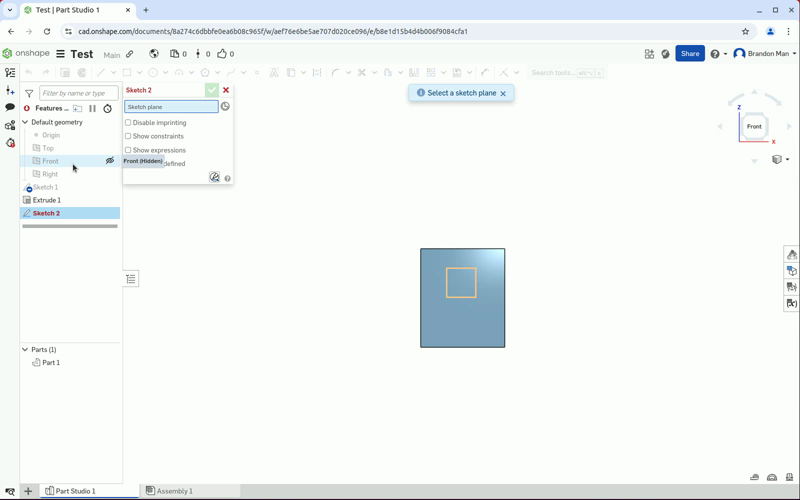
click(73, 163)
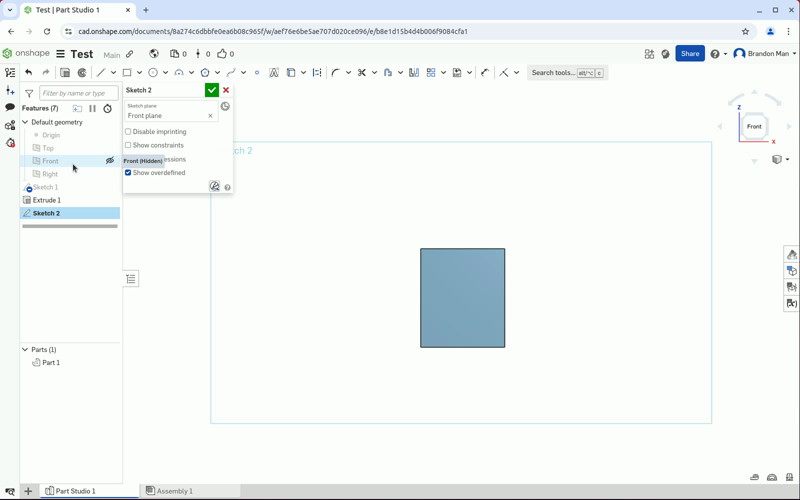
mouse_move(73, 352)
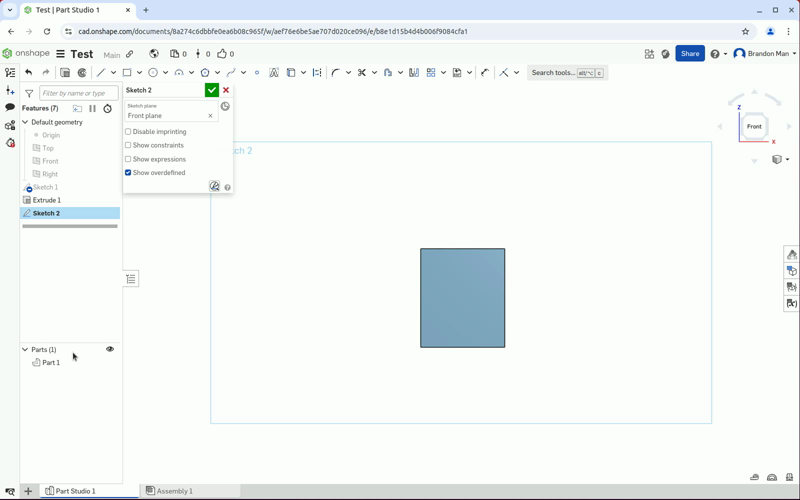
key(y)
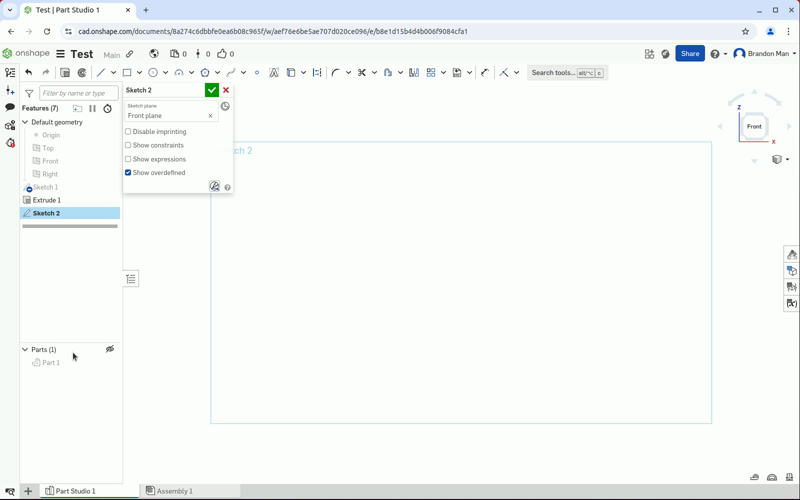
key(l)
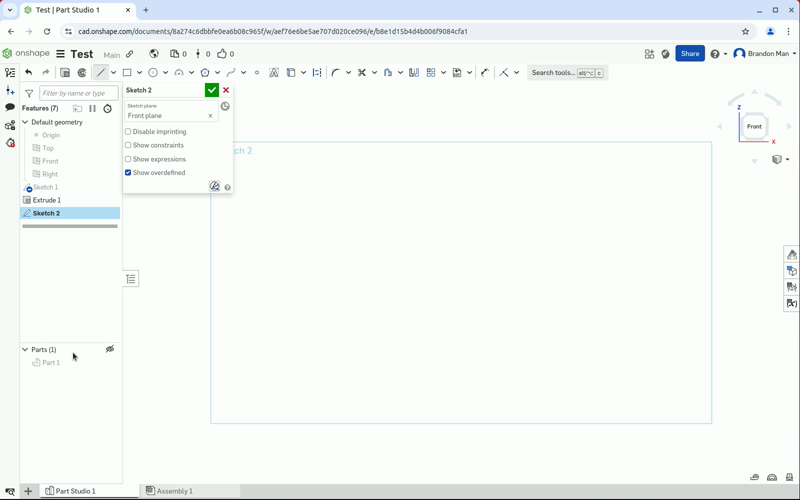
key_down(shift)
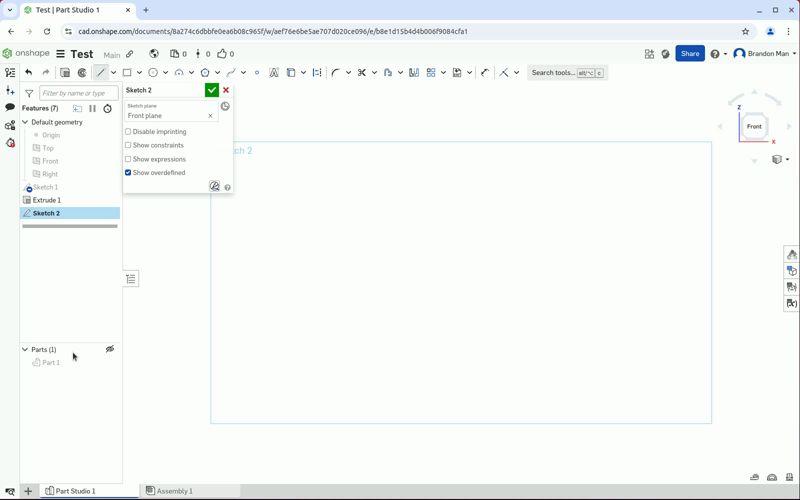
mouse_move(420, 251)
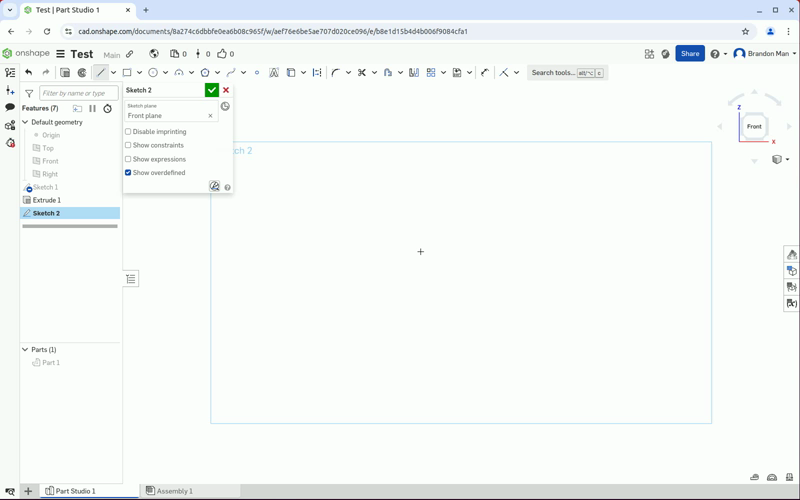
click(420, 251)
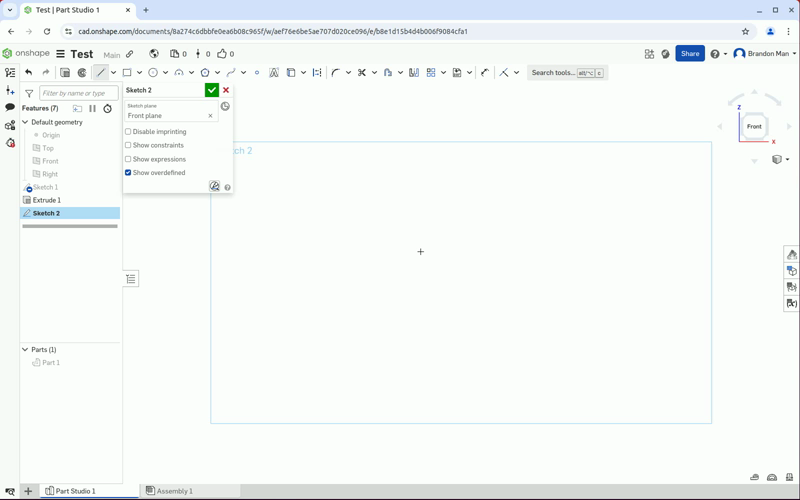
key_up(shift)
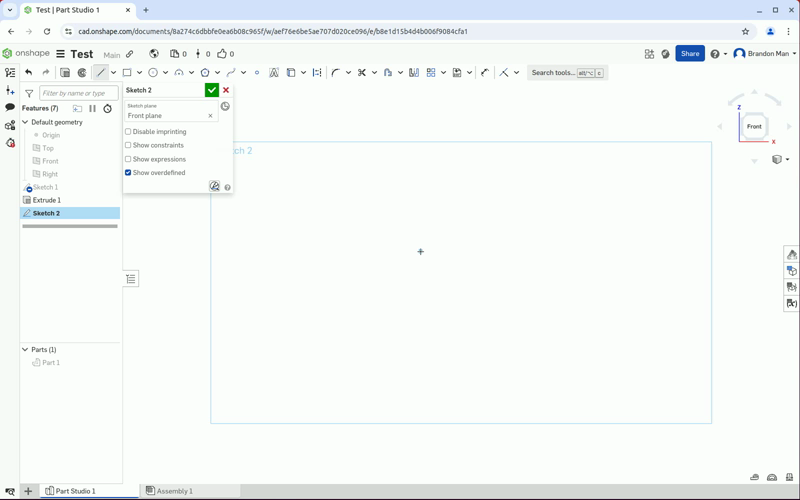
key_down(shift)
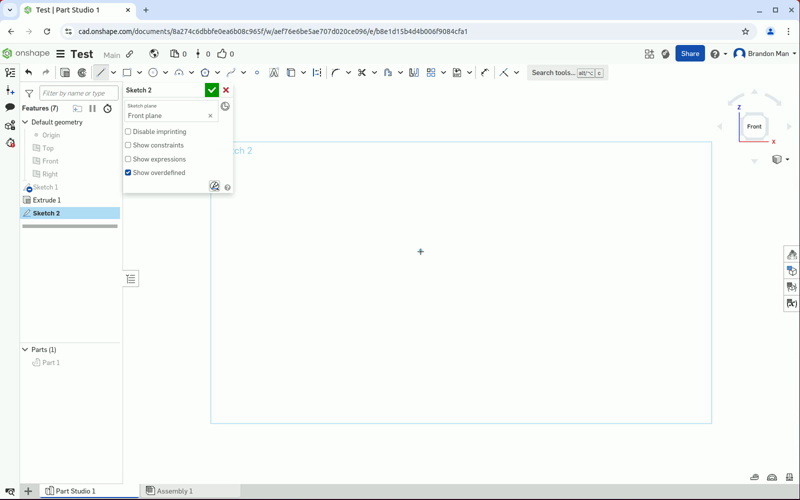
mouse_move(505, 251)
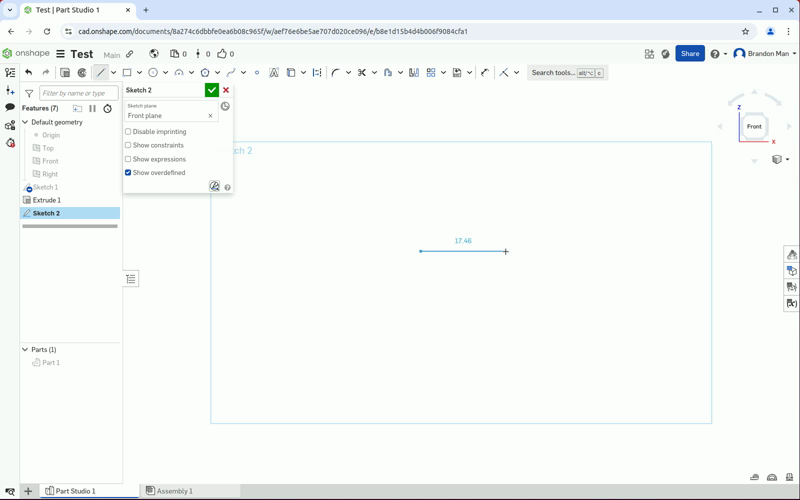
click(505, 251)
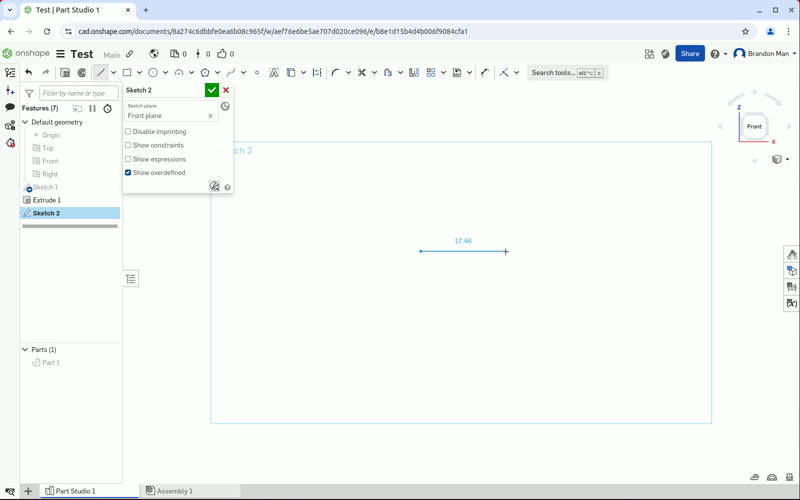
key_up(shift)
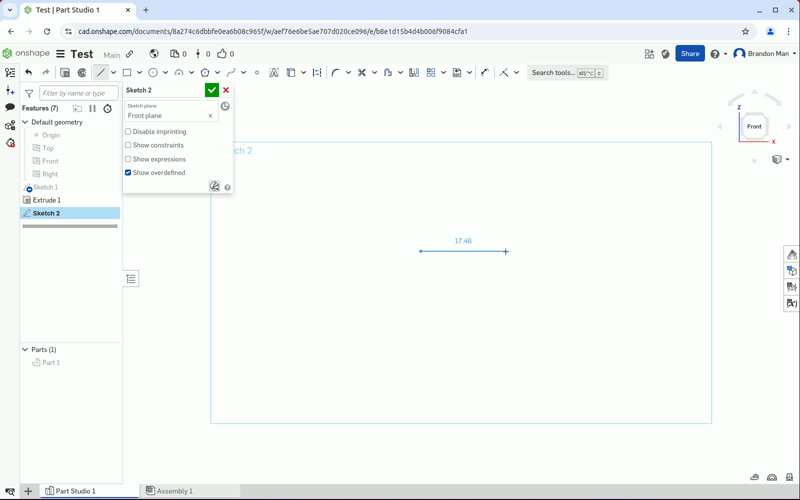
key_down(shift)
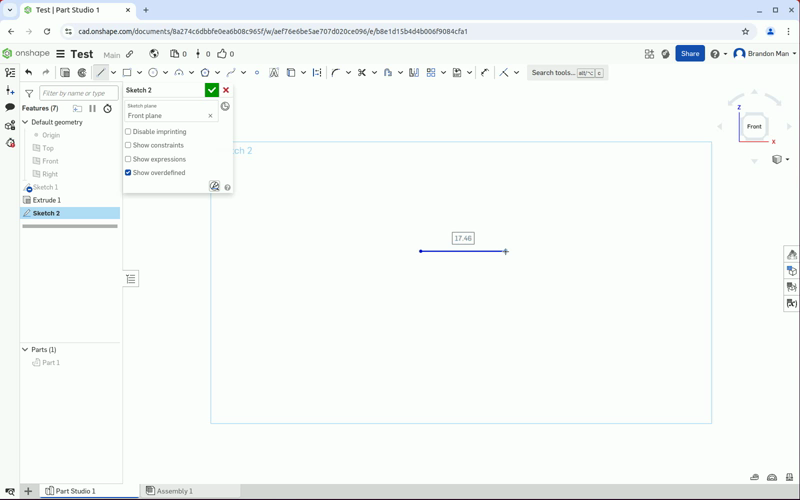
mouse_move(535, 251)
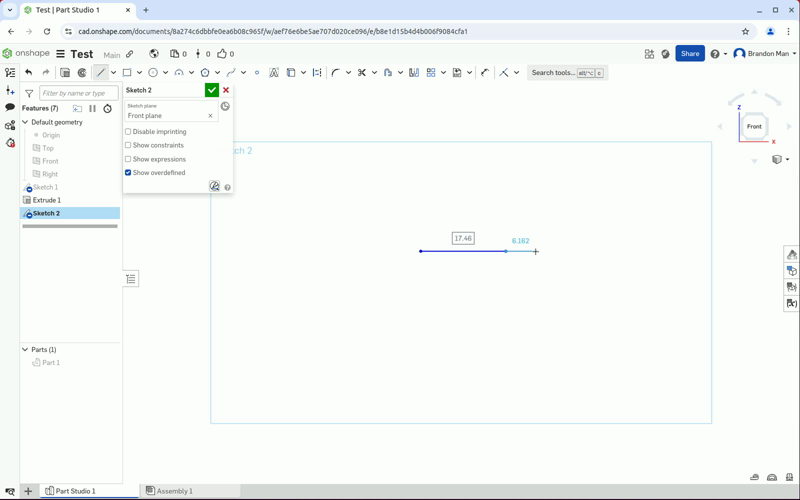
mouse_move(505, 248)
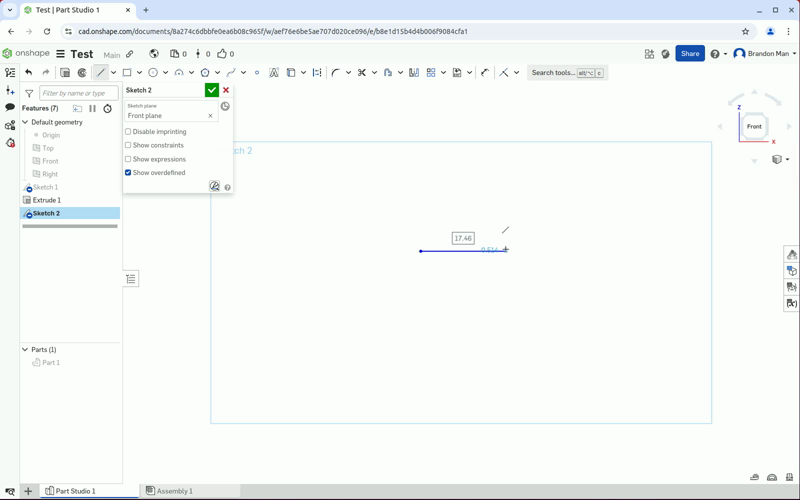
scroll(6)
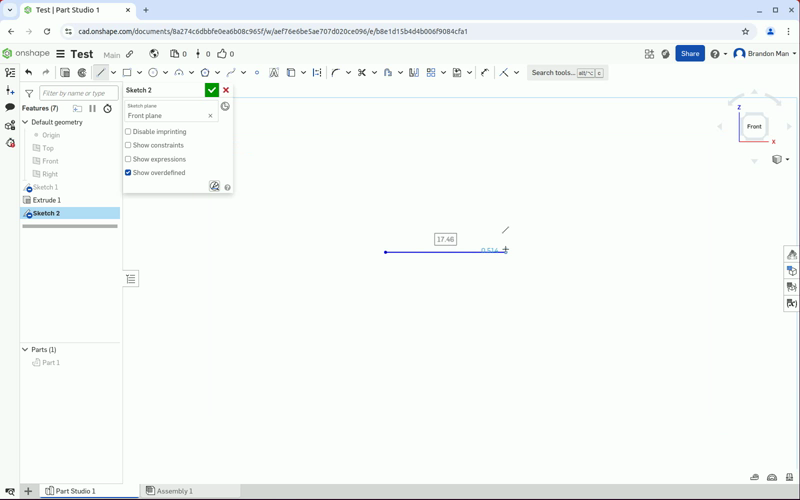
scroll(6)
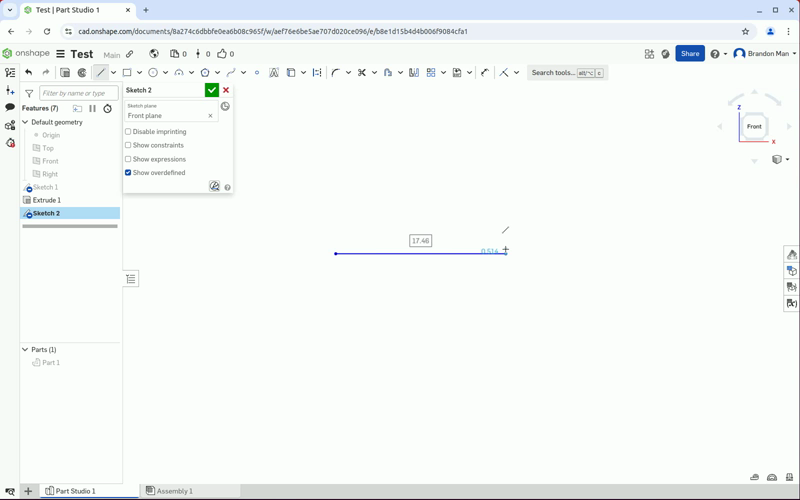
scroll(6)
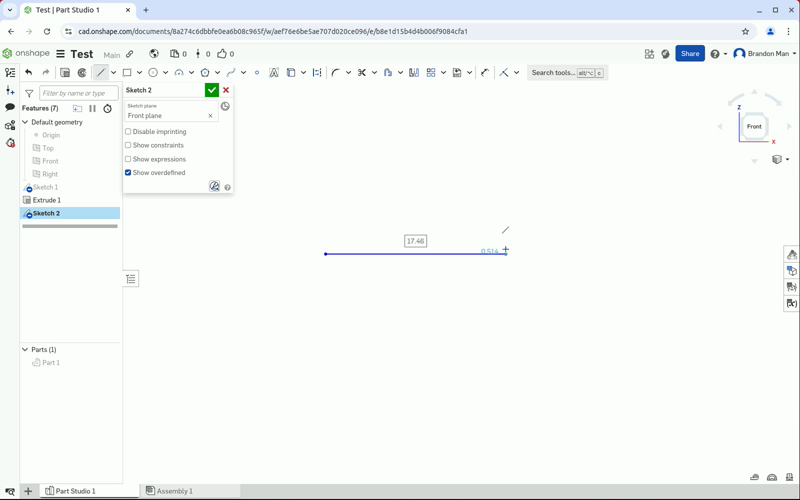
scroll(6)
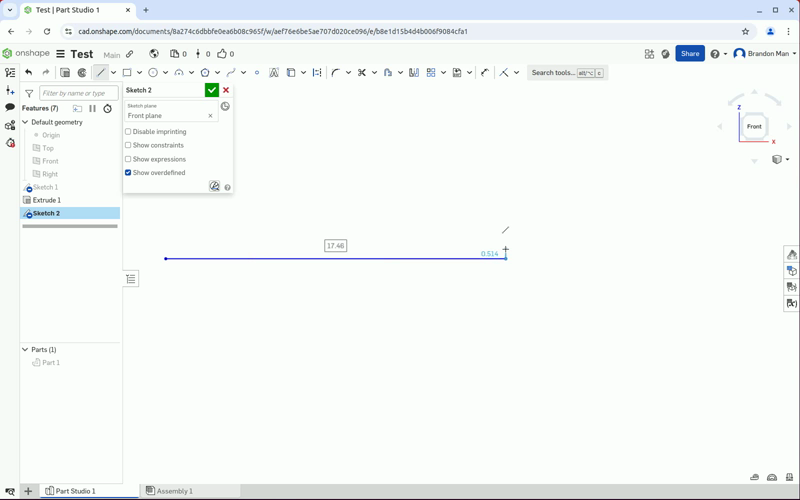
scroll(6)
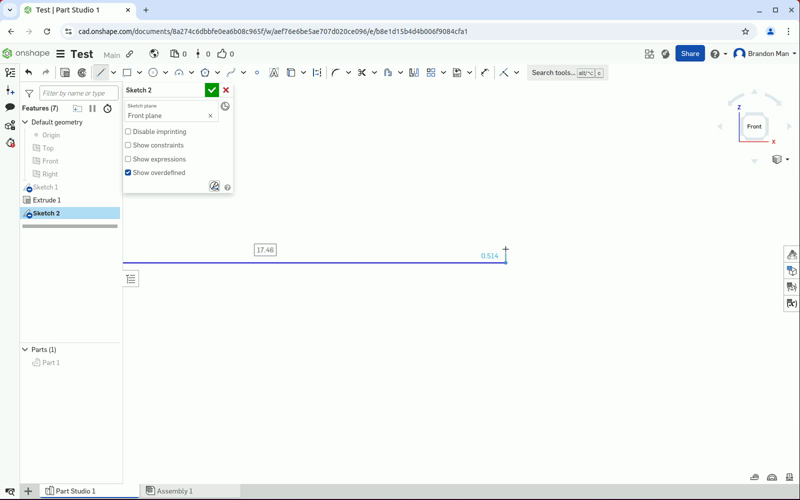
scroll(6)
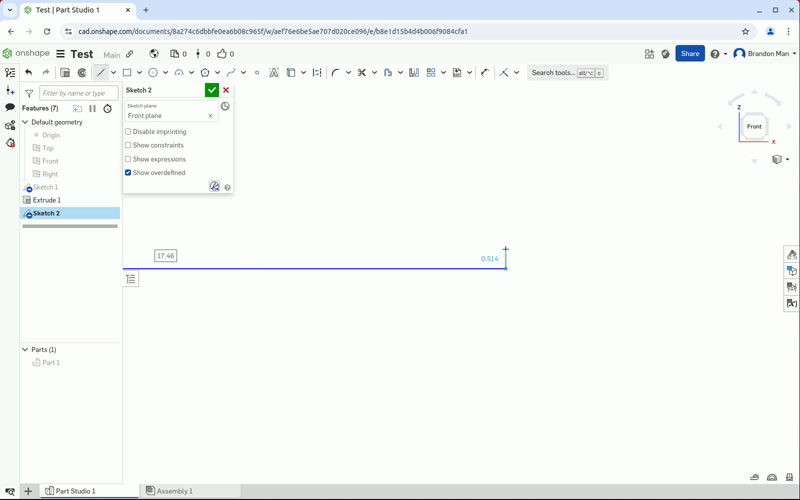
scroll(6)
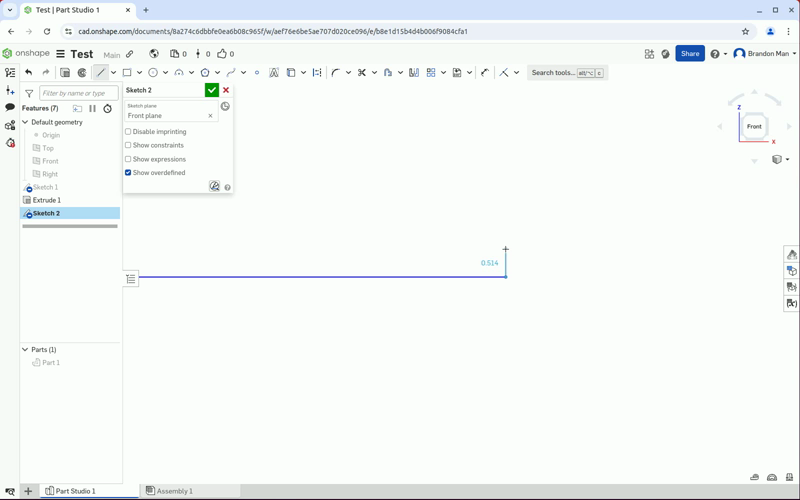
click(505, 248)
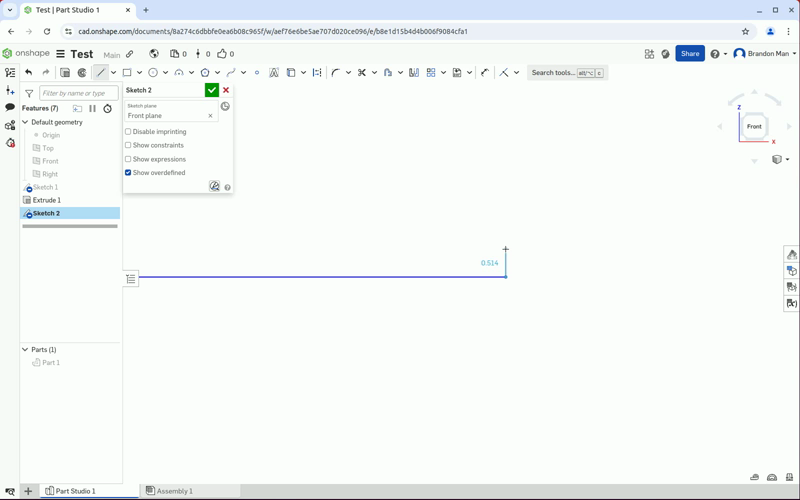
scroll(-6)
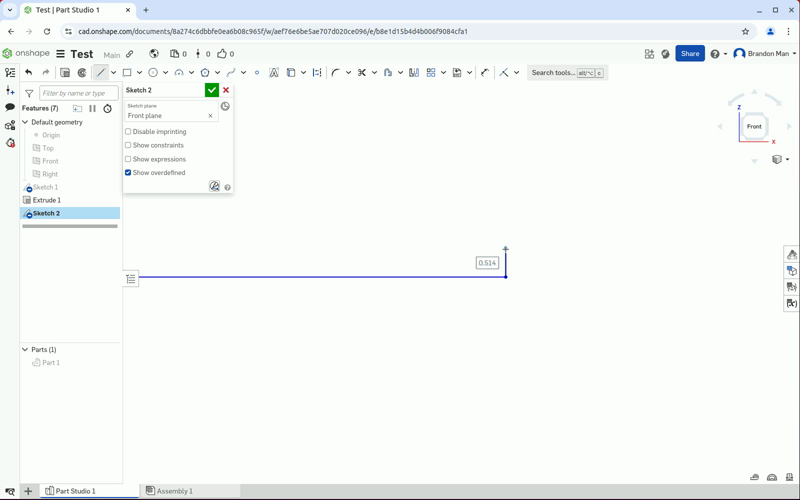
scroll(-6)
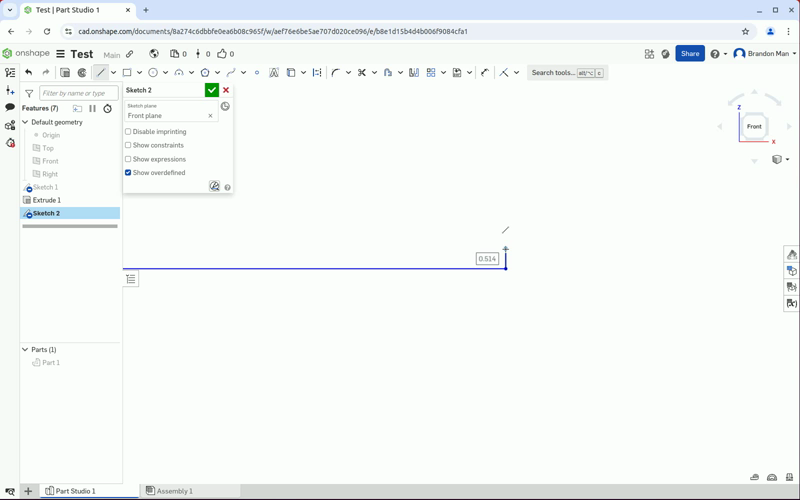
scroll(-6)
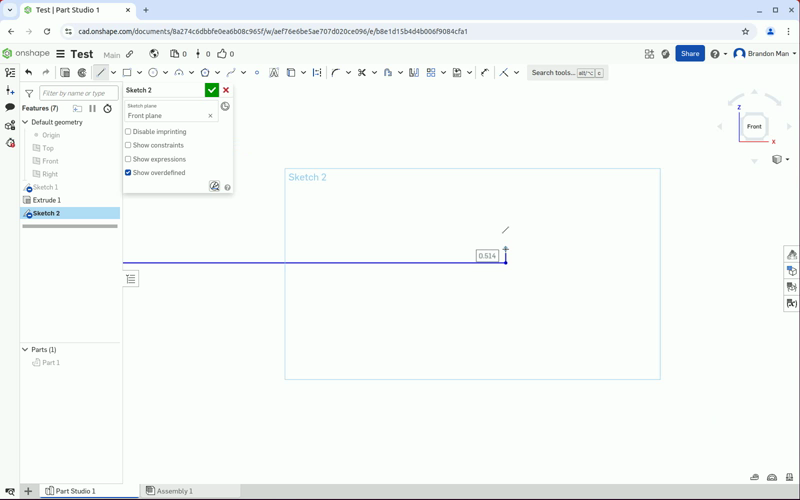
scroll(-6)
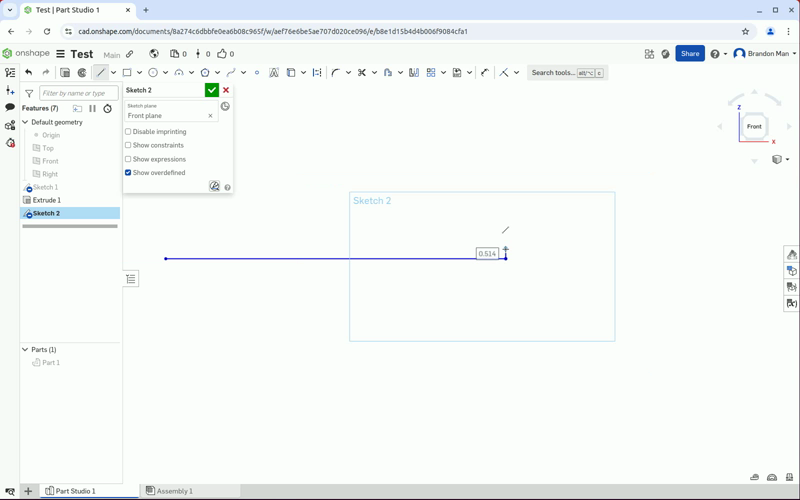
scroll(-6)
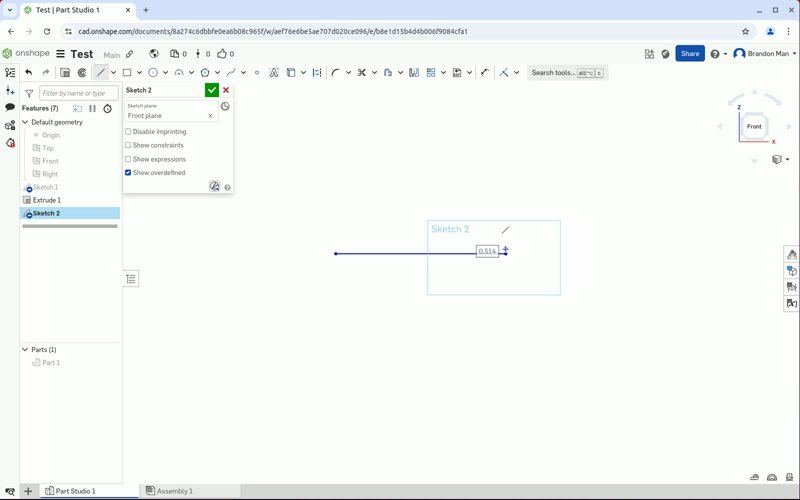
scroll(-6)
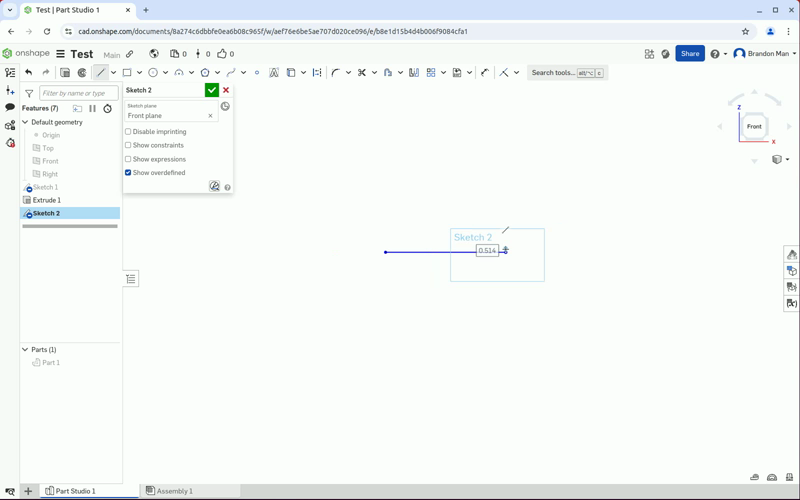
scroll(-6)
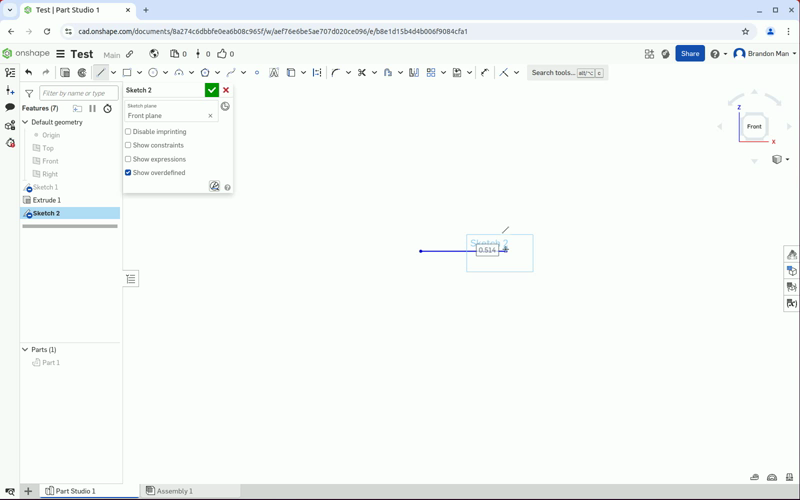
key_up(shift)
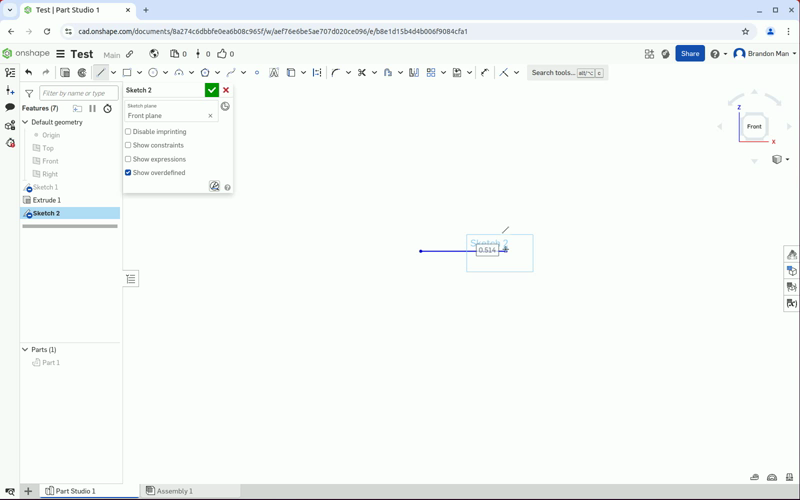
key_down(shift)
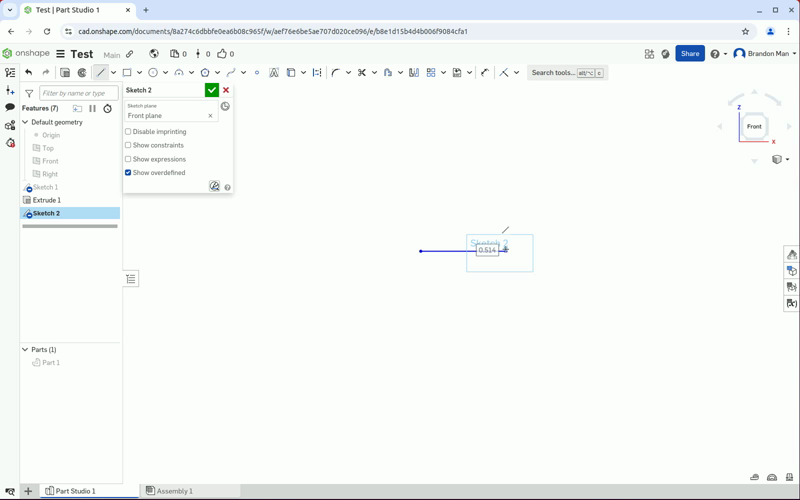
mouse_move(420, 248)
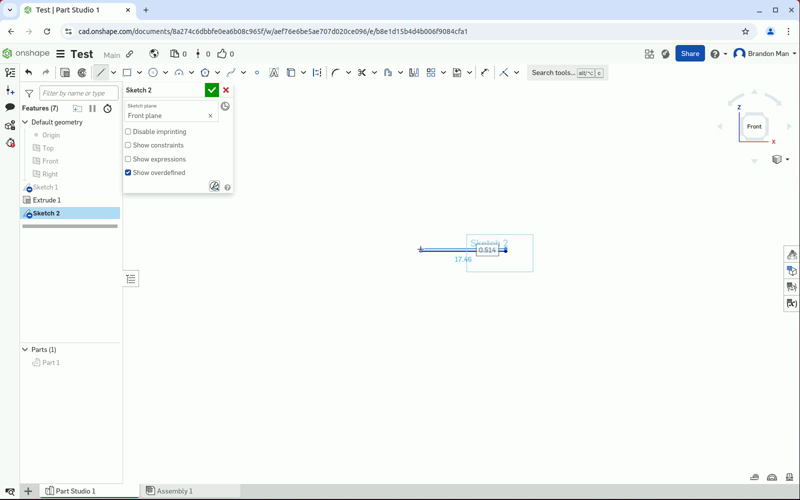
scroll(6)
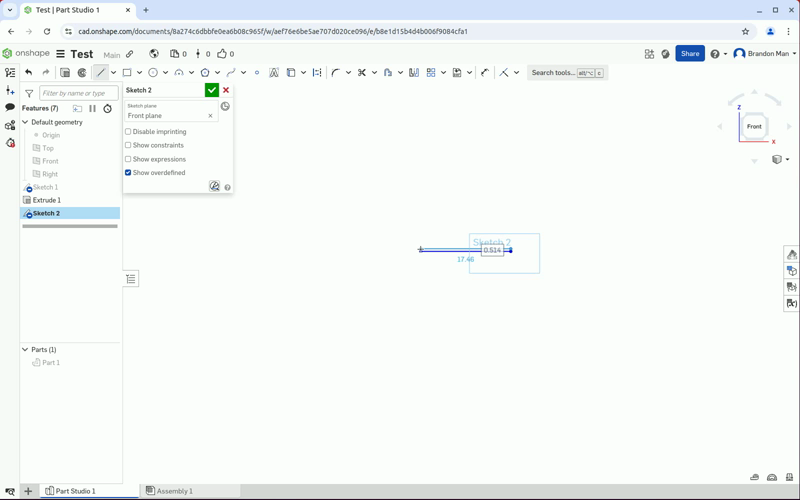
scroll(6)
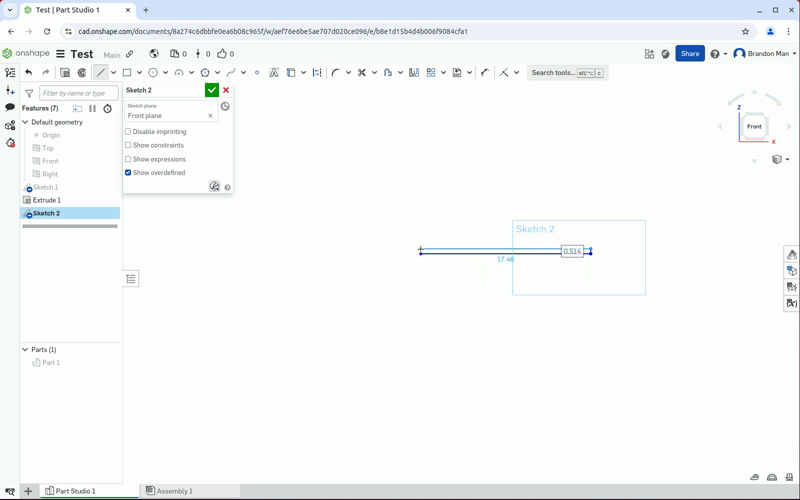
scroll(6)
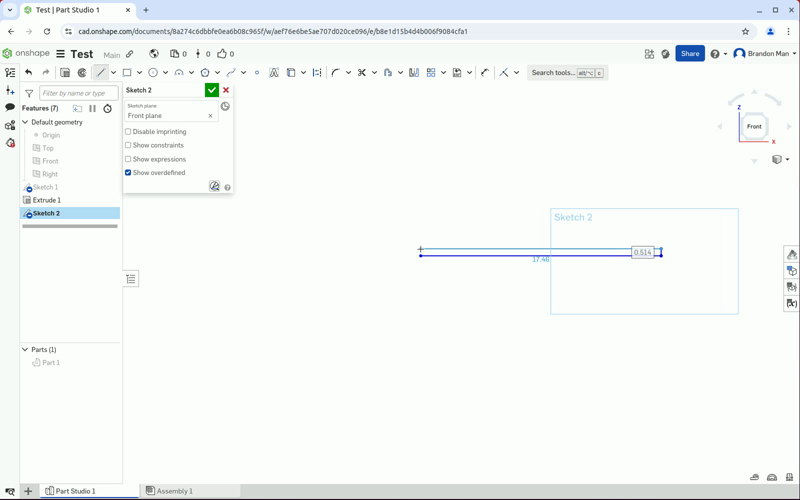
scroll(6)
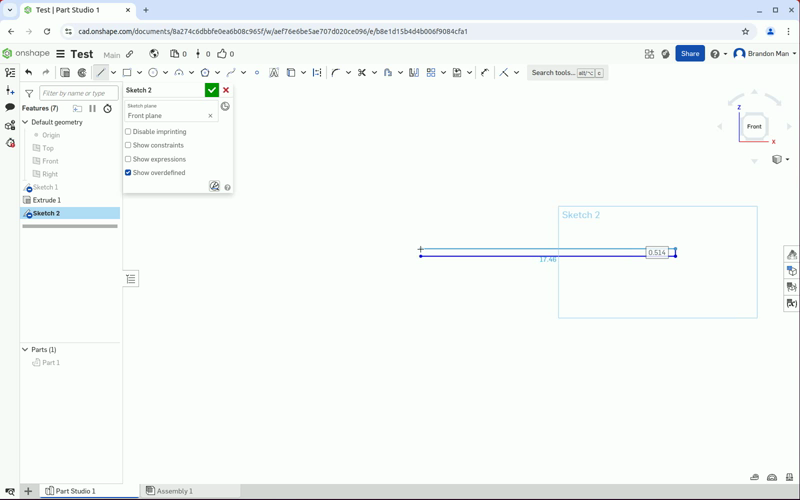
scroll(6)
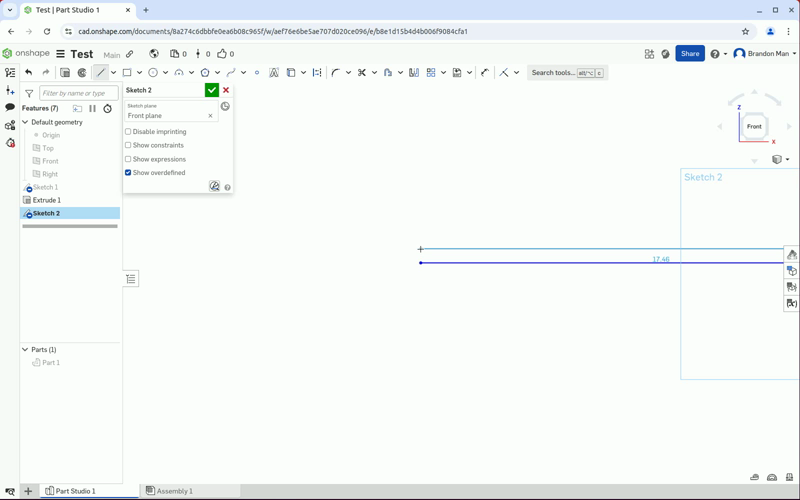
scroll(6)
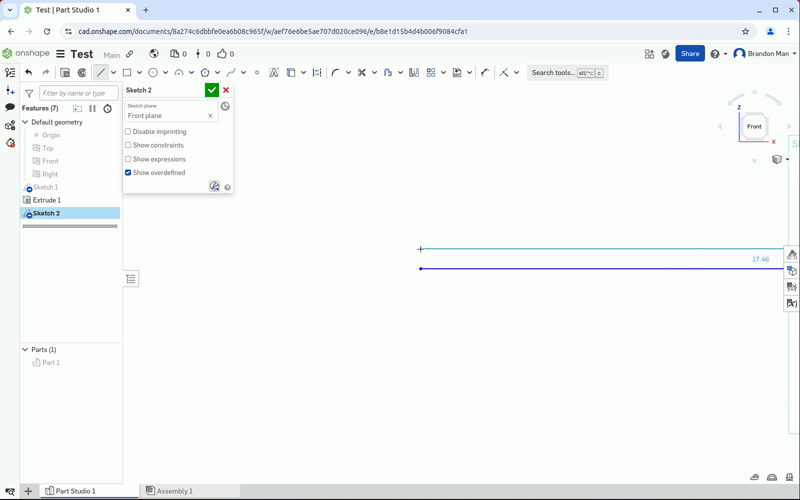
scroll(6)
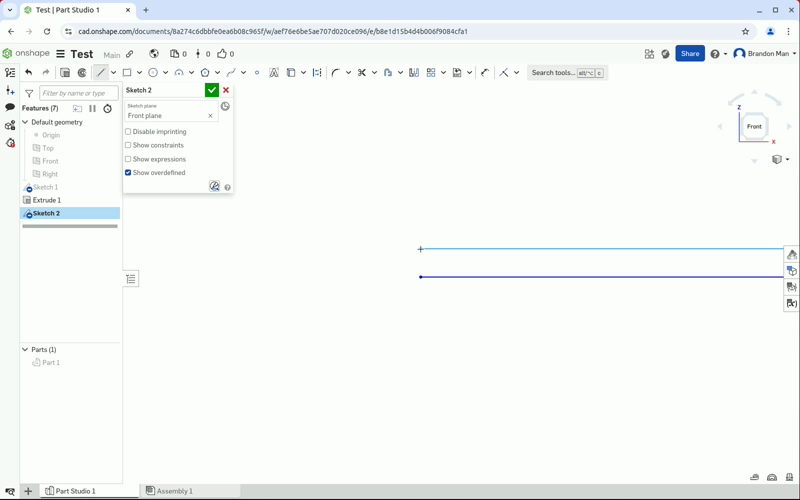
click(420, 248)
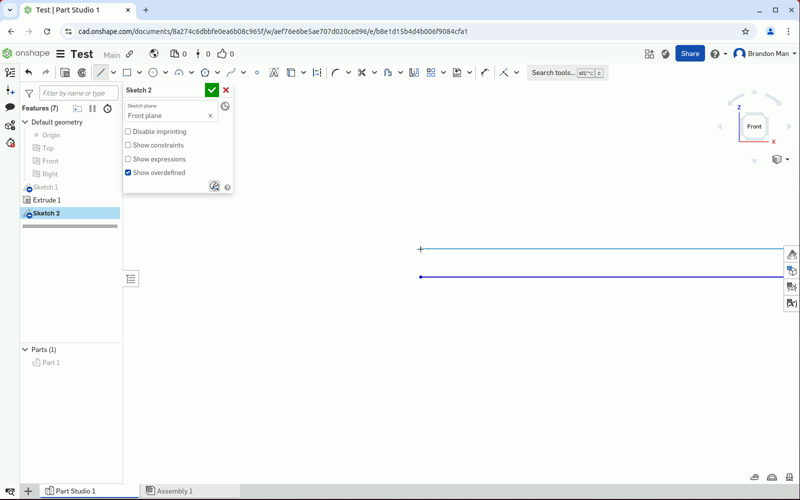
scroll(-6)
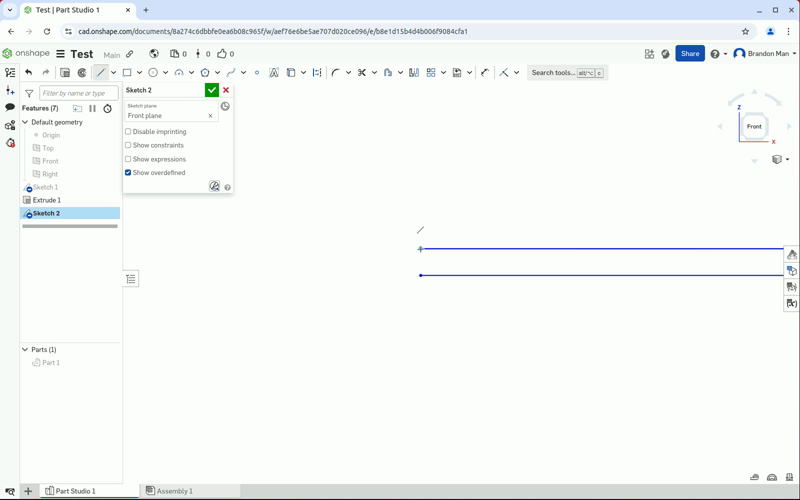
scroll(-6)
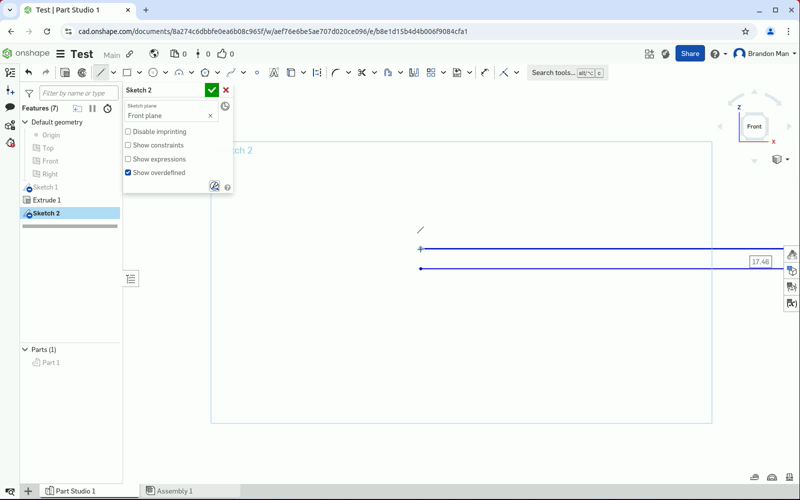
scroll(-6)
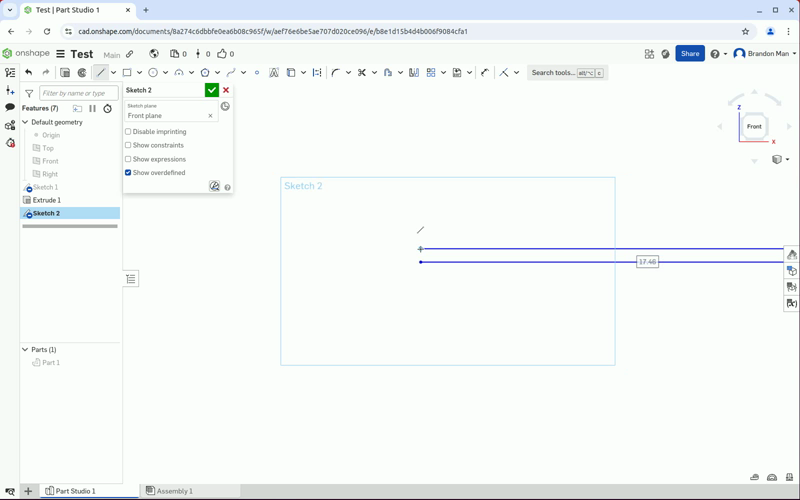
scroll(-6)
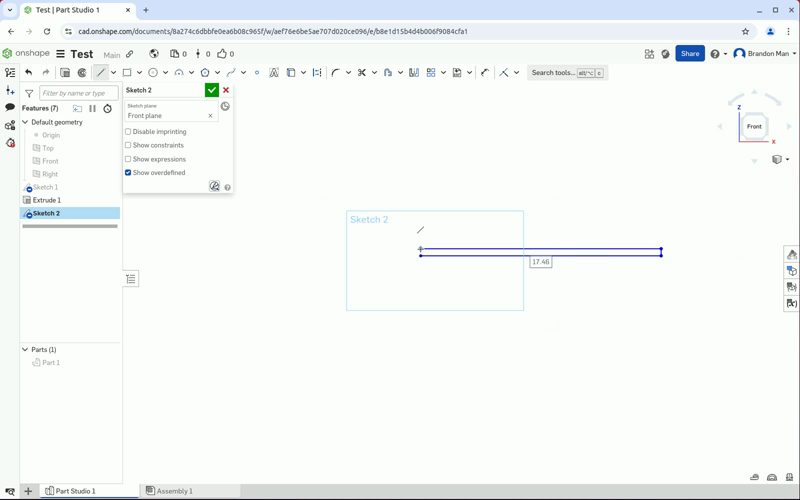
scroll(-6)
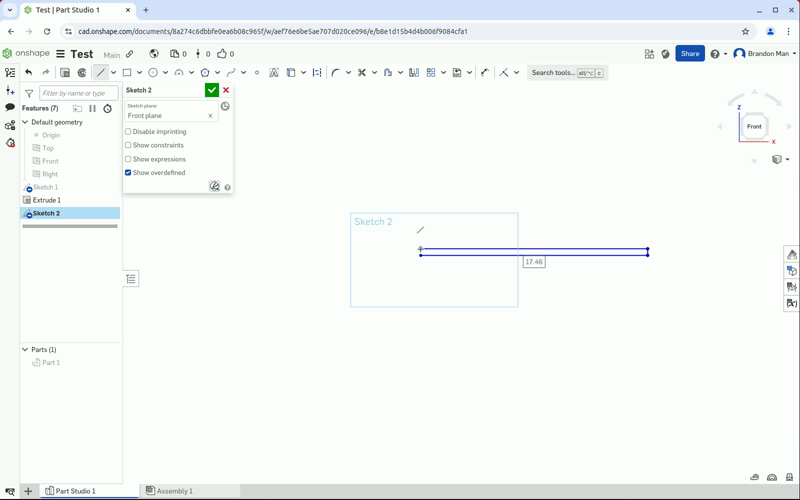
scroll(-6)
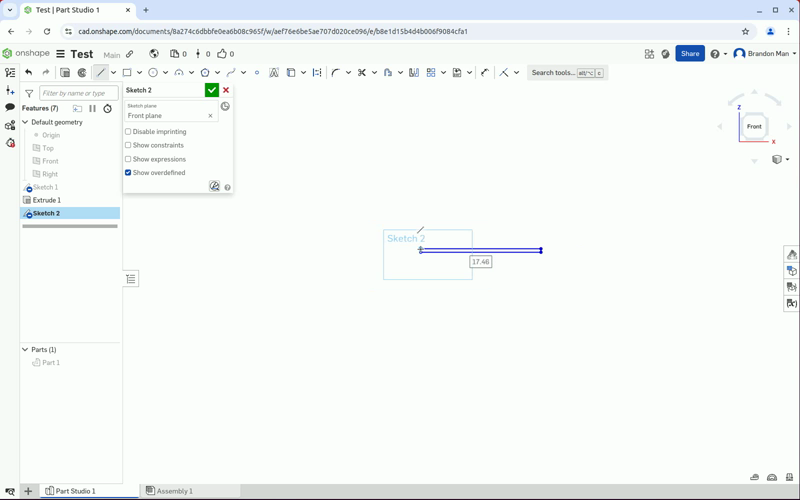
scroll(-6)
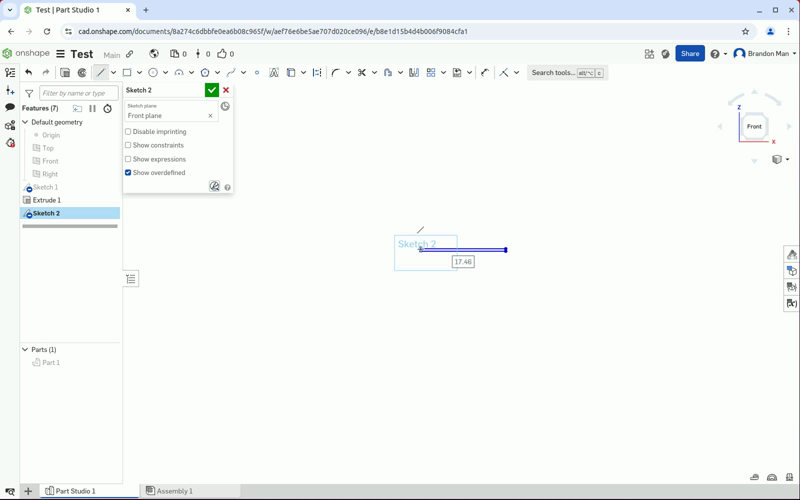
key_up(shift)
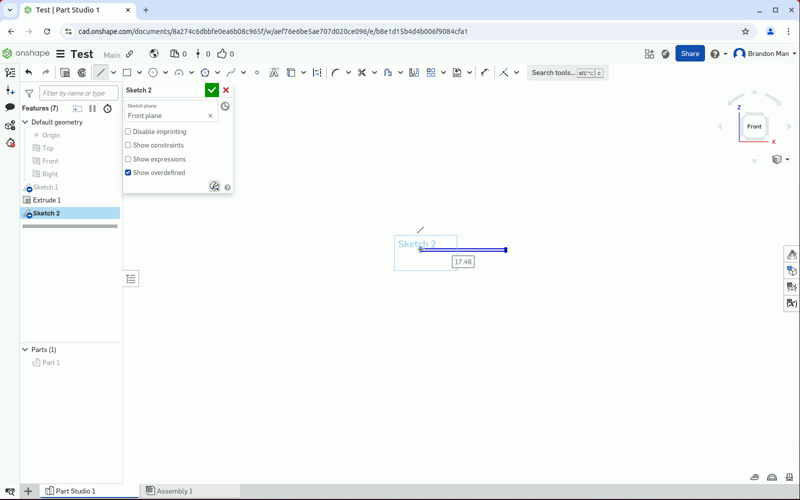
mouse_move(450, 248)
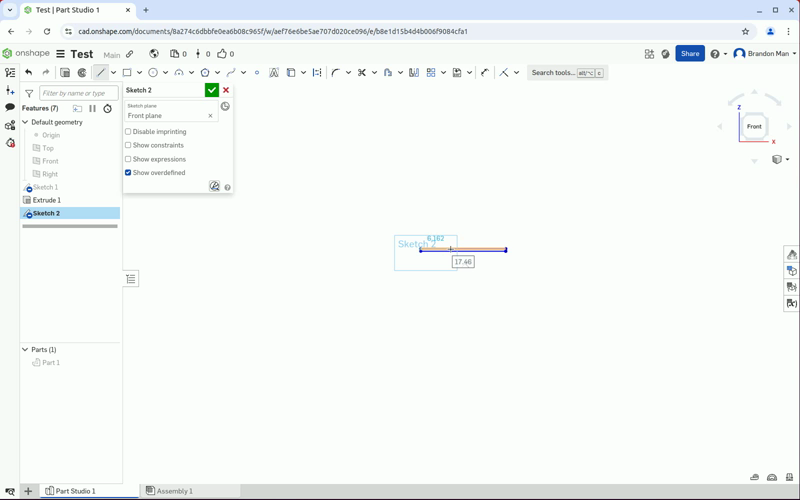
key_down(shift)
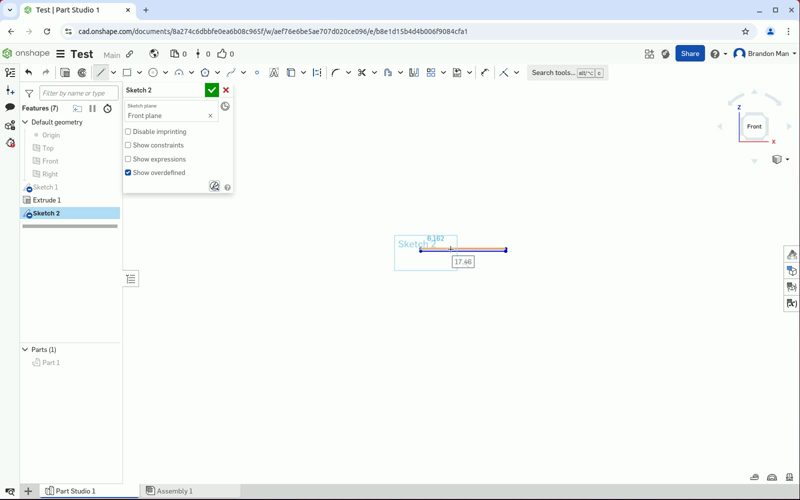
mouse_move(420, 251)
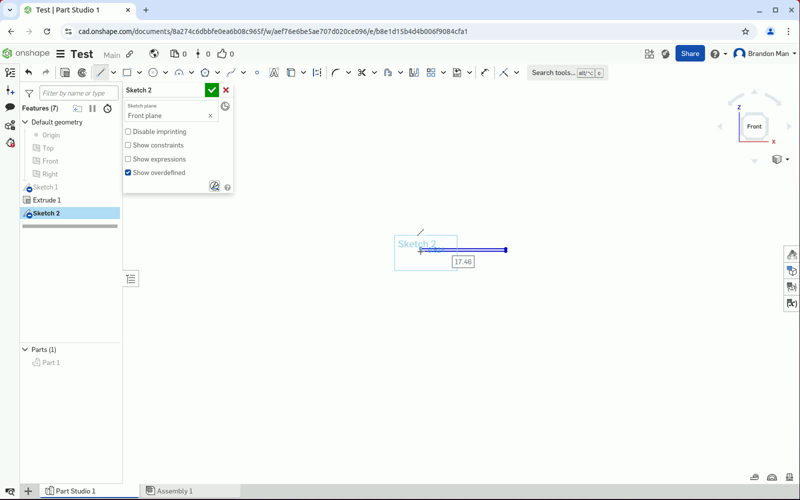
scroll(6)
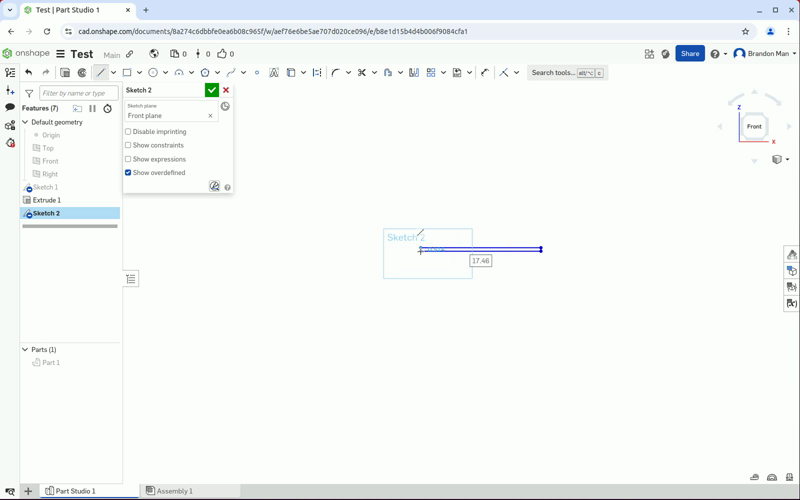
scroll(6)
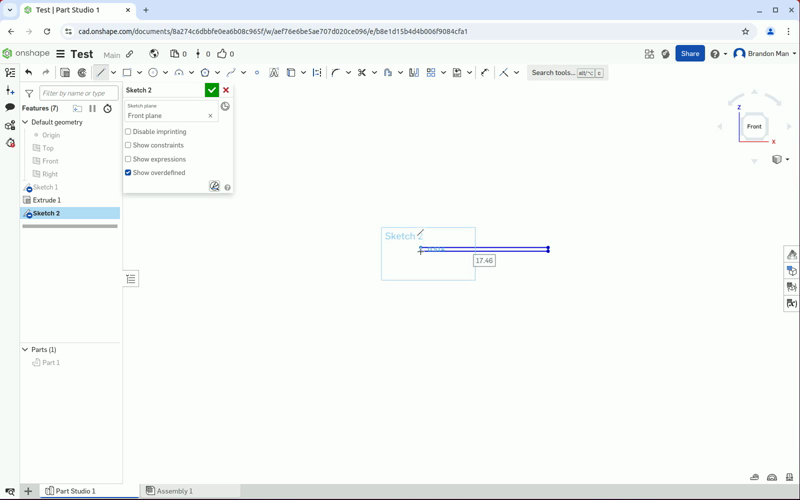
scroll(6)
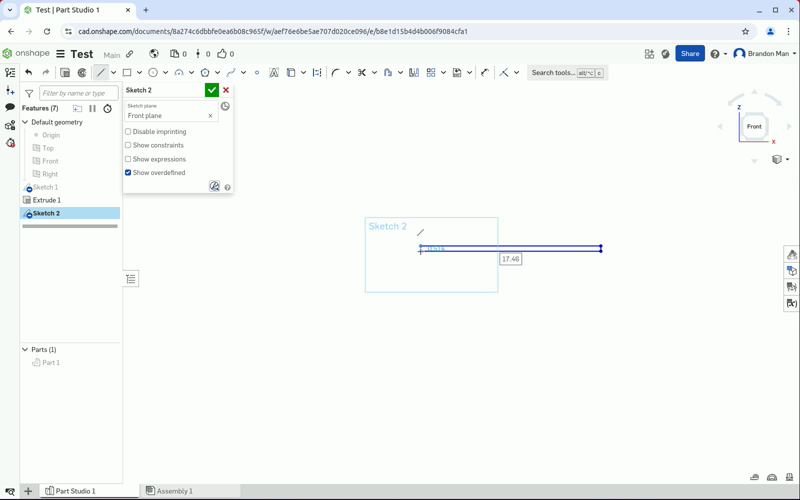
scroll(6)
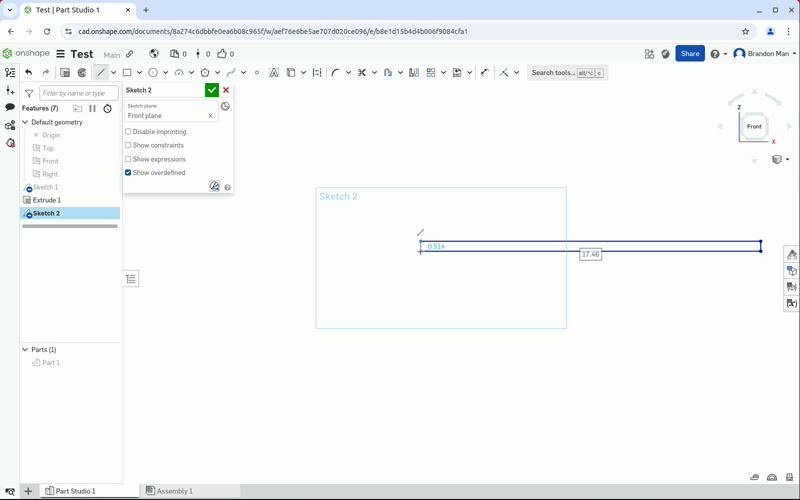
scroll(6)
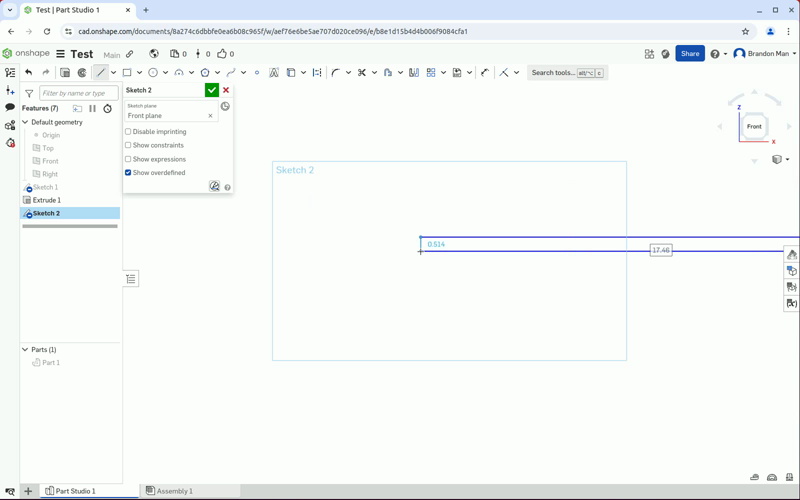
scroll(6)
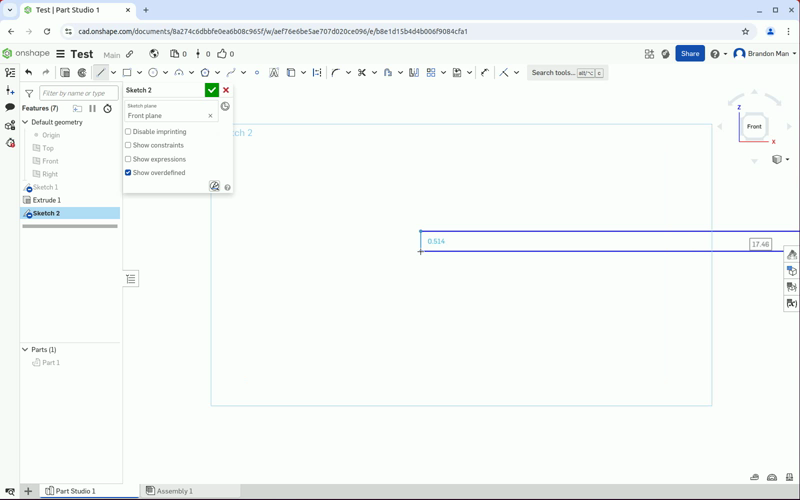
scroll(6)
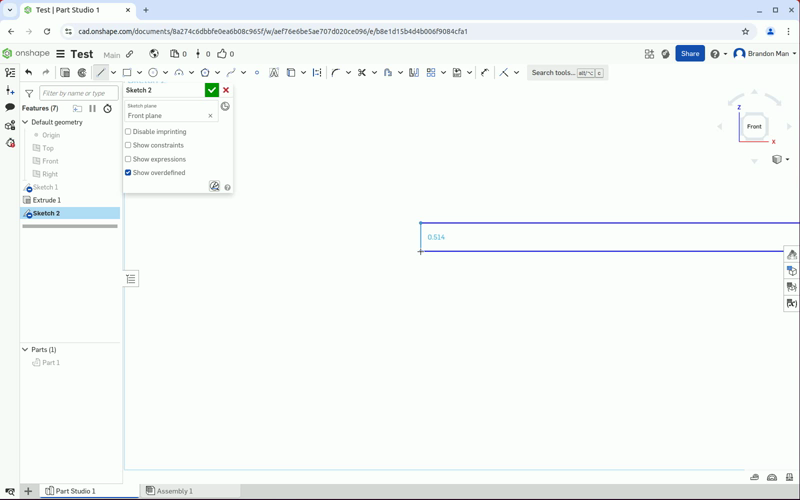
key_up(shift)
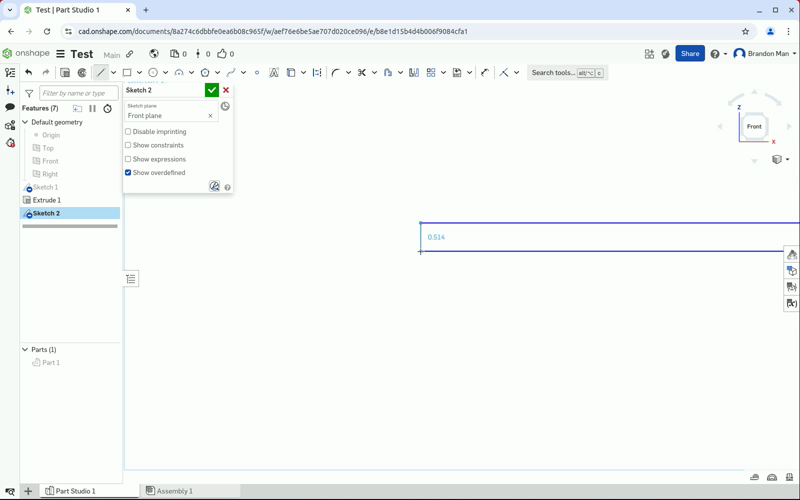
click(420, 251)
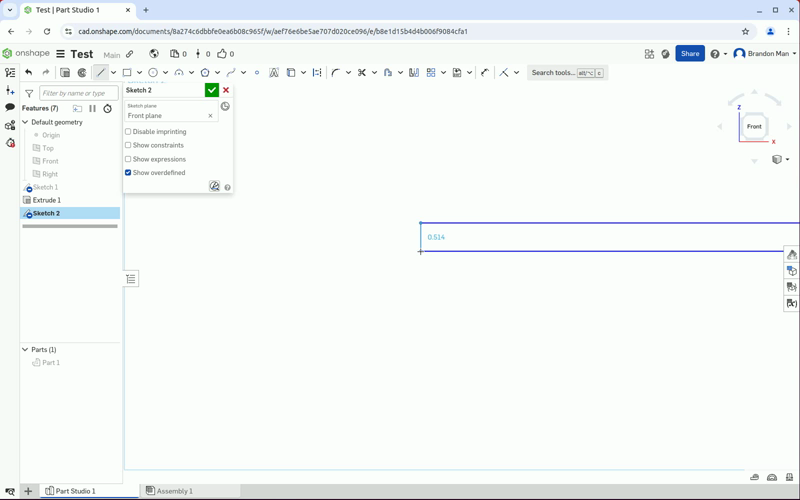
scroll(-6)
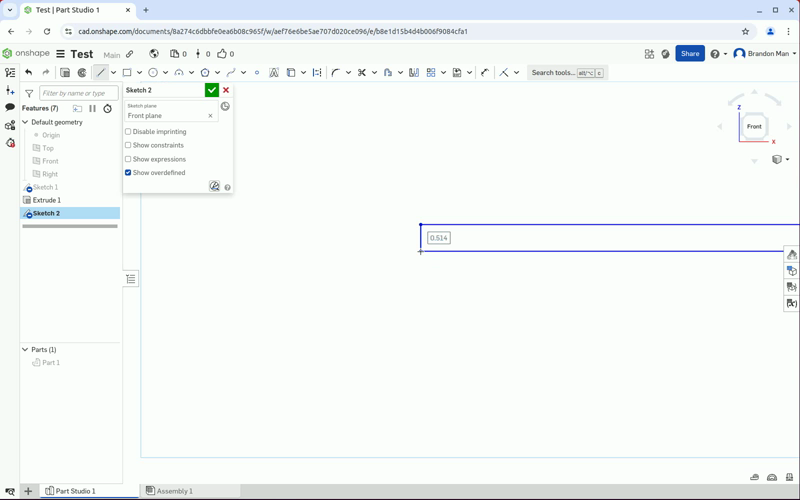
scroll(-6)
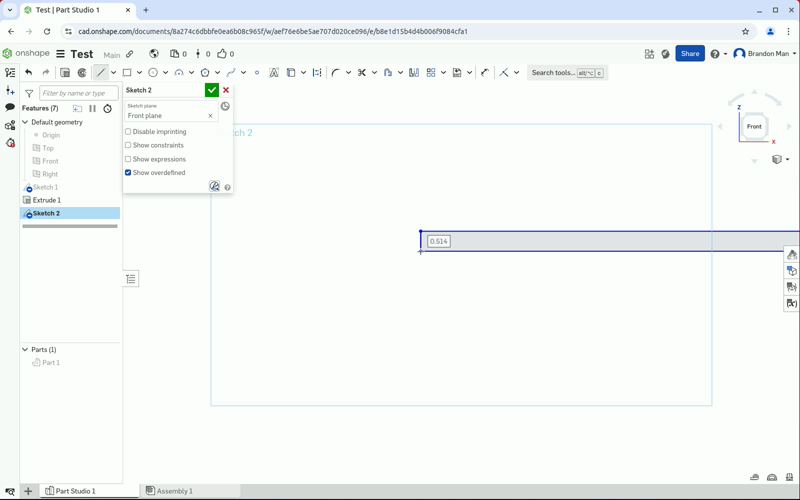
scroll(-6)
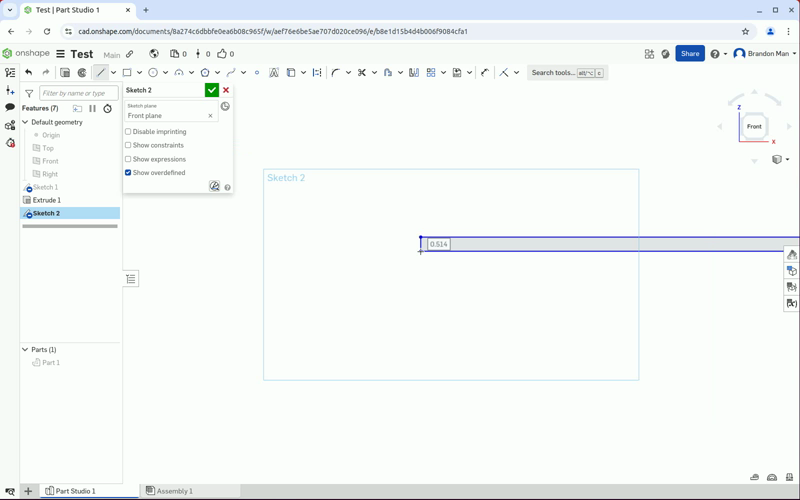
scroll(-6)
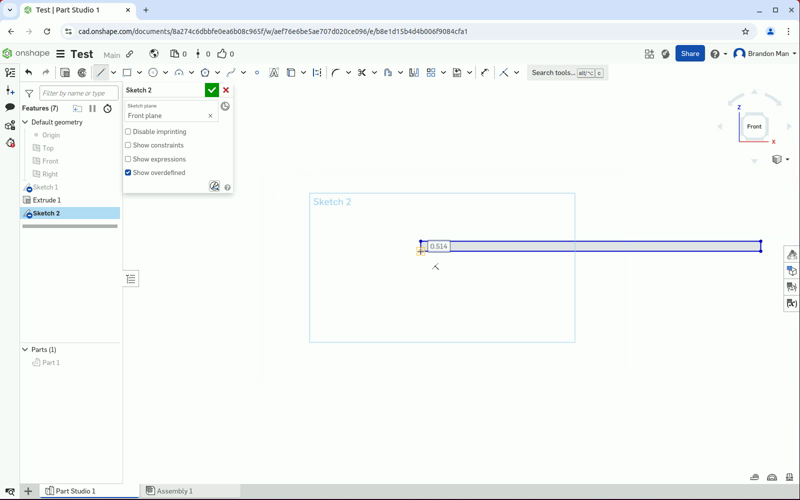
scroll(-6)
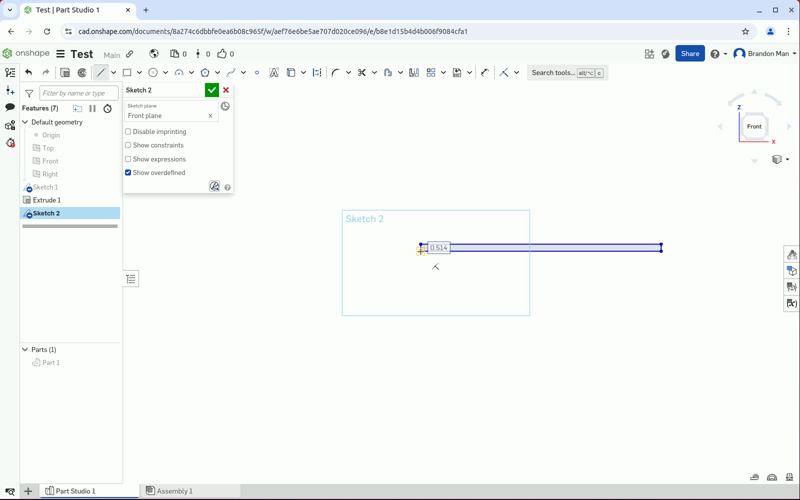
scroll(-6)
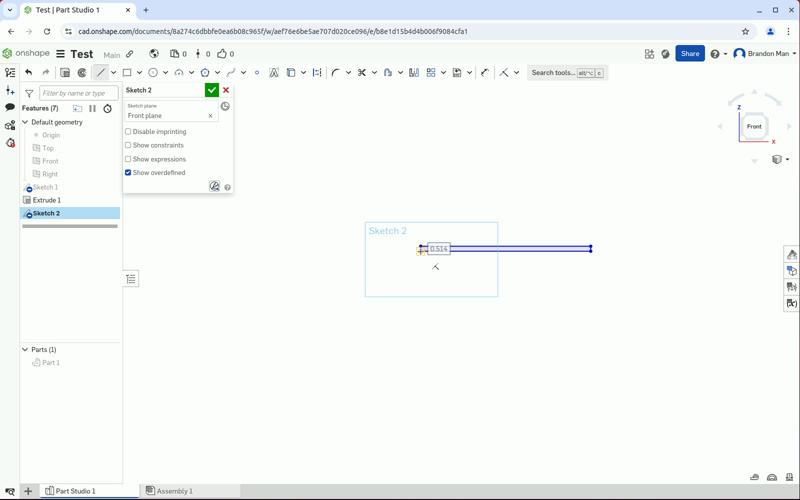
scroll(-6)
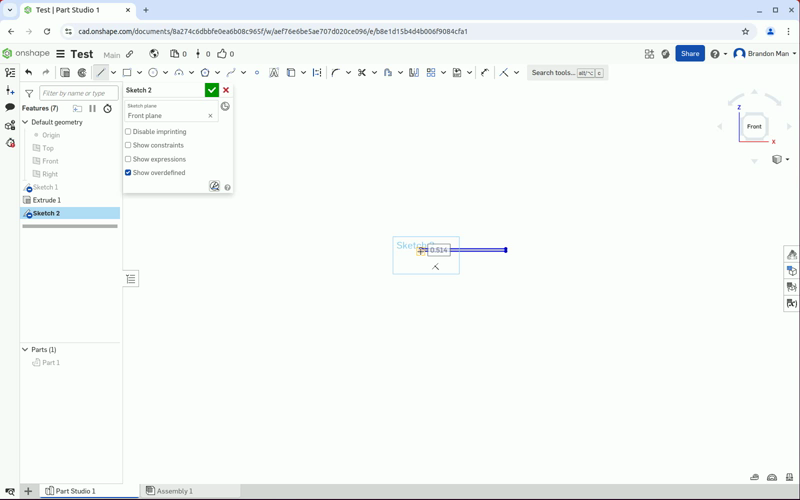
key(esc)
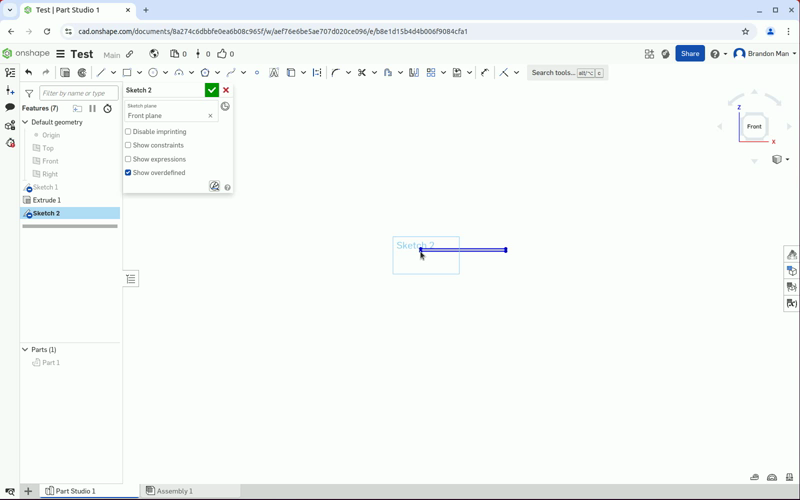
mouse_move(480, 250)
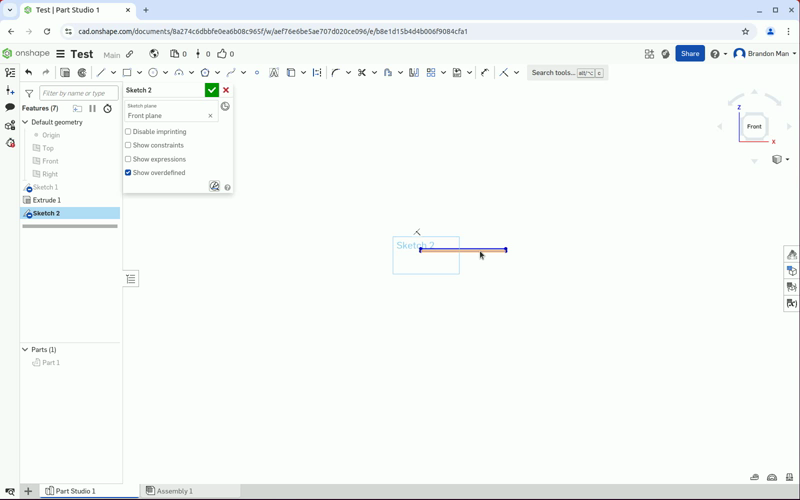
scroll(6)
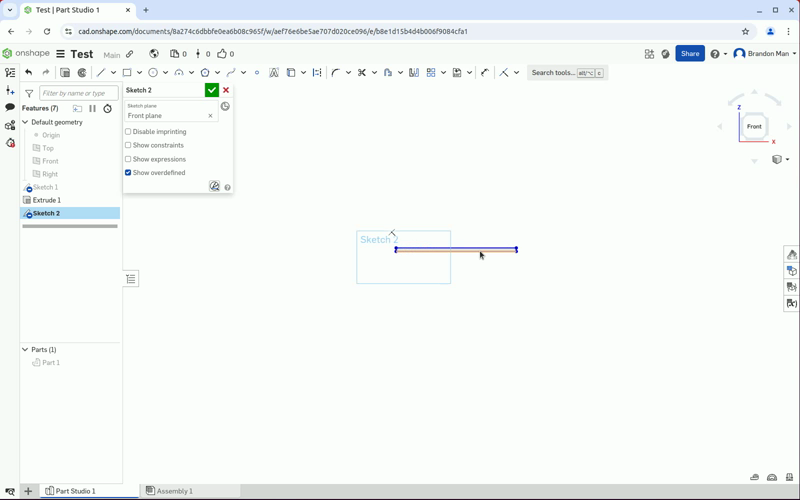
scroll(6)
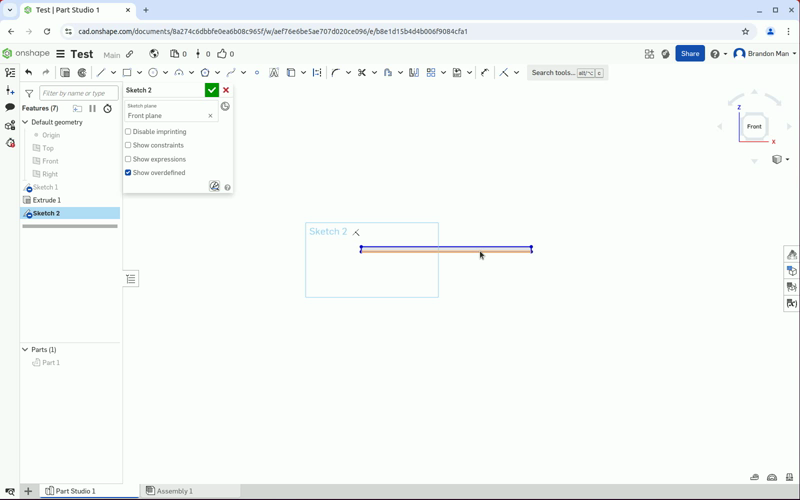
scroll(6)
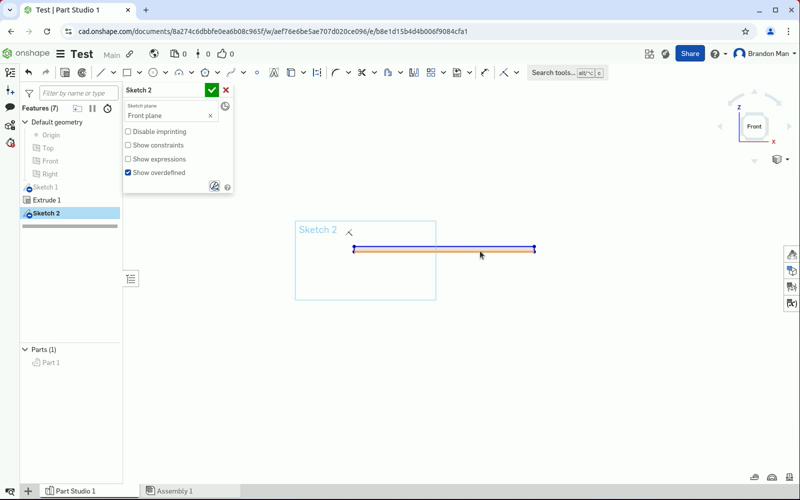
scroll(6)
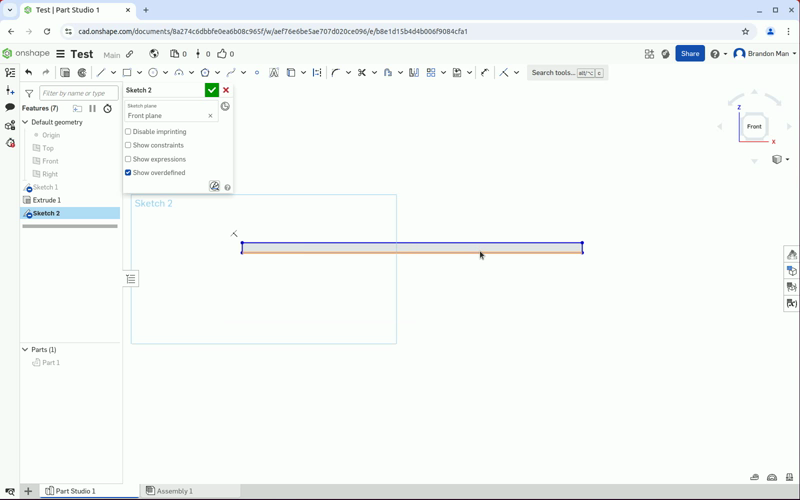
scroll(6)
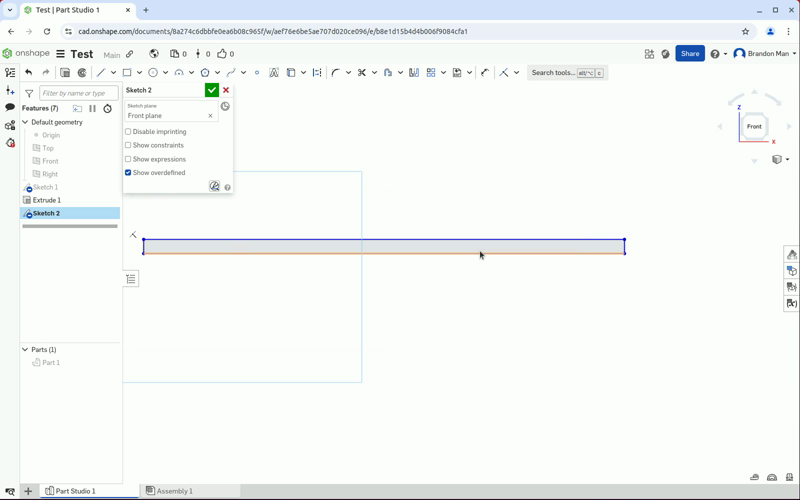
scroll(6)
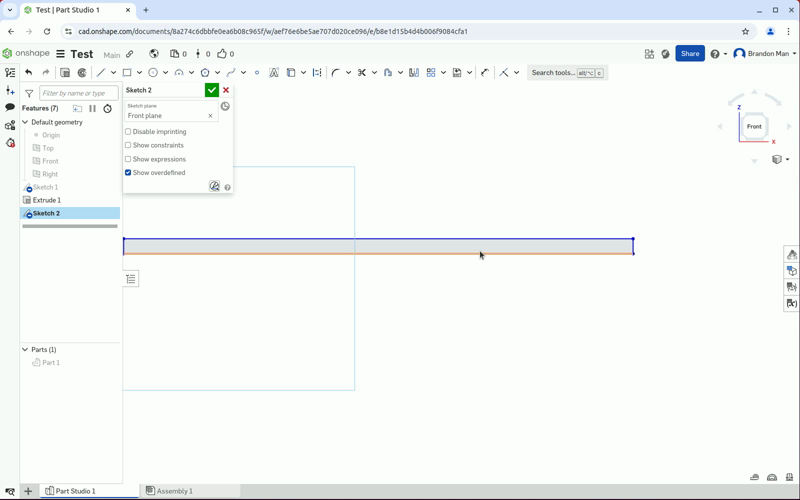
scroll(6)
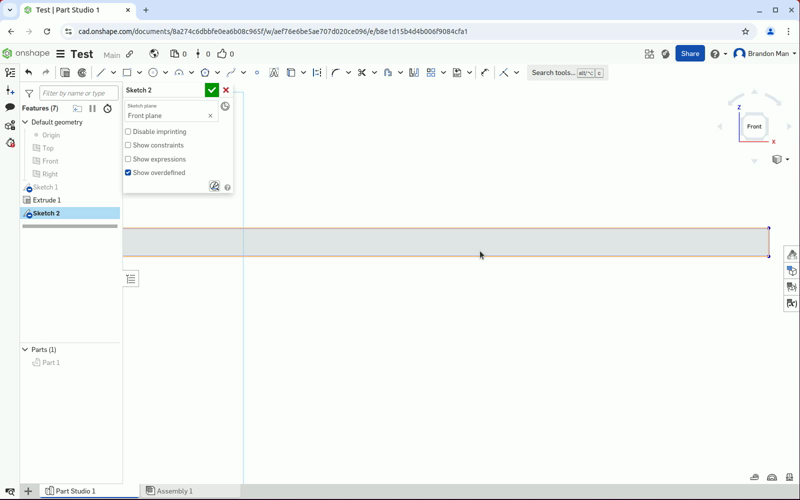
click(480, 250)
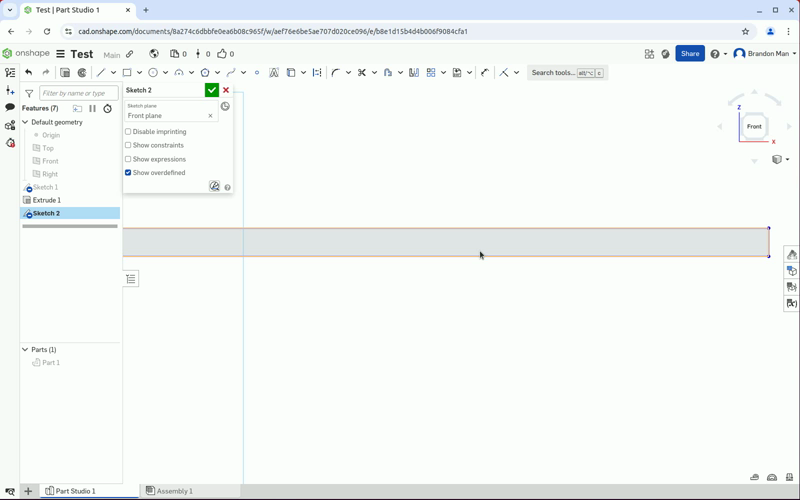
scroll(-6)
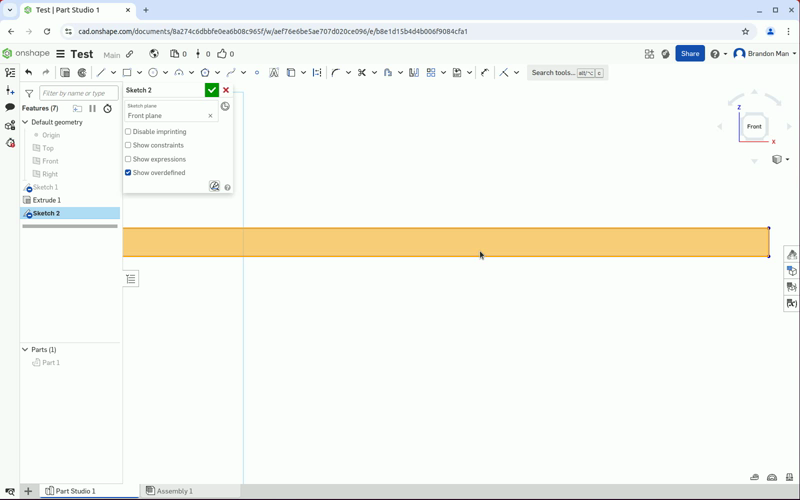
scroll(-6)
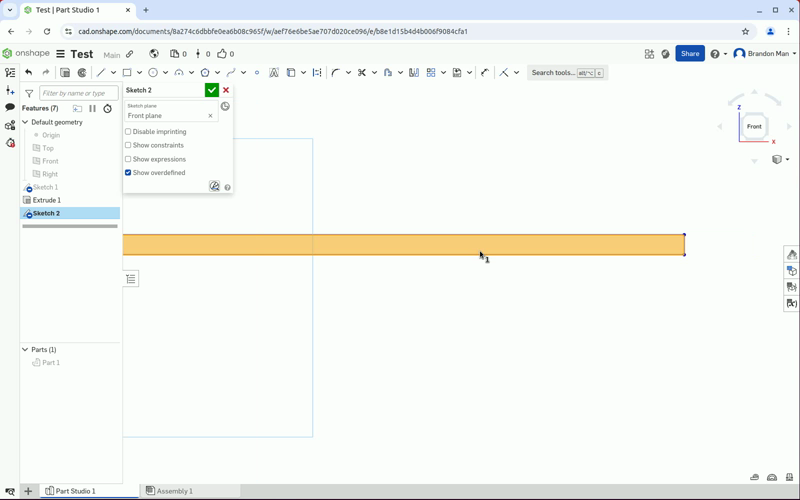
scroll(-6)
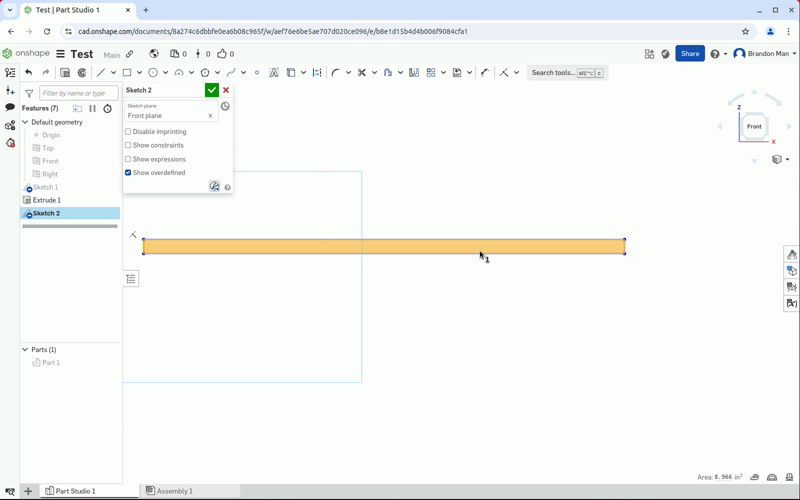
scroll(-6)
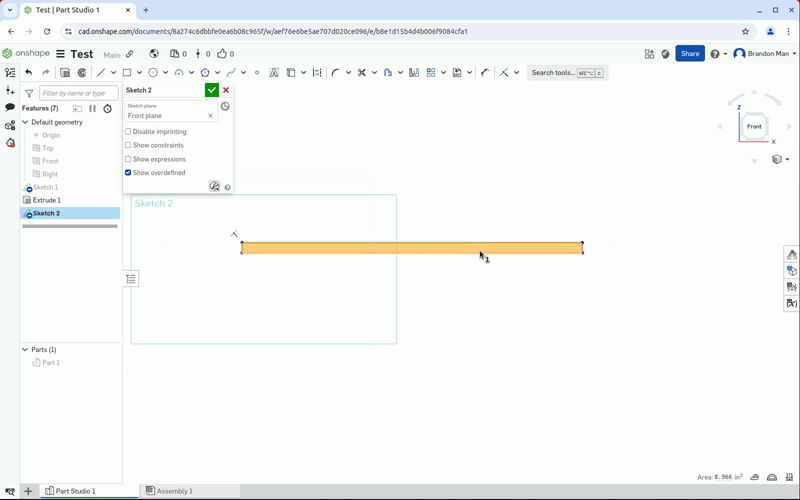
scroll(-6)
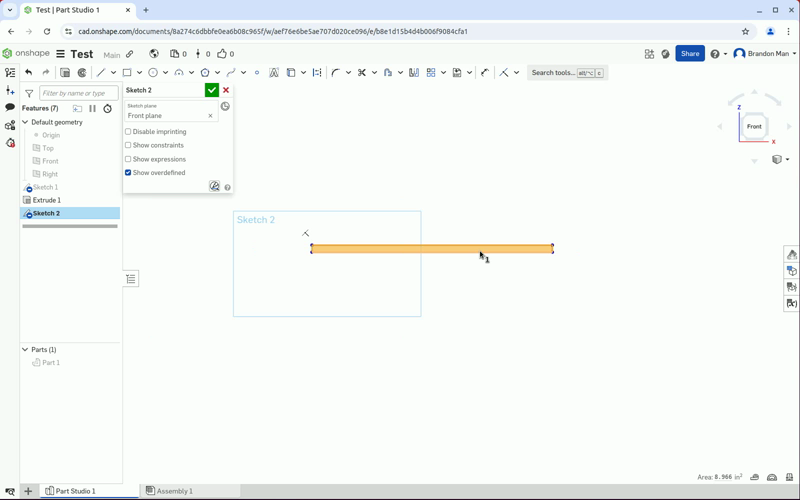
scroll(-6)
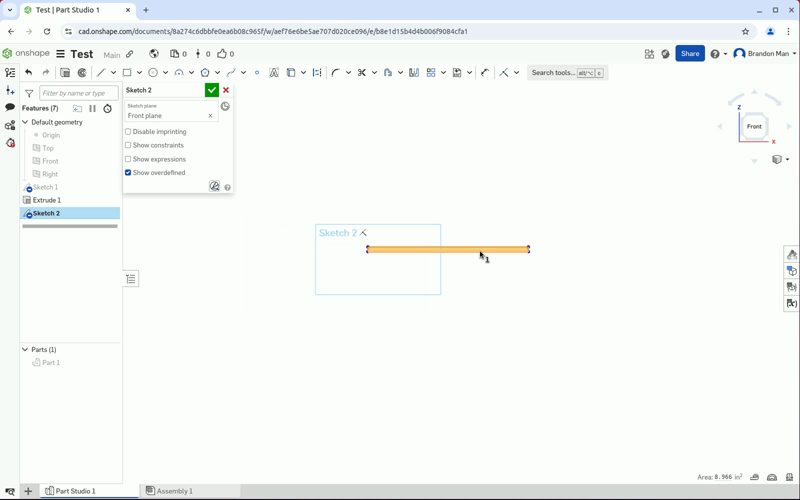
scroll(-6)
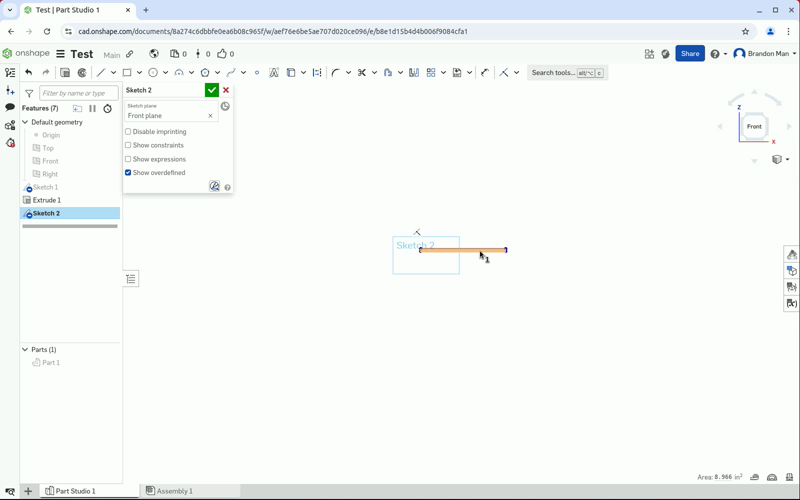
mouse_move(73, 352)
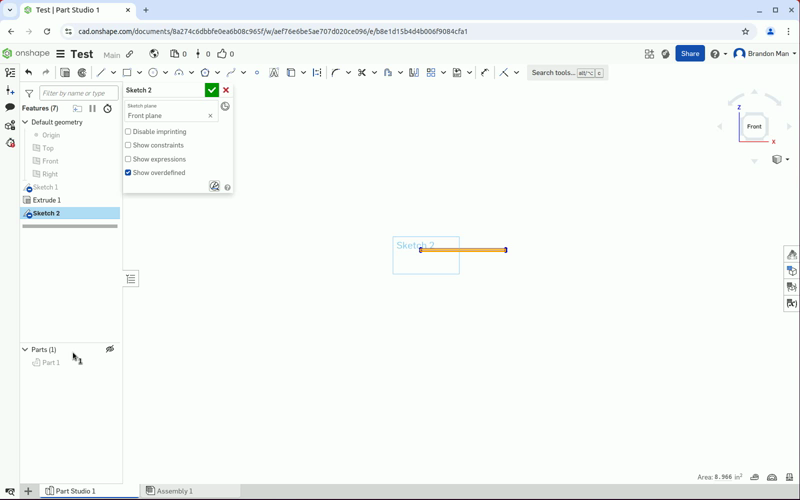
key(shift+y)
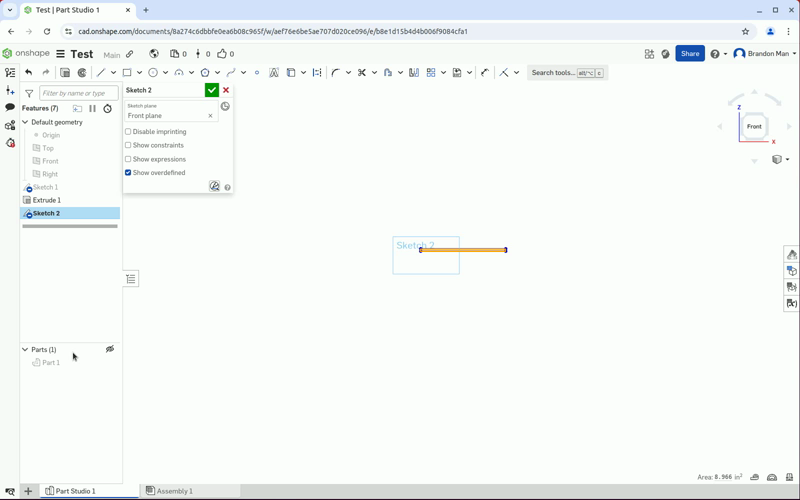
key(shift+e)
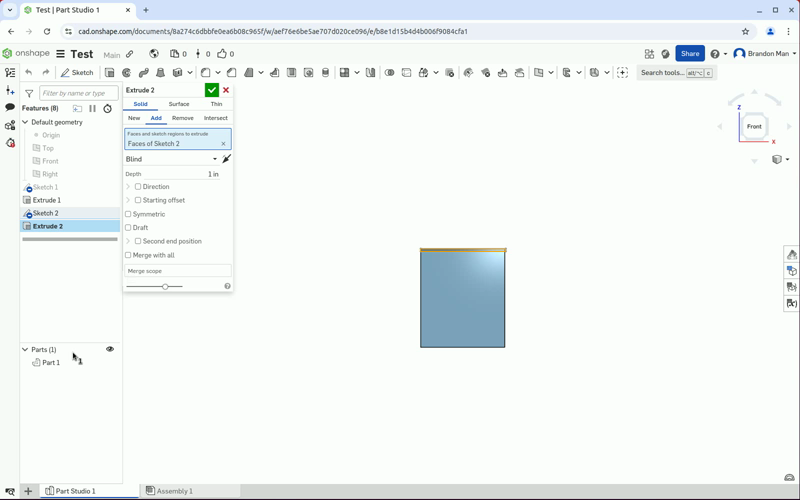
mouse_move(143, 106)
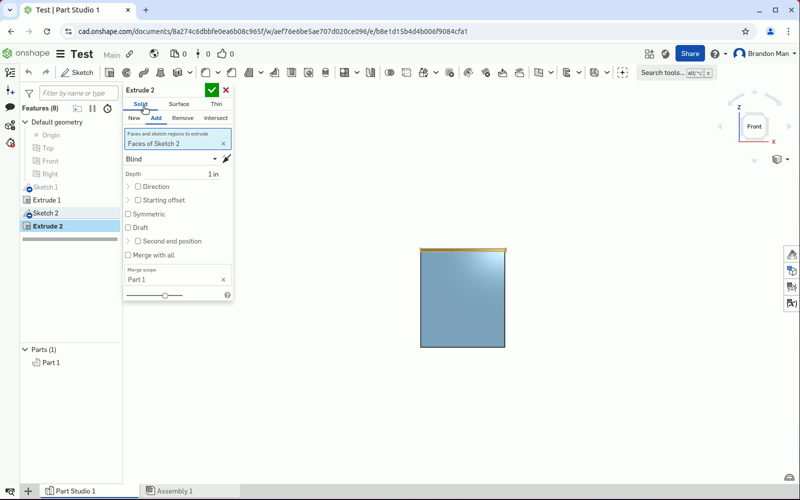
click(143, 106)
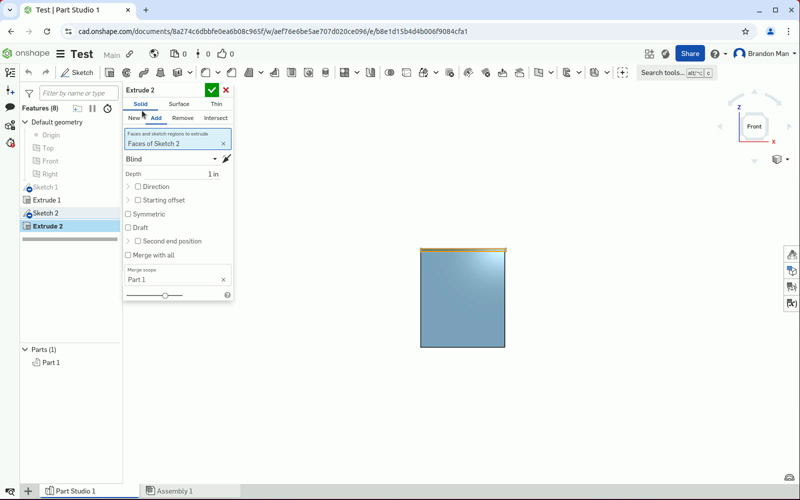
mouse_move(137, 120)
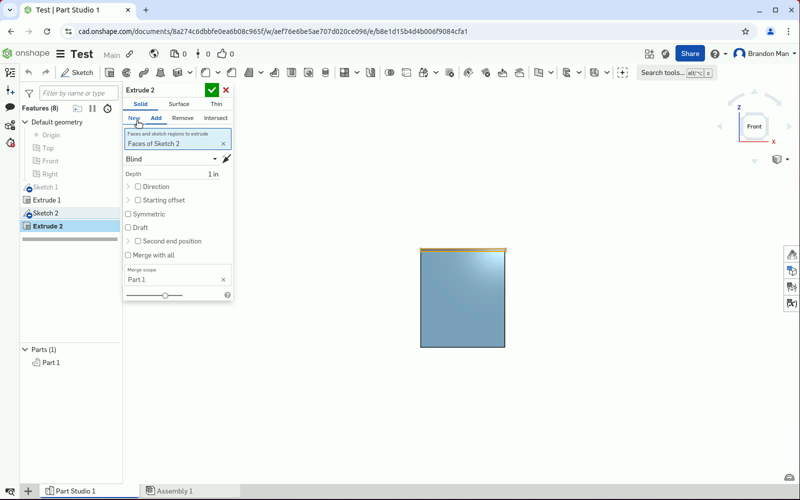
click(137, 120)
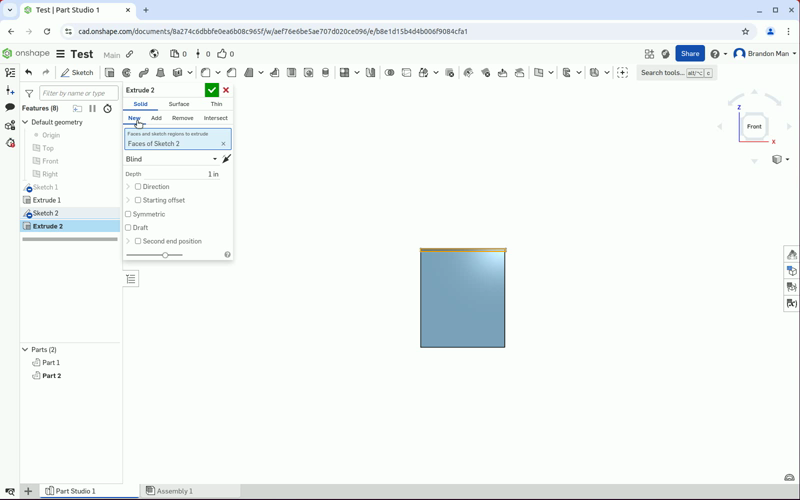
key(tab, 4)
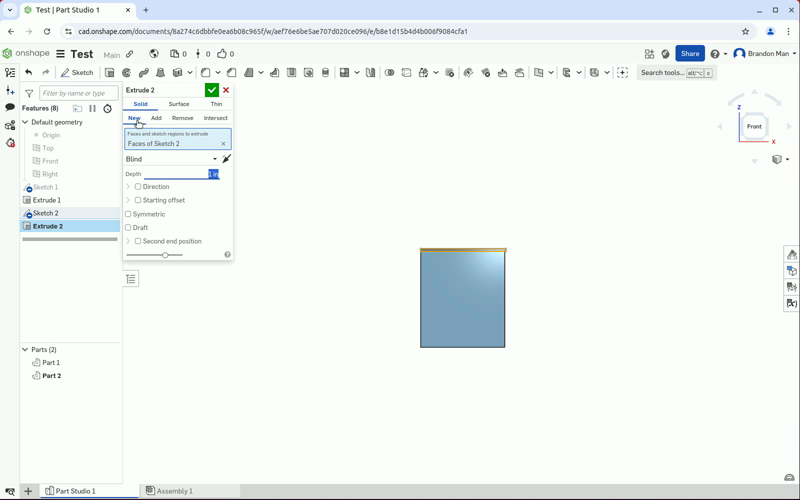
text(4.333)
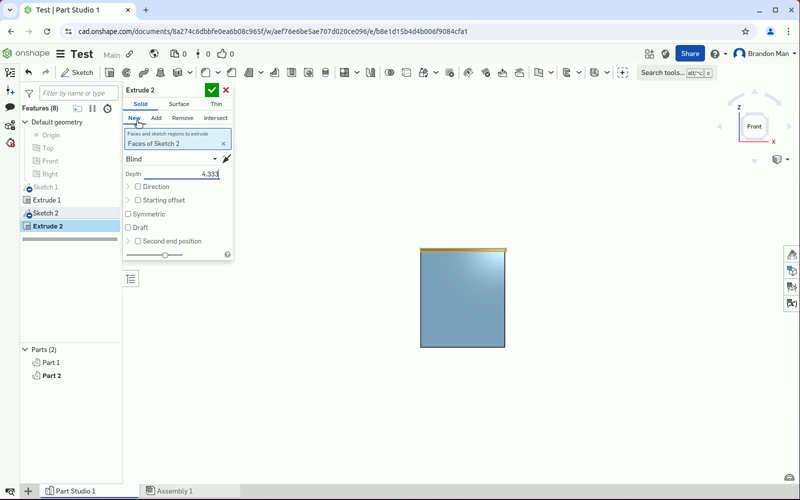
key(enter)
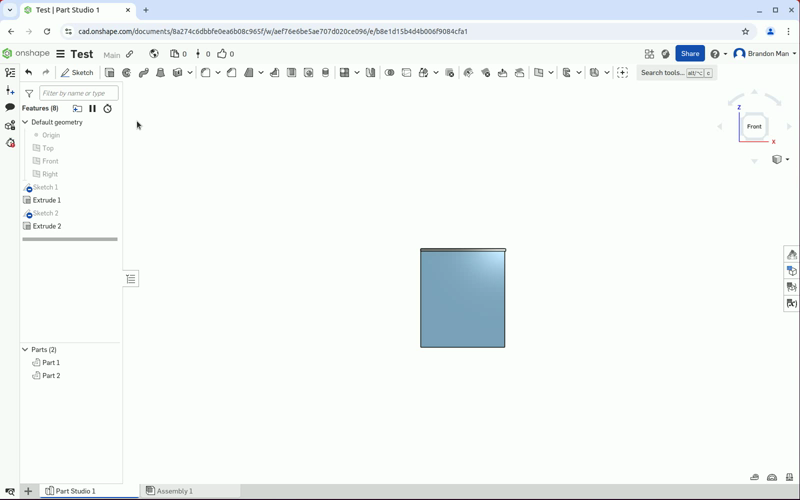
key(shift+h)
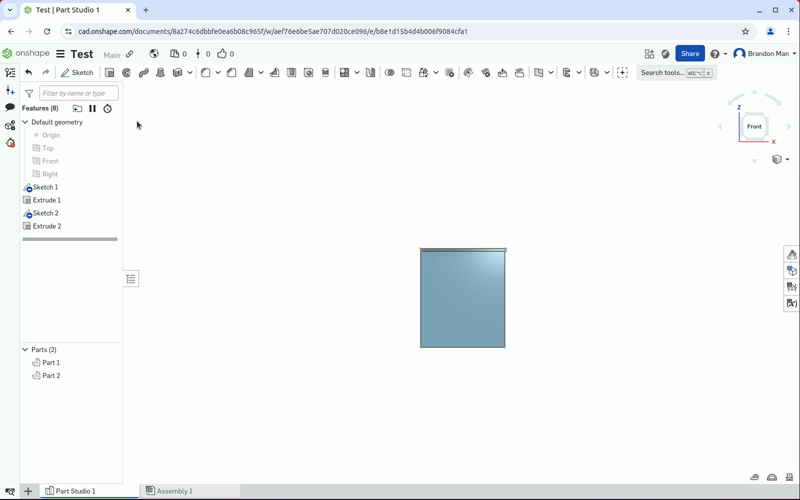
key(shift+h)
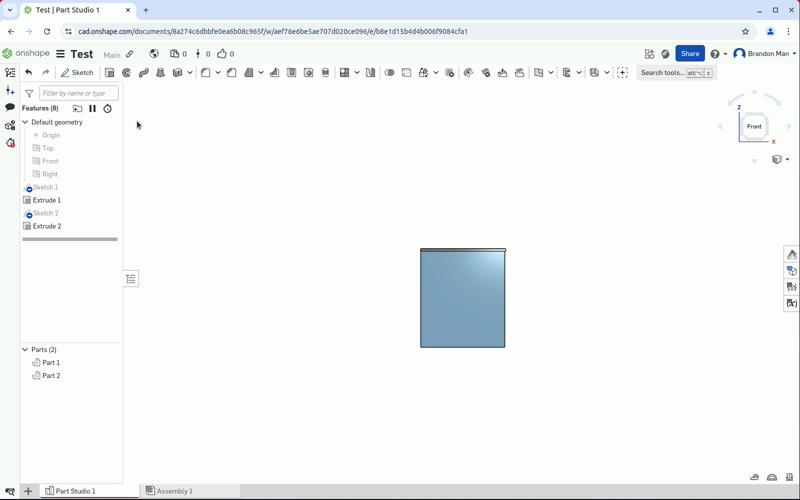
mouse_move(73, 189)
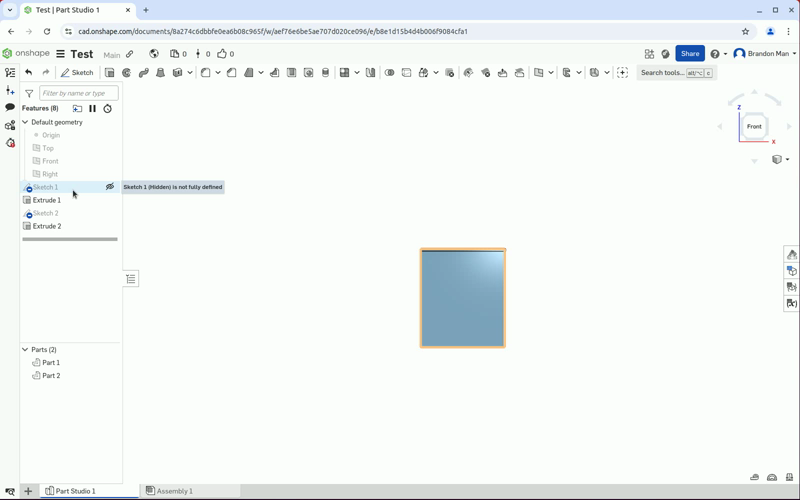
click(73, 189)
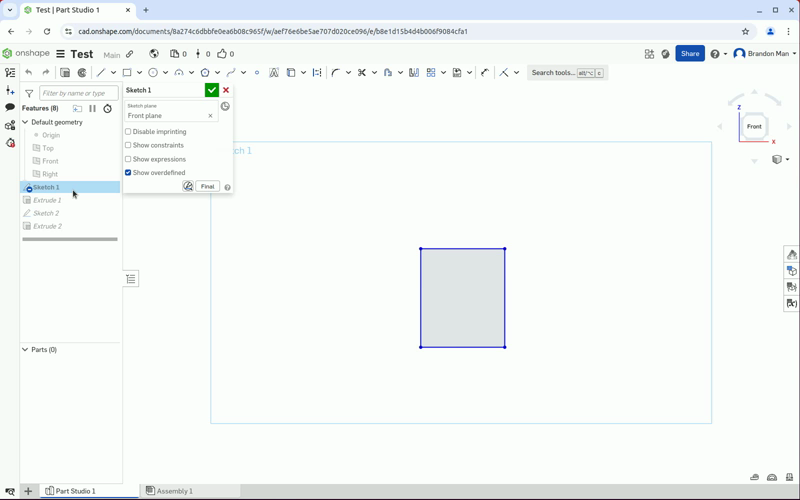
mouse_move(229, 92)
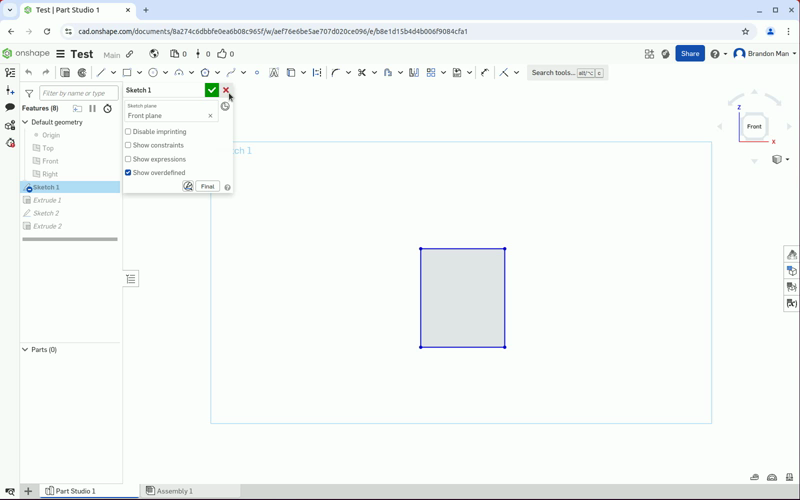
click(229, 92)
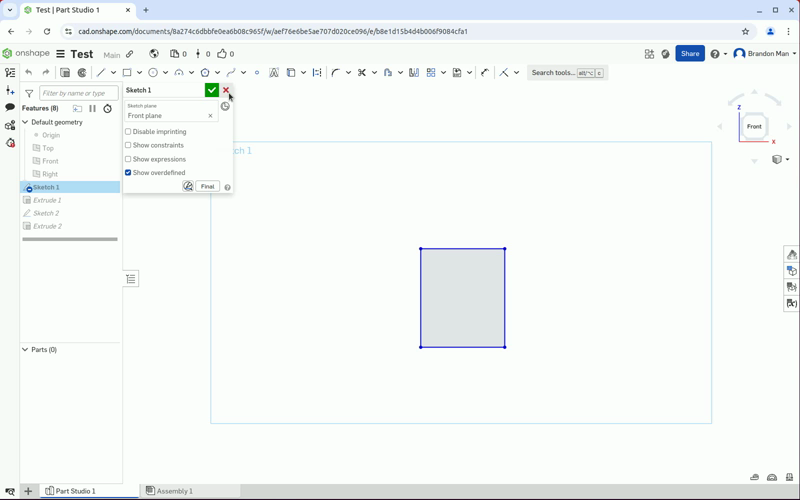
key(shift+s)
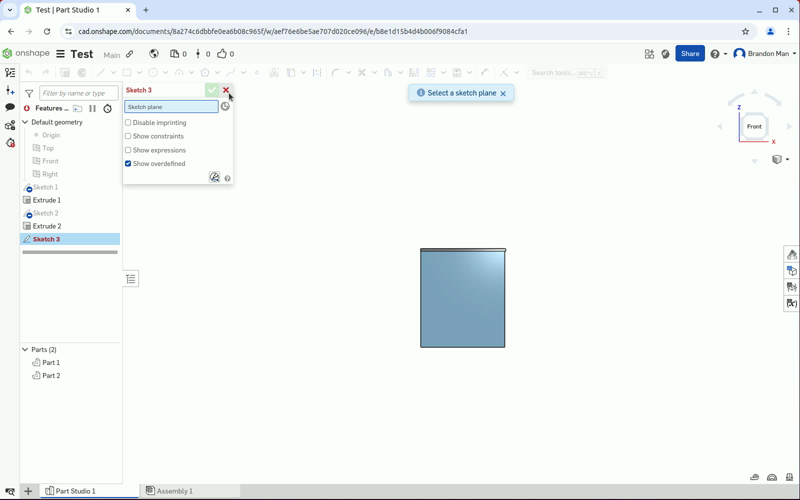
mouse_move(73, 163)
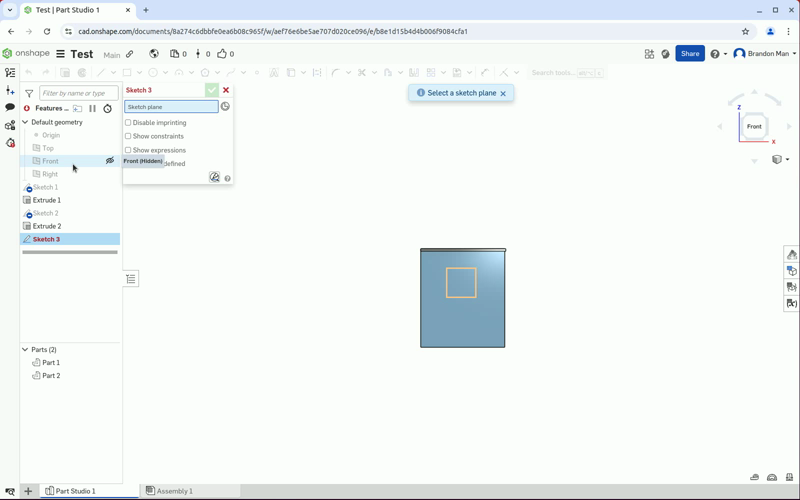
click(73, 163)
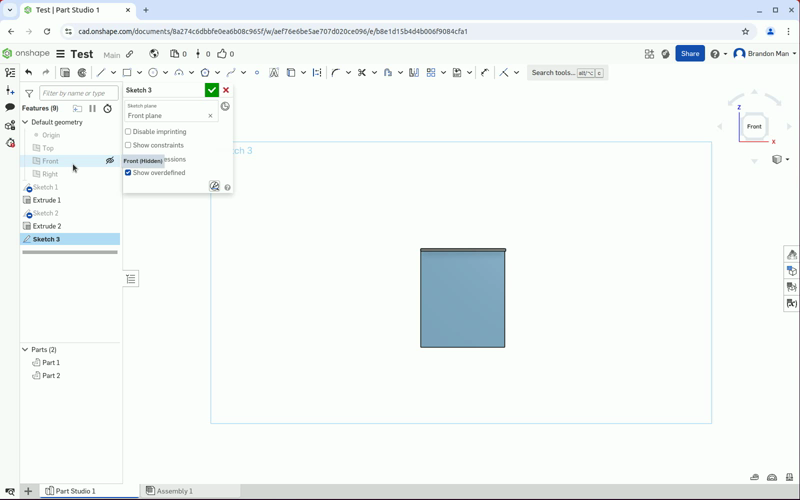
mouse_move(73, 352)
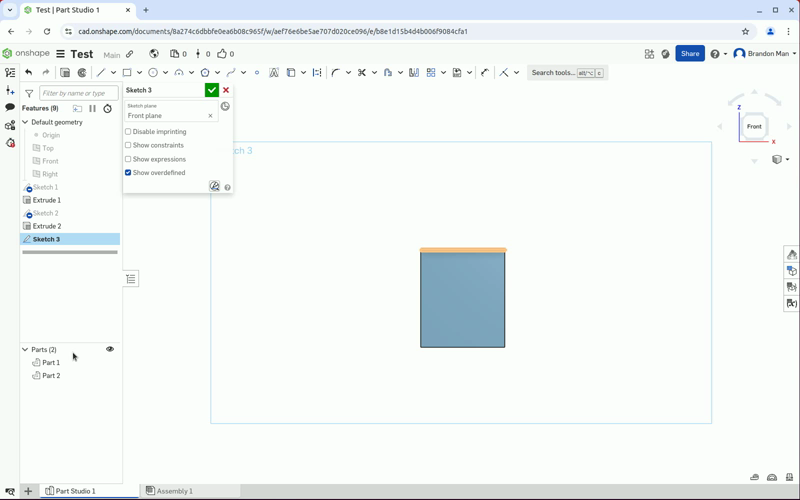
key(y)
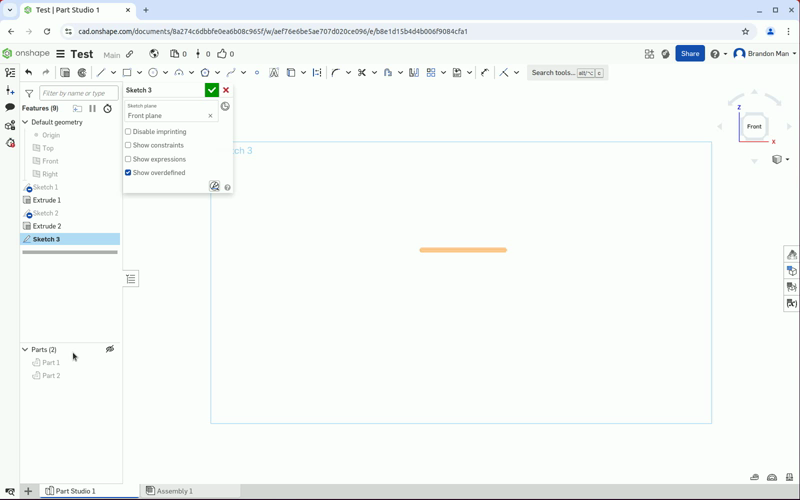
key(l)
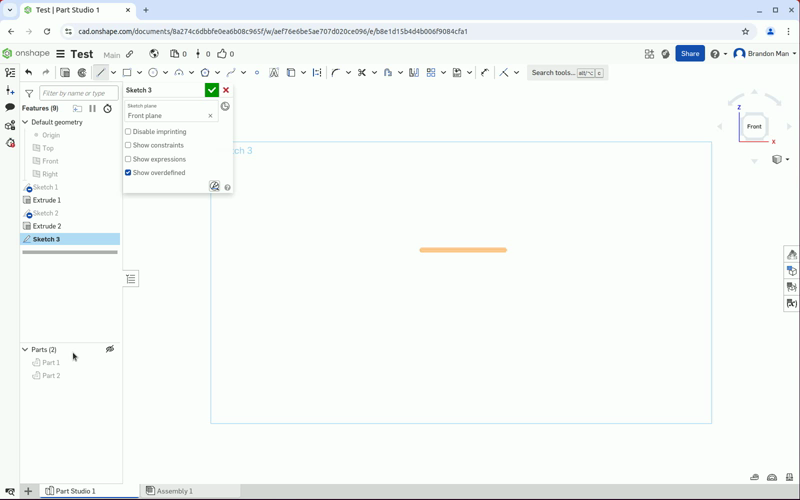
key_down(shift)
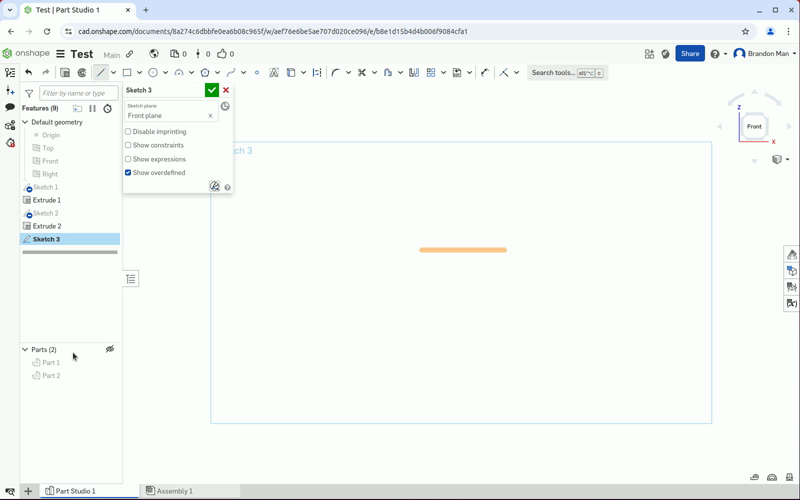
mouse_move(420, 347)
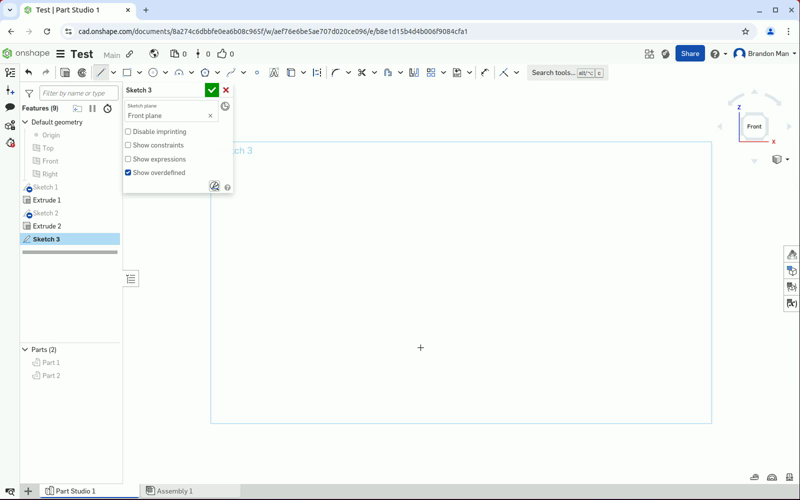
click(420, 347)
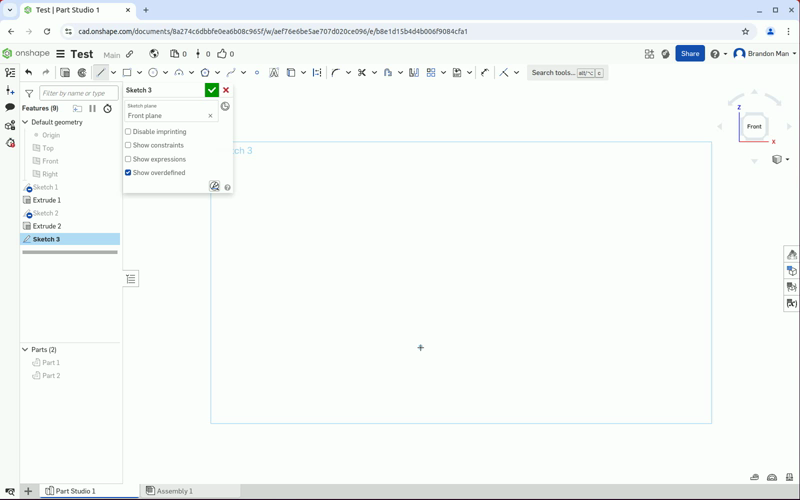
key_up(shift)
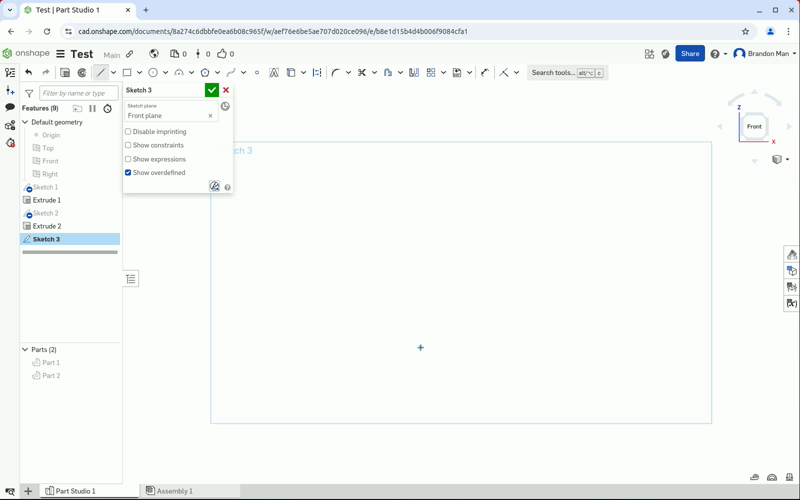
key_down(shift)
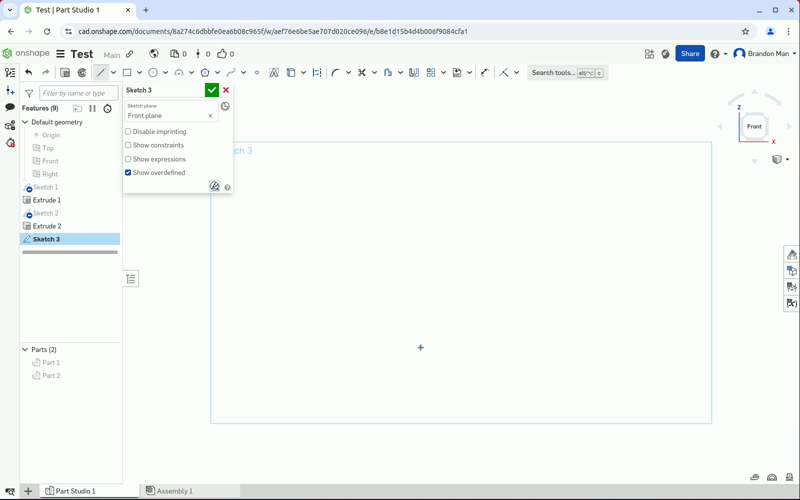
mouse_move(505, 347)
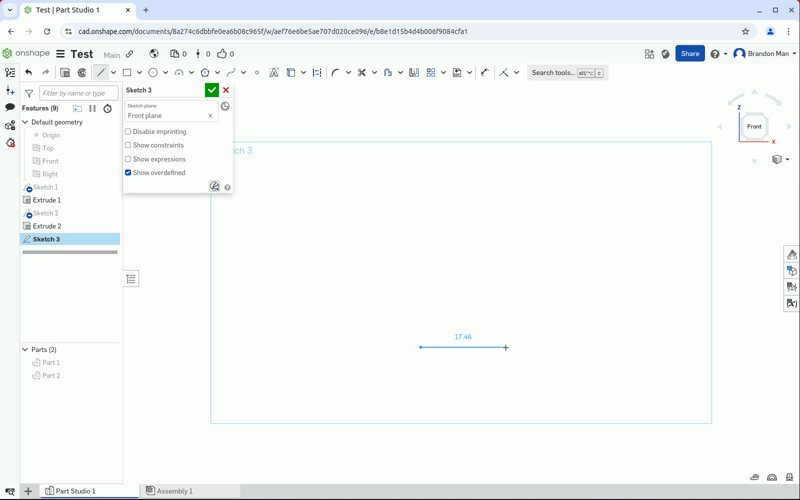
click(505, 347)
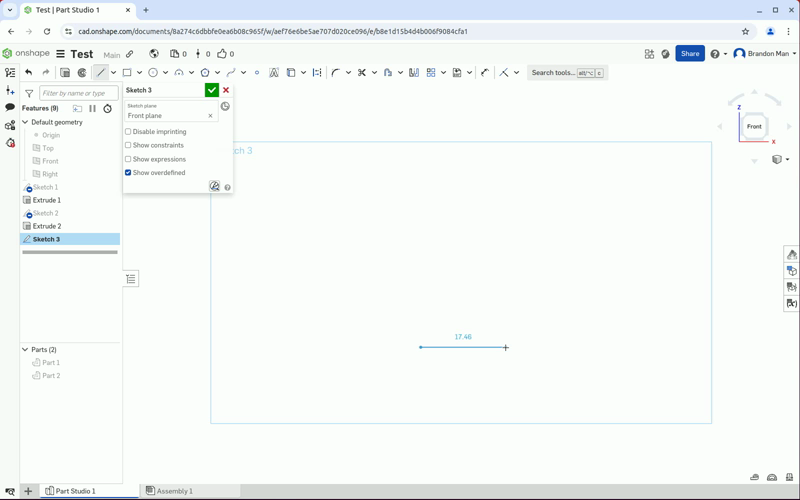
key_up(shift)
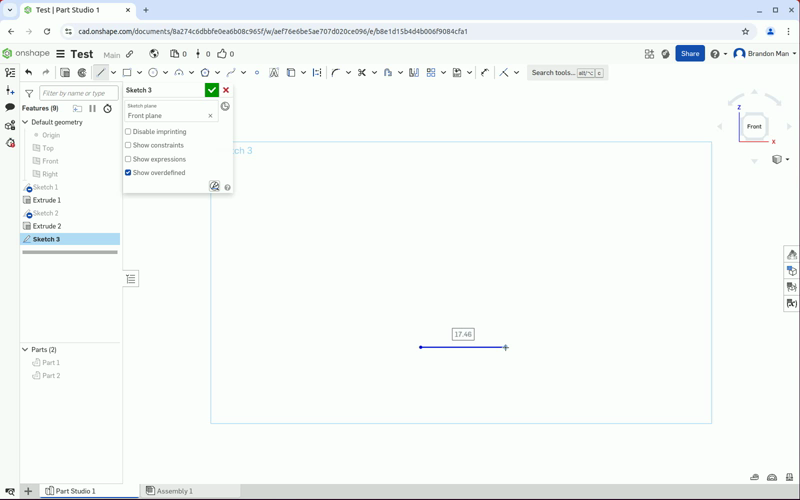
key_down(shift)
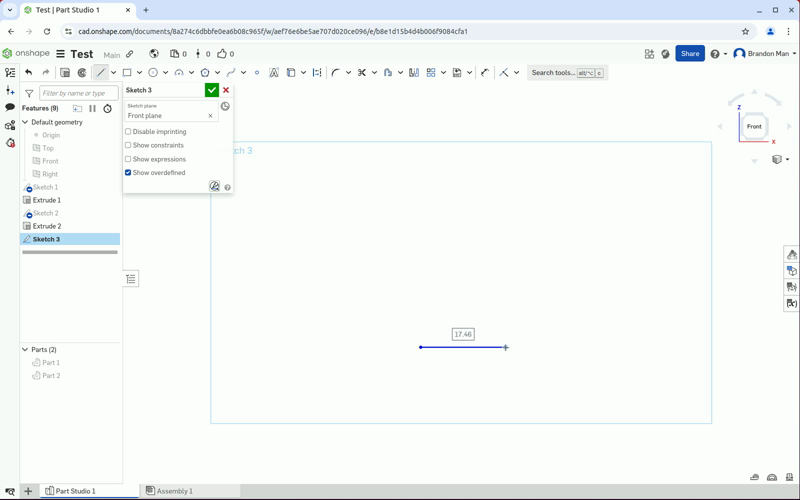
mouse_move(535, 347)
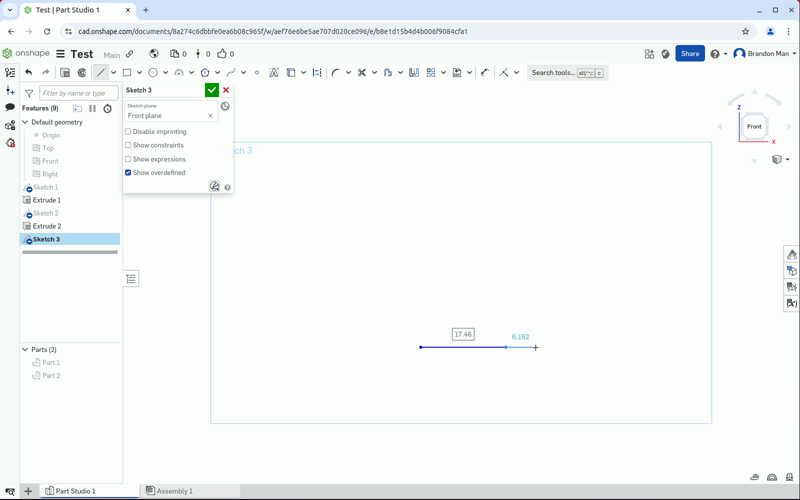
mouse_move(505, 342)
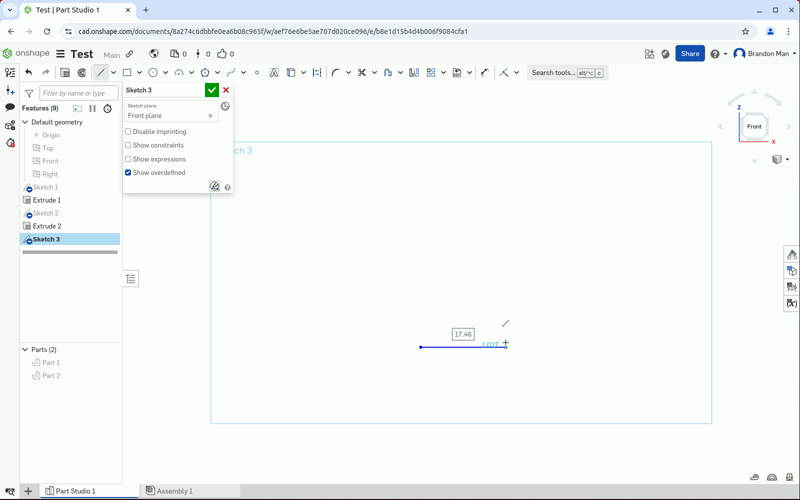
scroll(6)
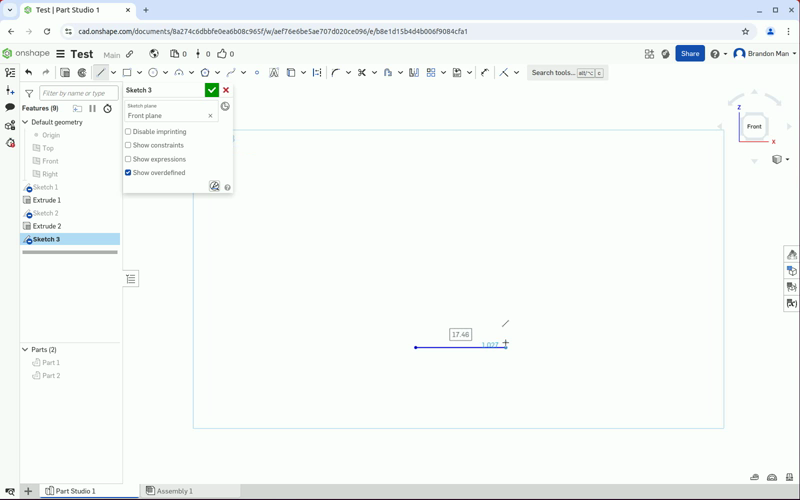
scroll(6)
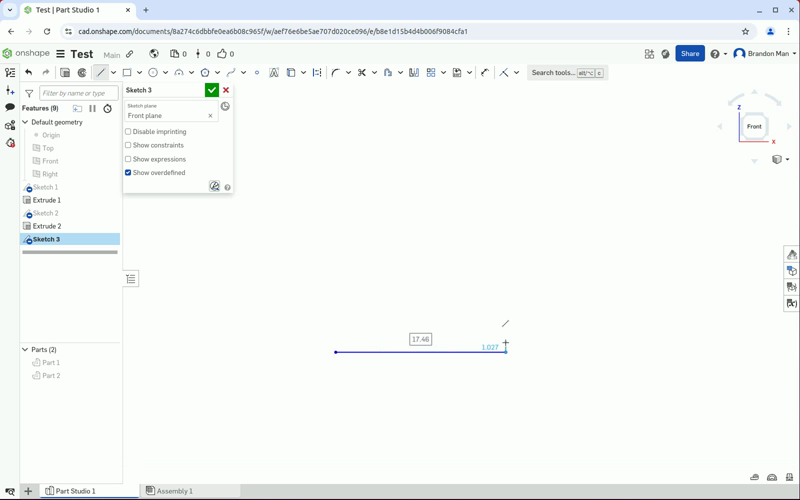
scroll(6)
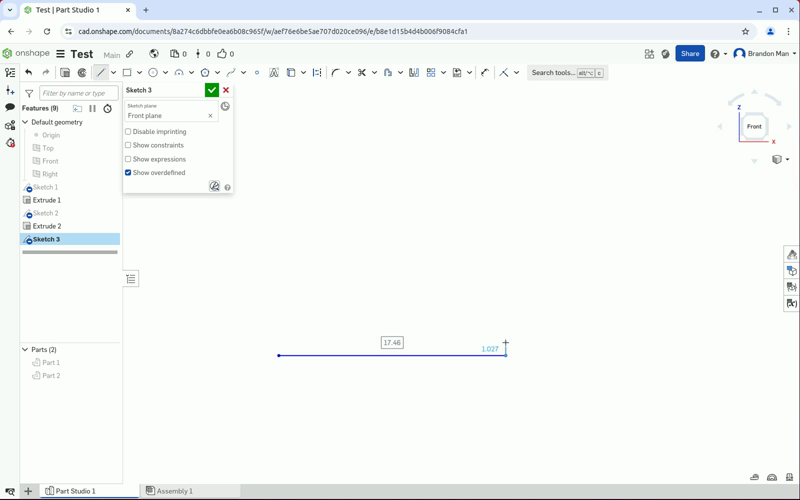
scroll(6)
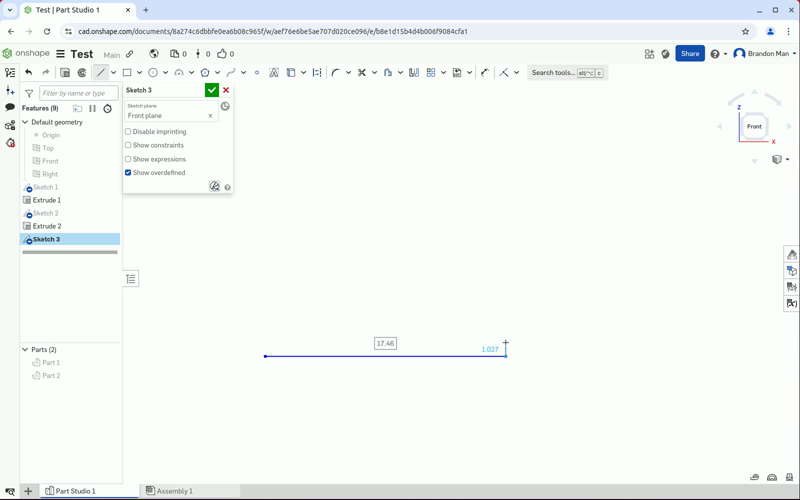
scroll(6)
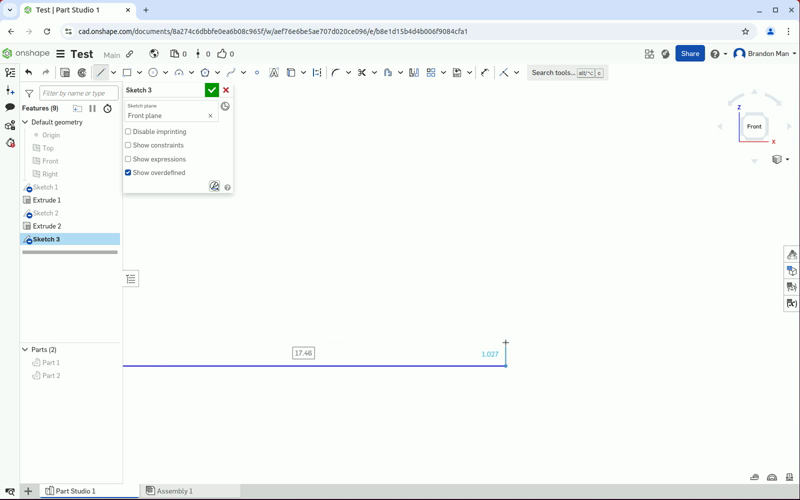
scroll(6)
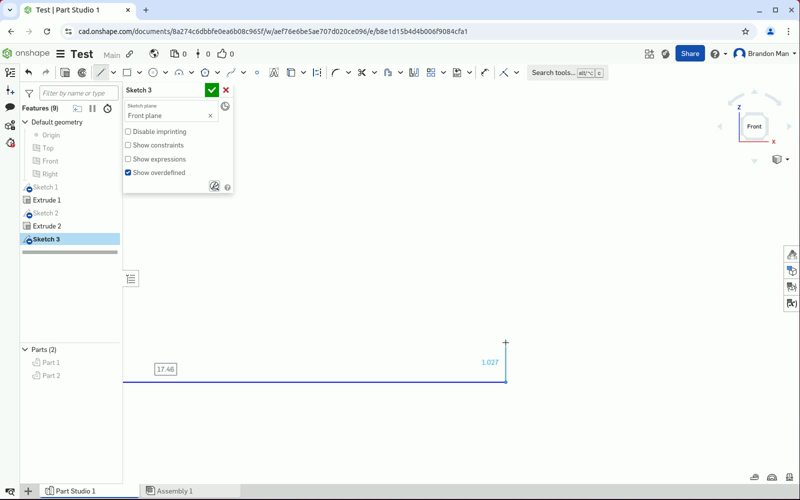
scroll(6)
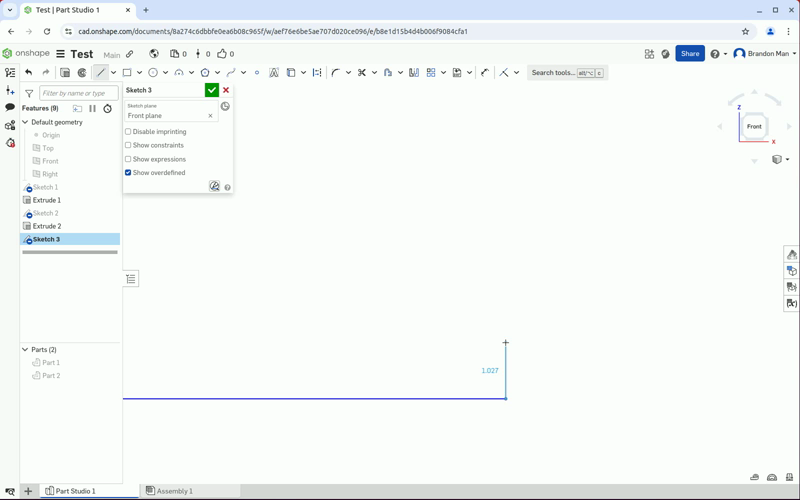
click(505, 342)
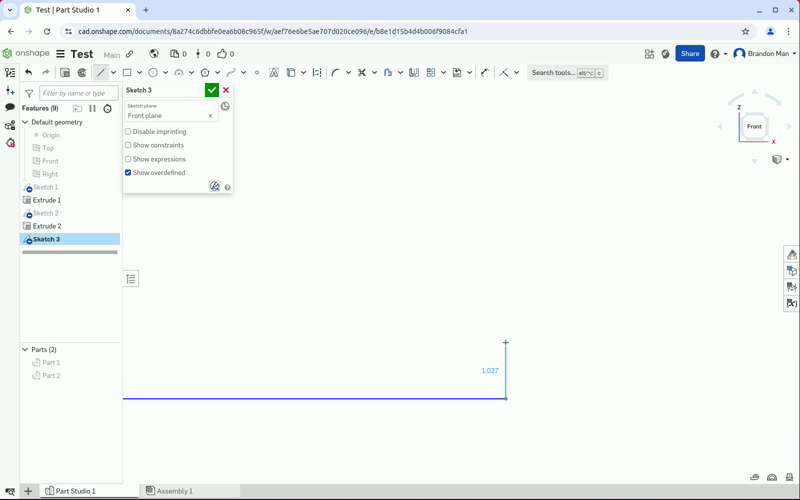
scroll(-6)
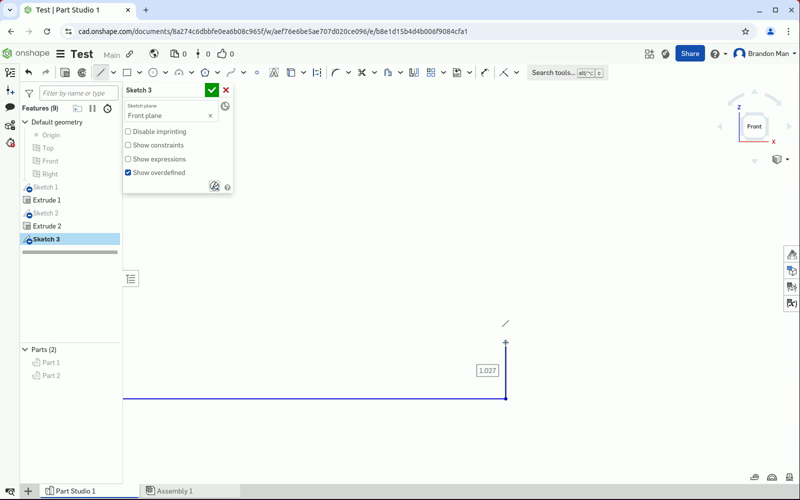
scroll(-6)
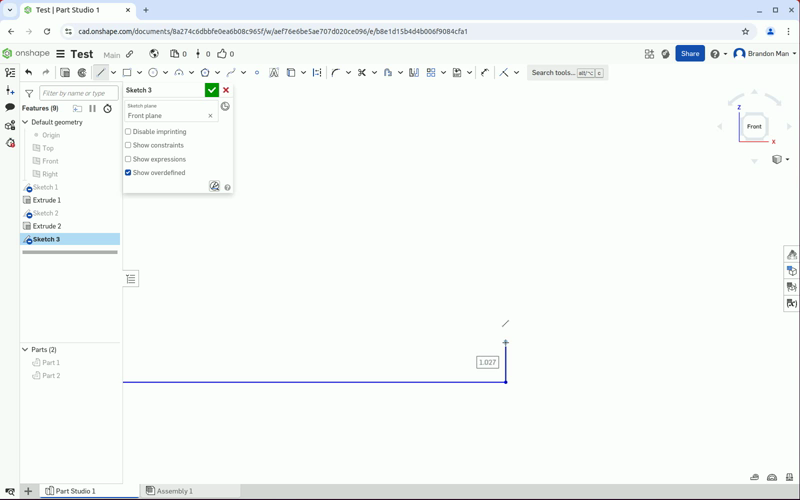
scroll(-6)
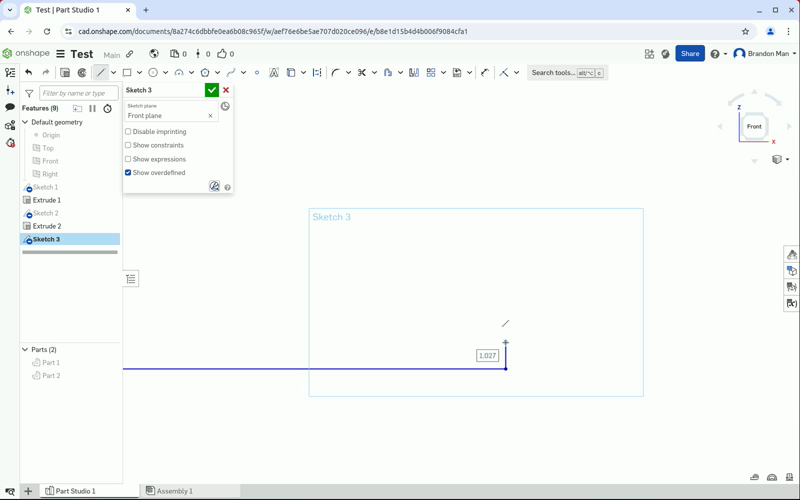
scroll(-6)
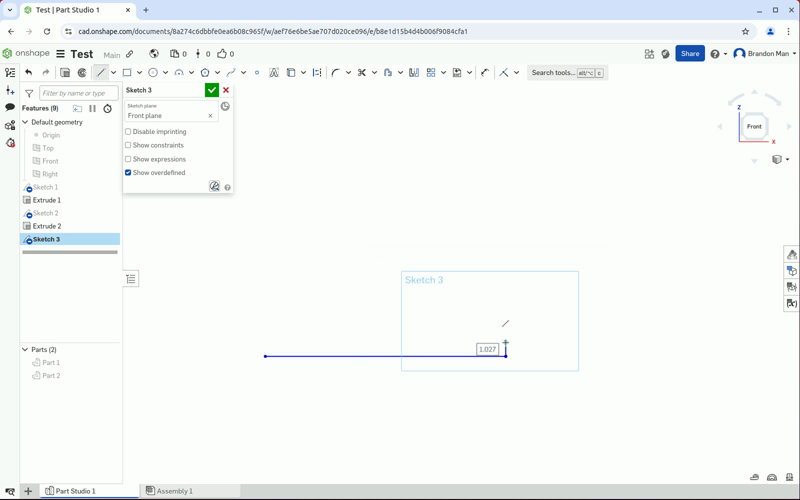
scroll(-6)
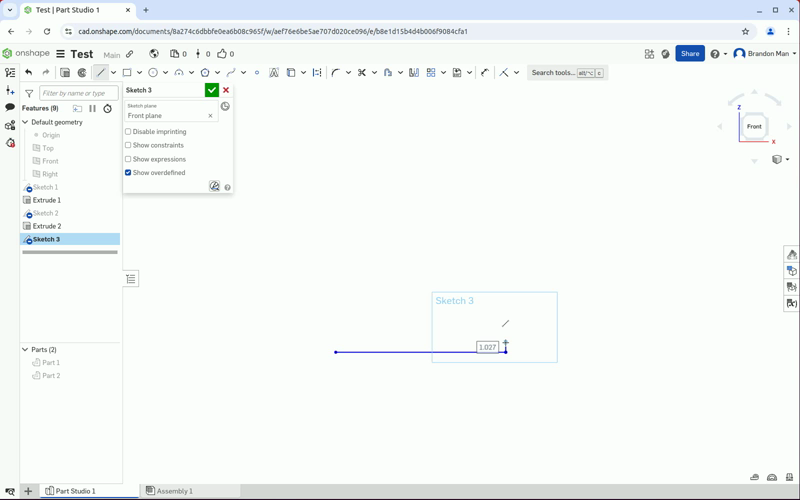
scroll(-6)
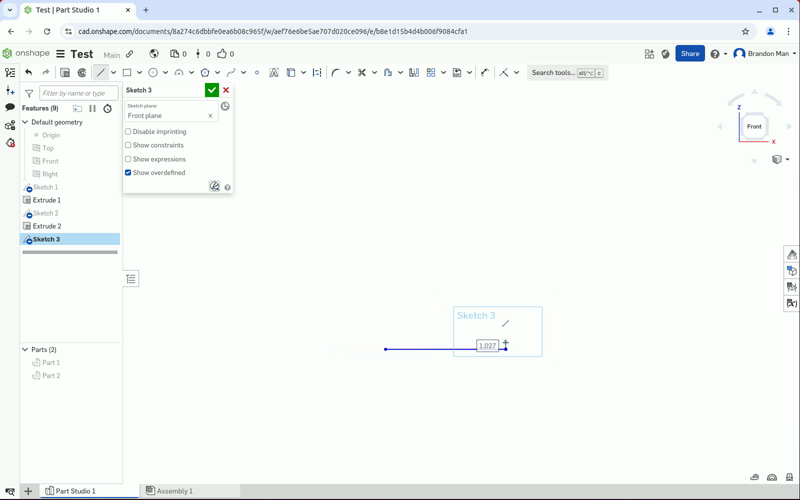
scroll(-6)
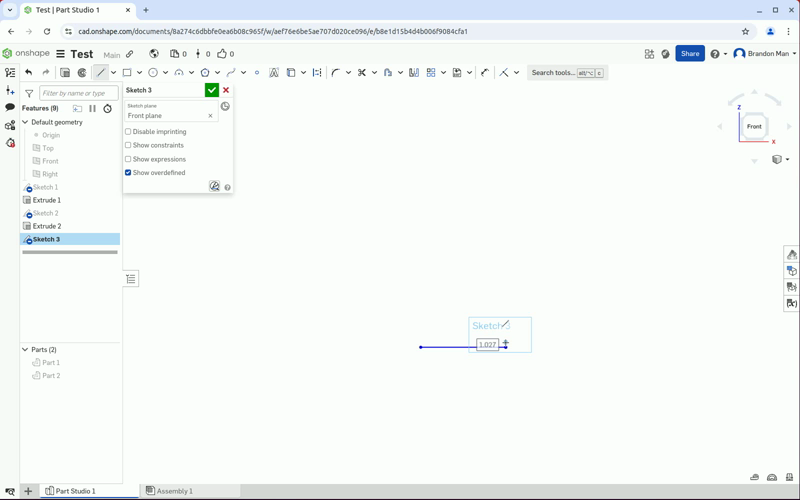
key_up(shift)
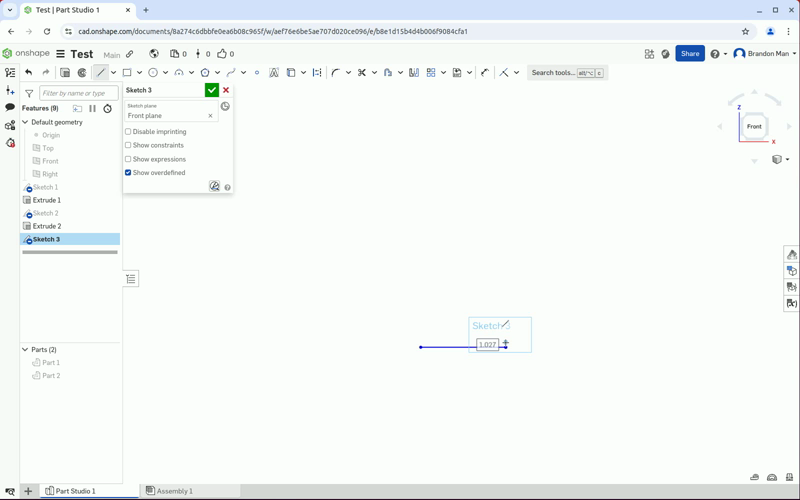
key_down(shift)
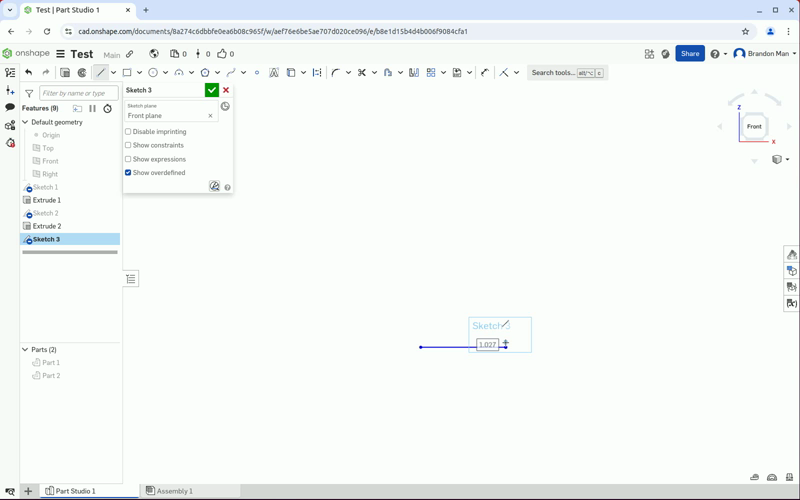
mouse_move(420, 342)
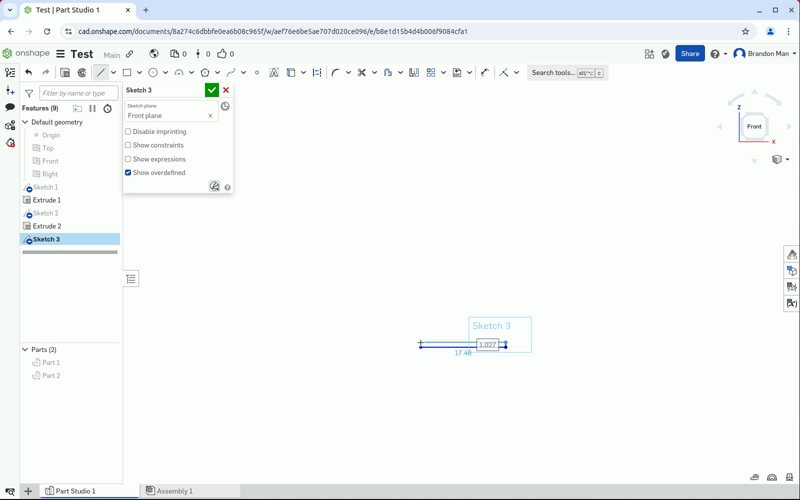
click(420, 342)
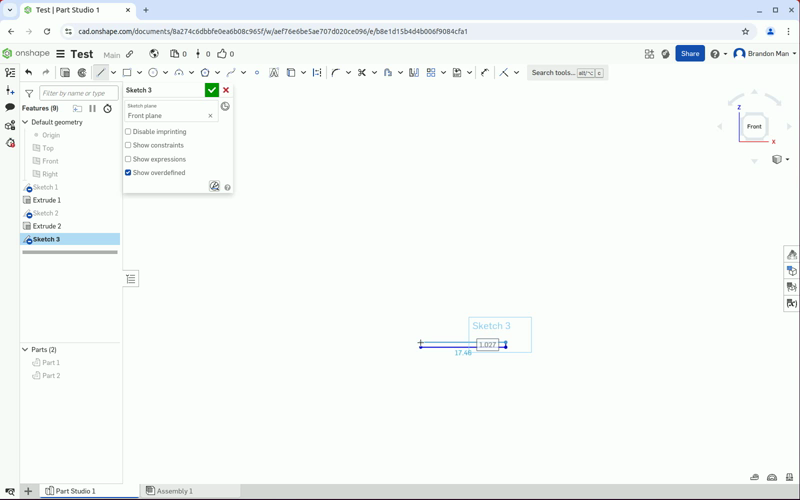
key_up(shift)
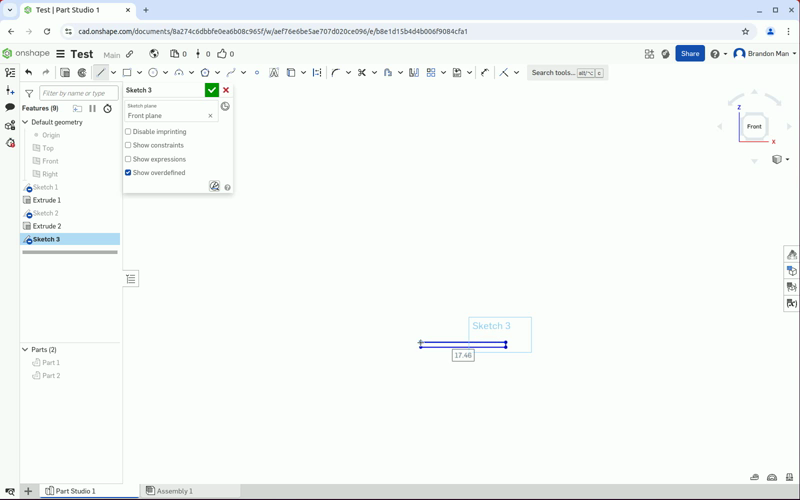
mouse_move(450, 342)
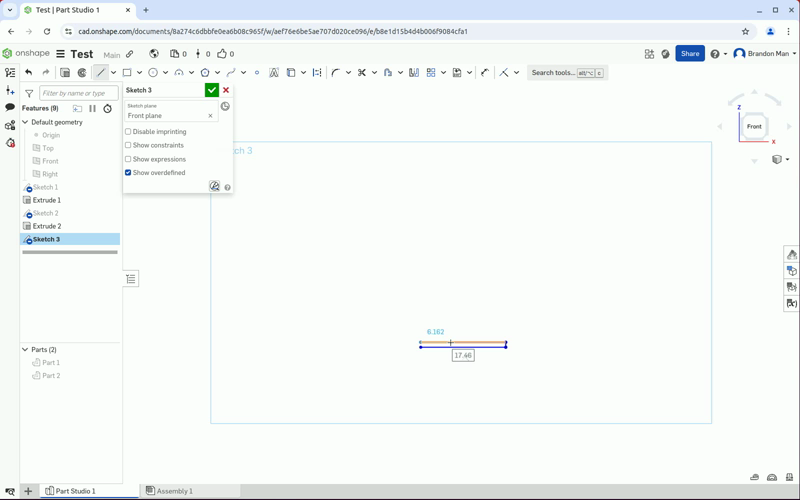
key_down(shift)
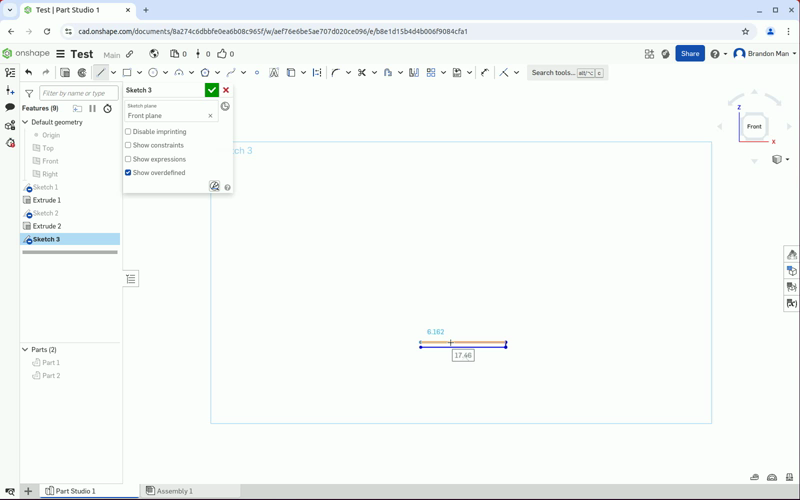
mouse_move(420, 347)
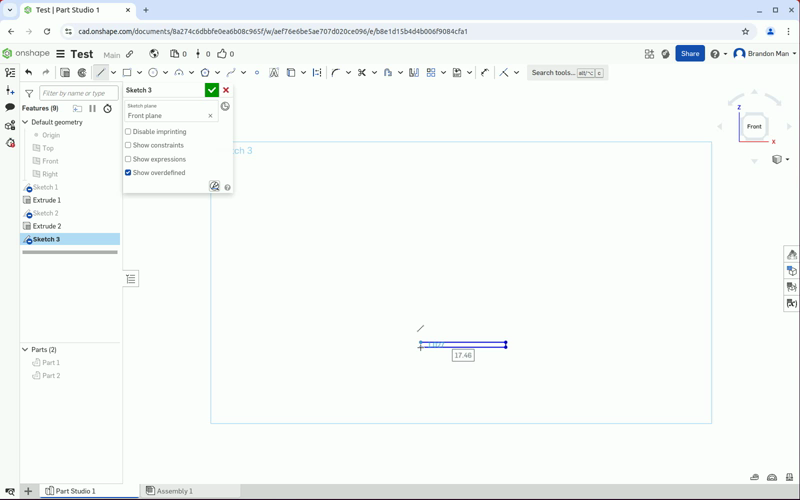
scroll(6)
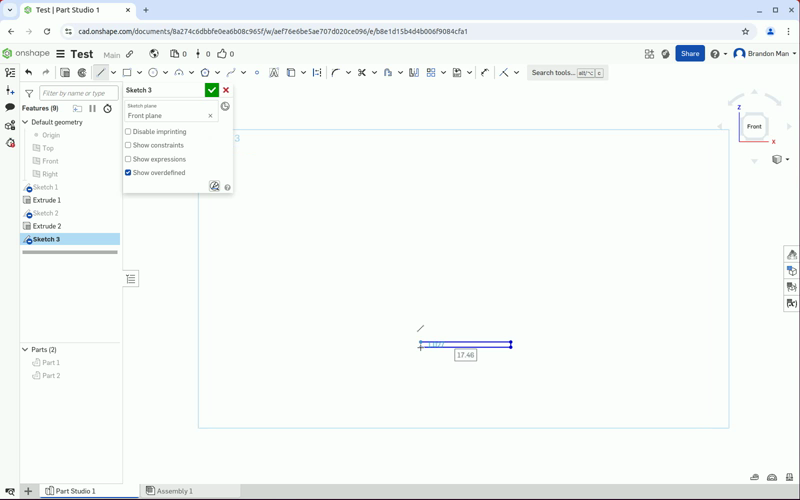
scroll(6)
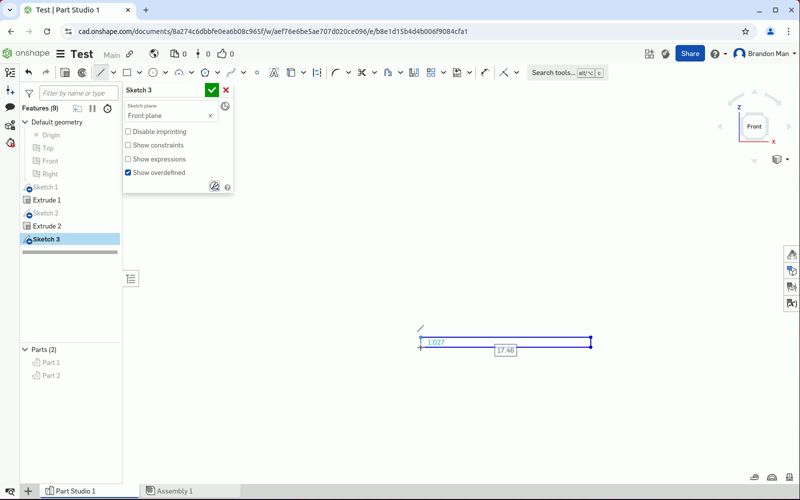
scroll(6)
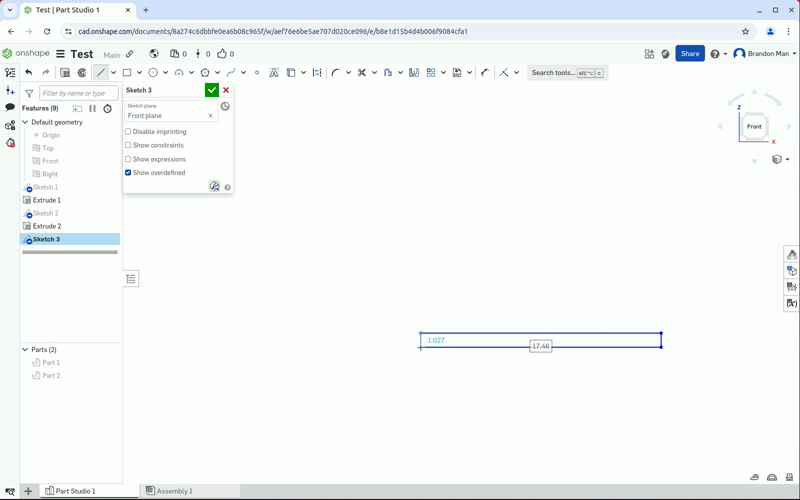
scroll(6)
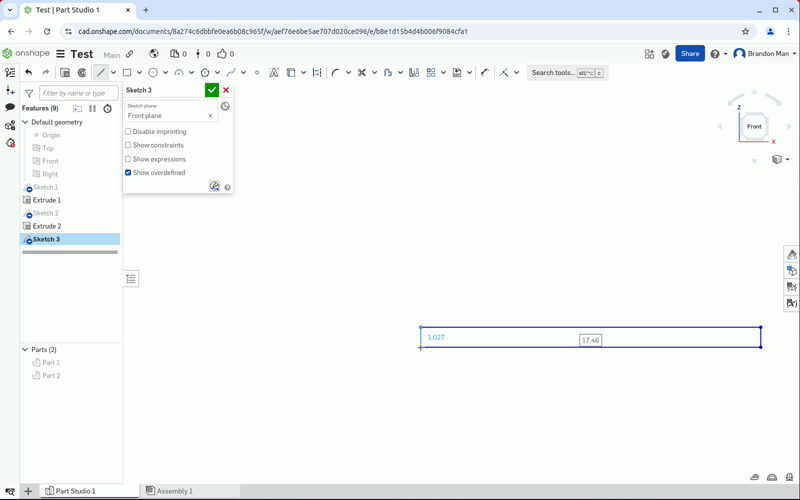
scroll(6)
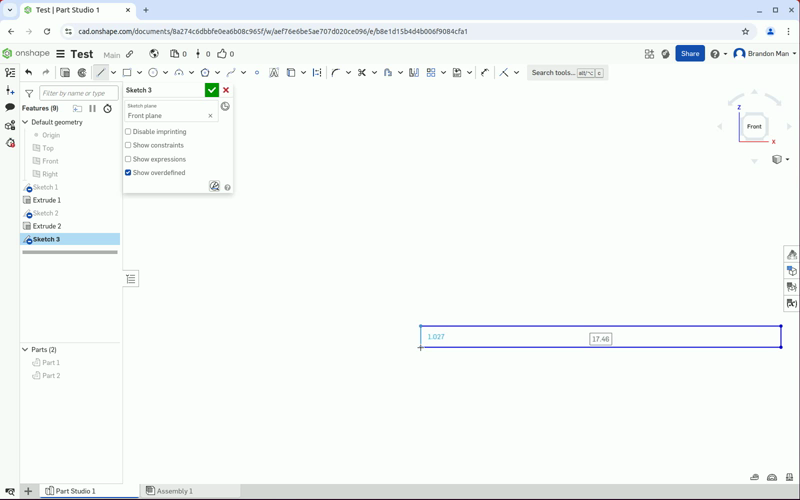
scroll(6)
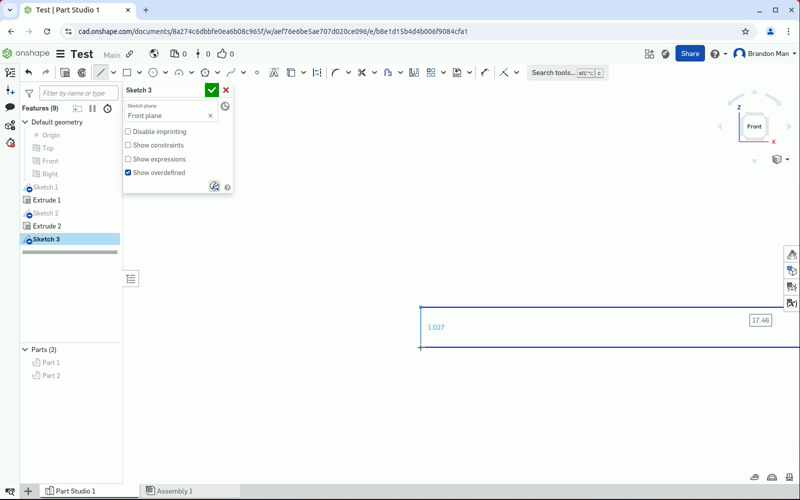
scroll(6)
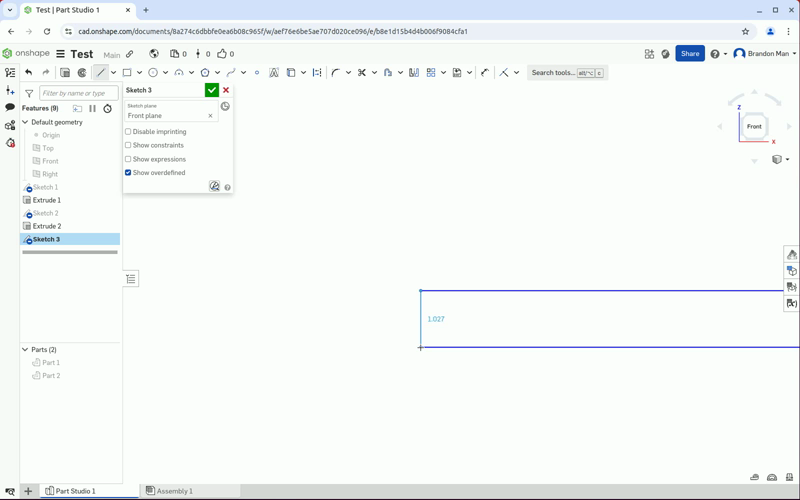
key_up(shift)
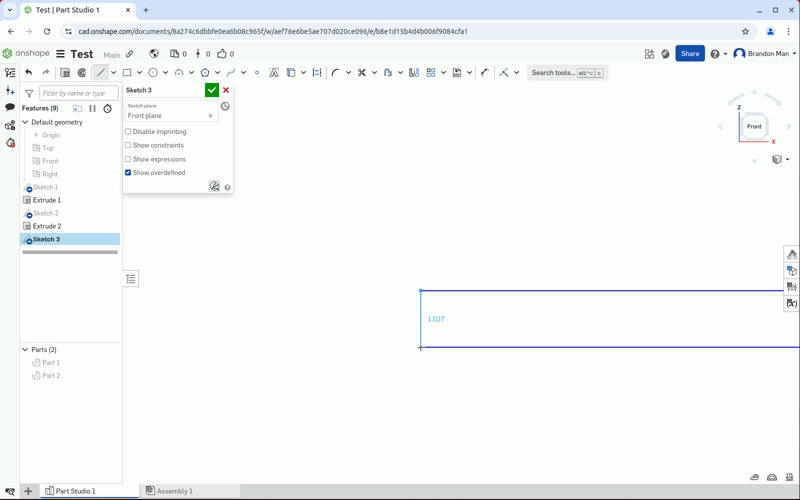
click(420, 347)
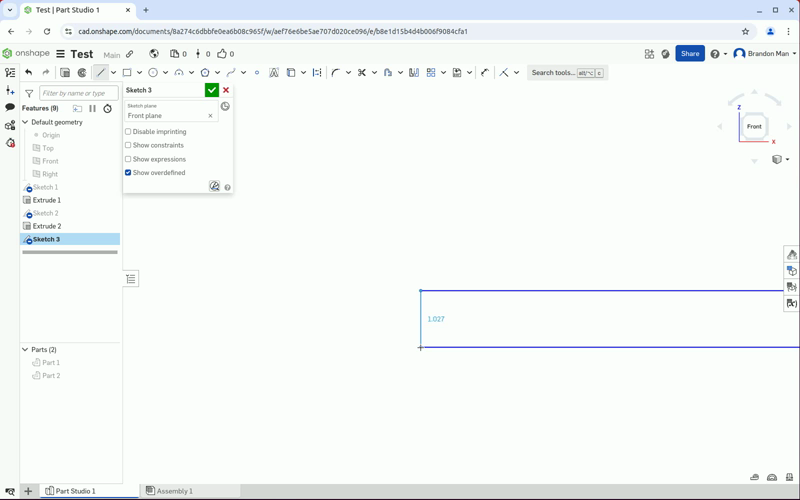
scroll(-6)
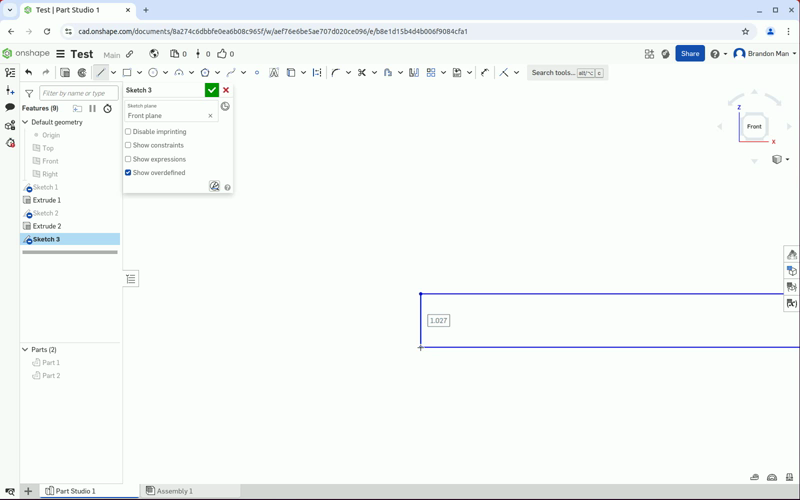
scroll(-6)
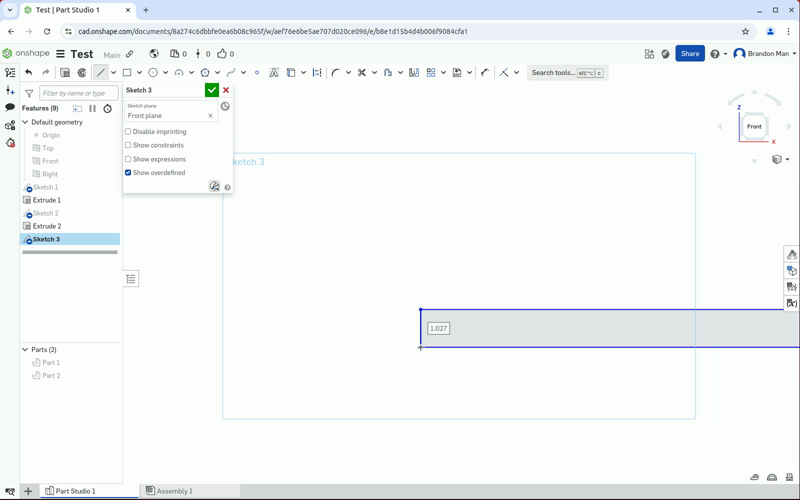
scroll(-6)
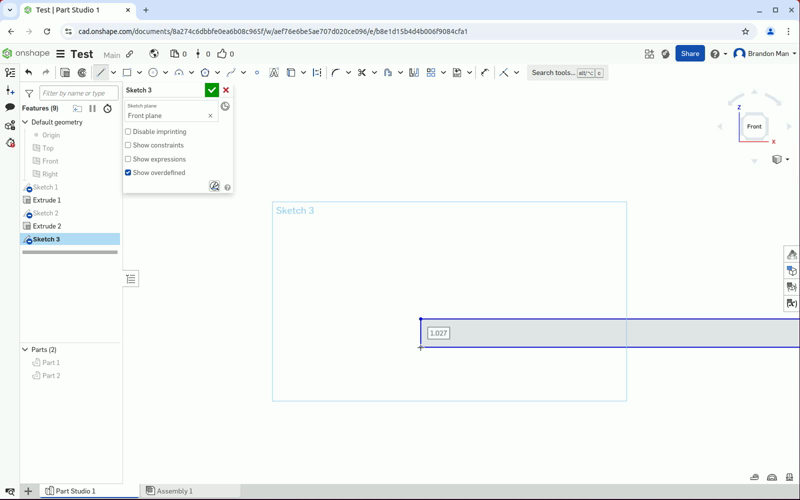
scroll(-6)
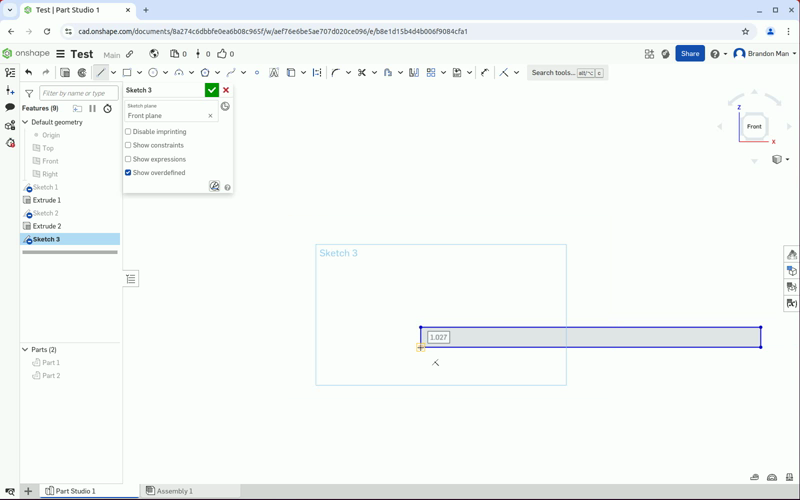
scroll(-6)
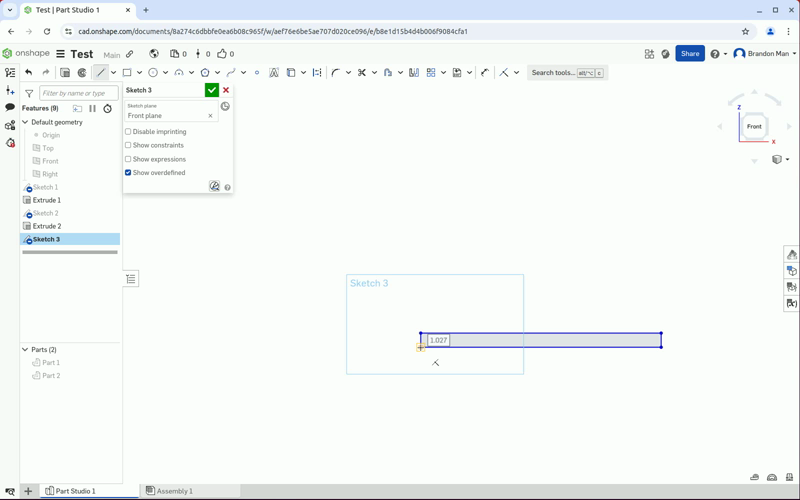
scroll(-6)
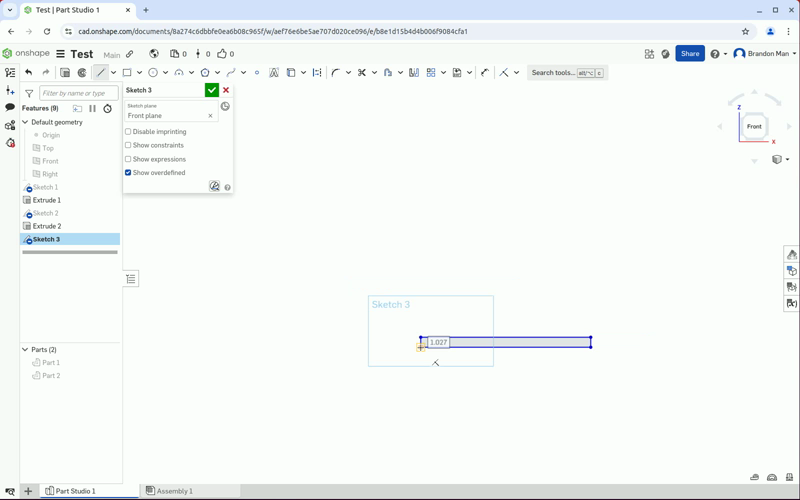
scroll(-6)
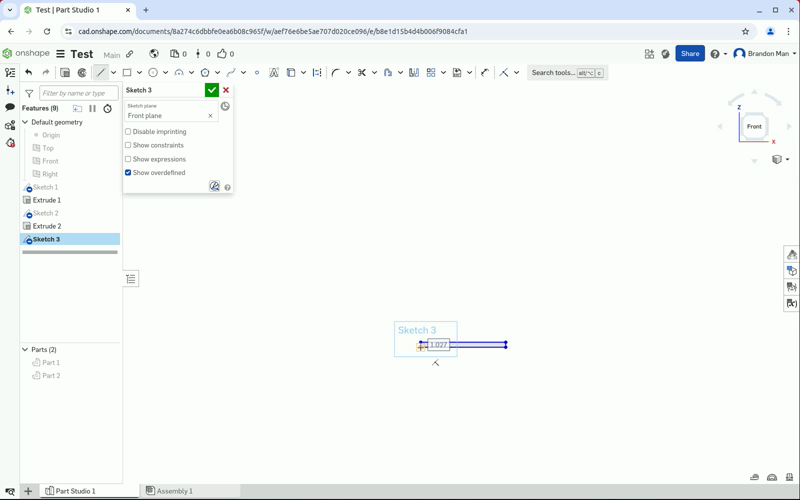
key(esc)
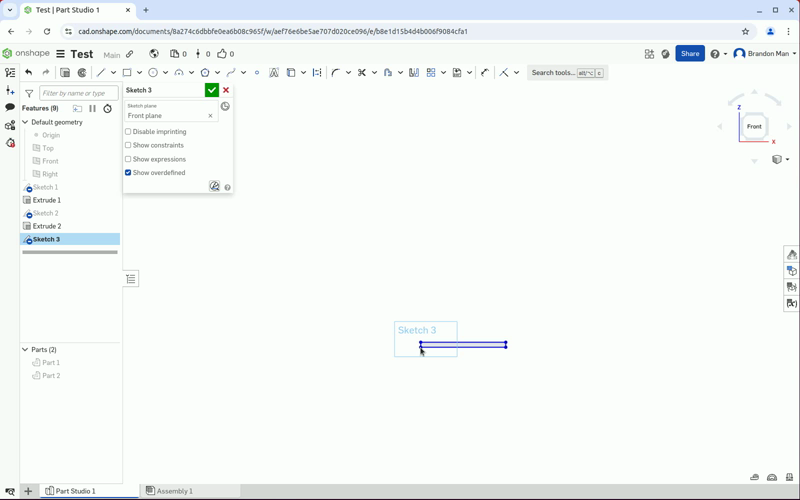
mouse_move(464, 343)
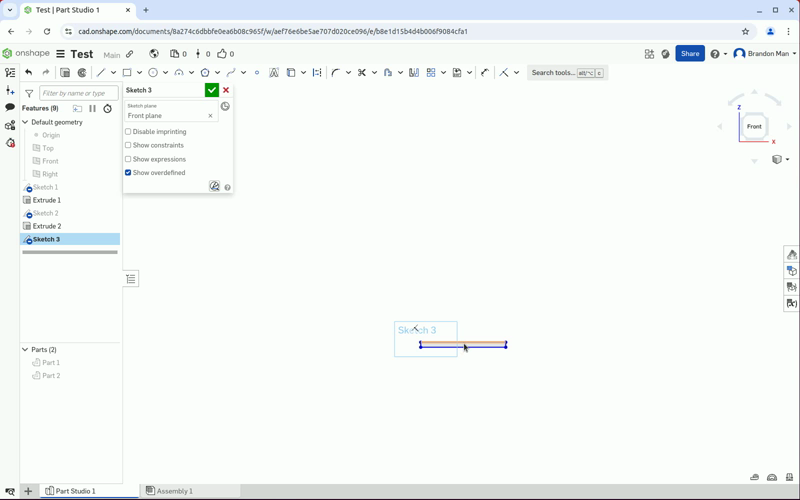
scroll(6)
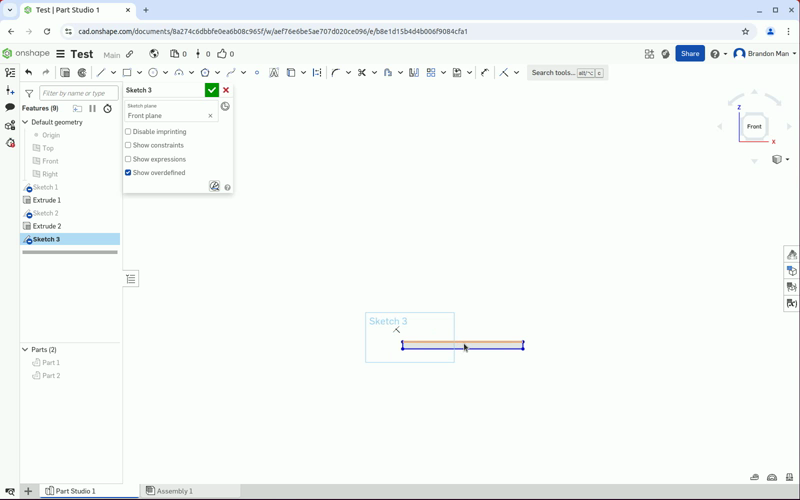
scroll(6)
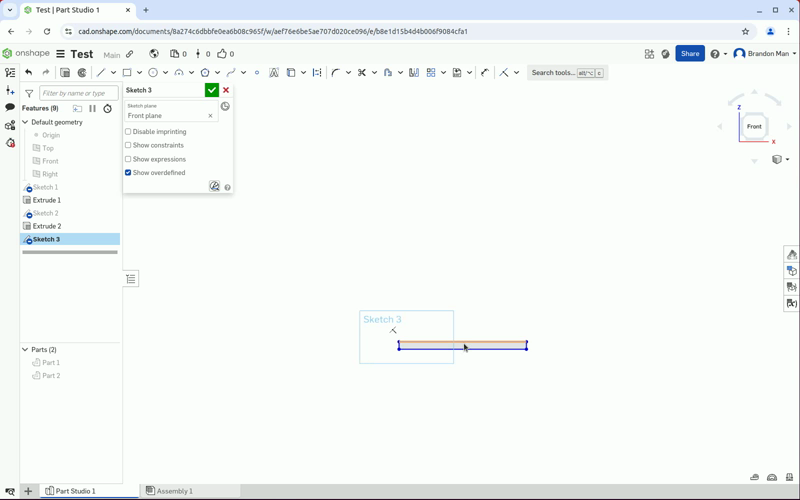
scroll(6)
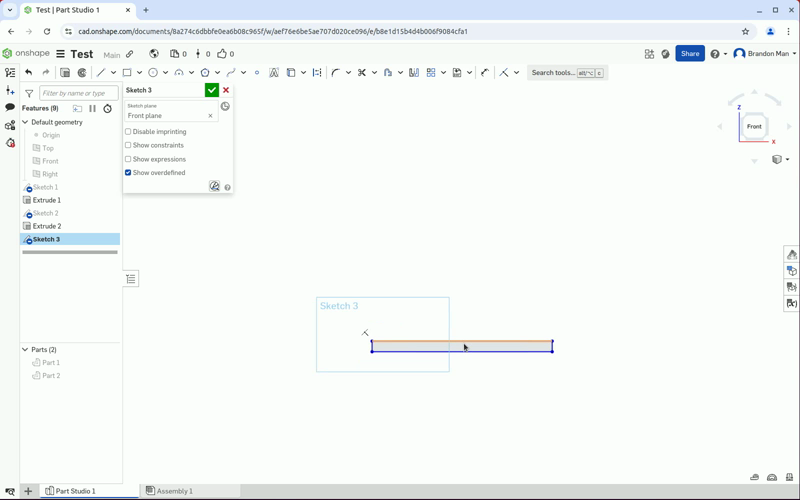
scroll(6)
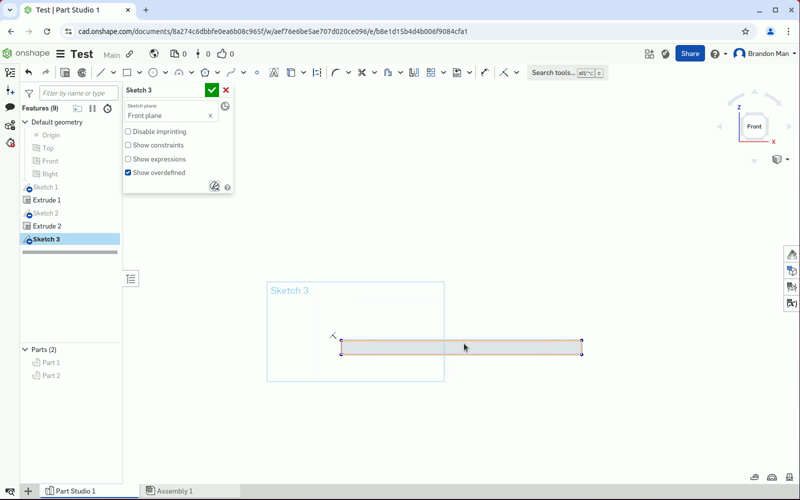
scroll(6)
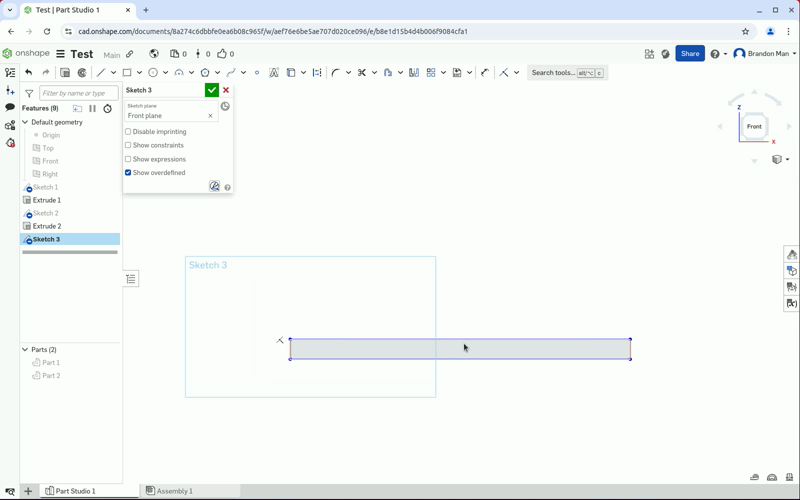
scroll(6)
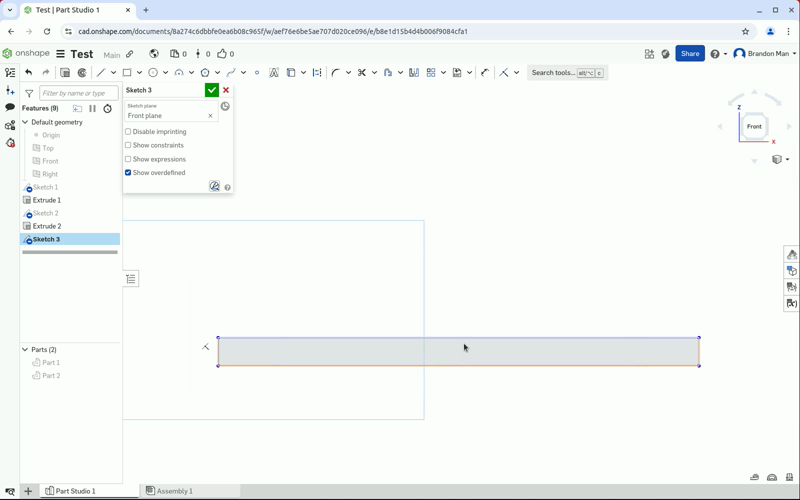
scroll(6)
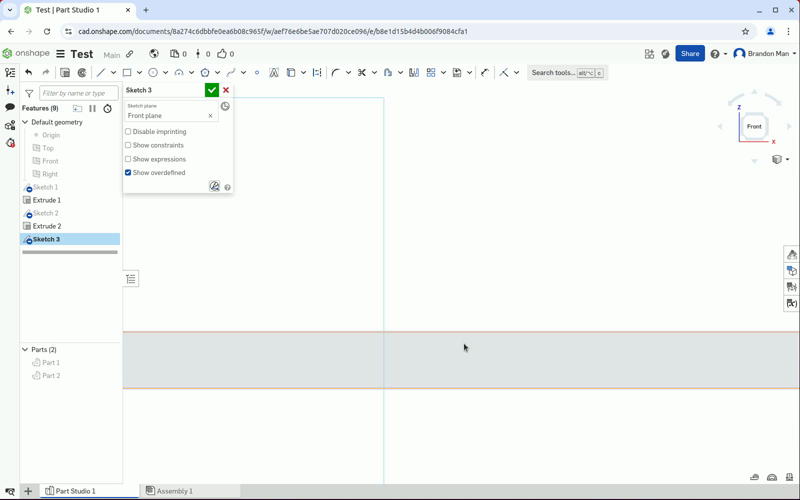
click(464, 343)
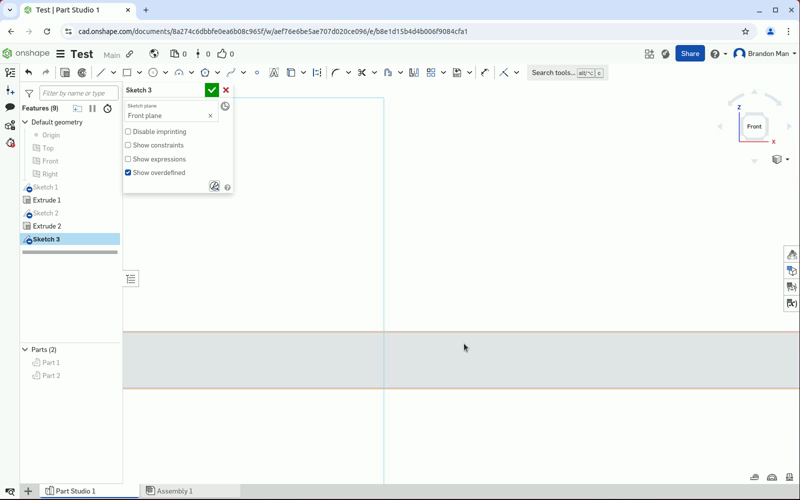
scroll(-6)
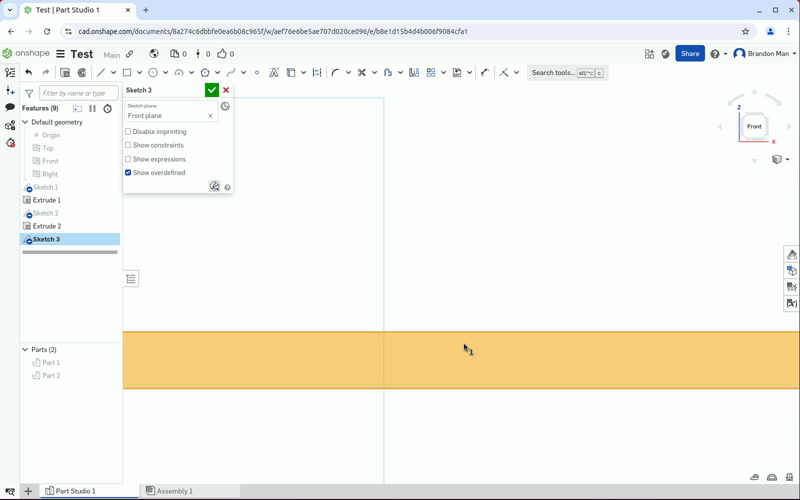
scroll(-6)
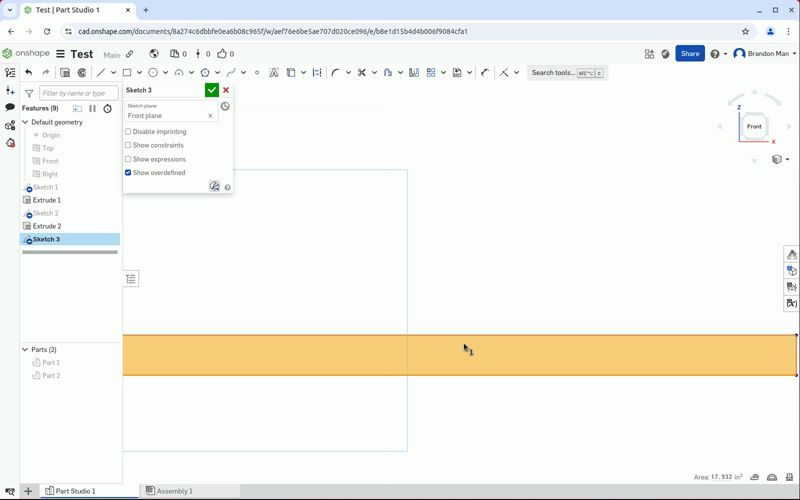
scroll(-6)
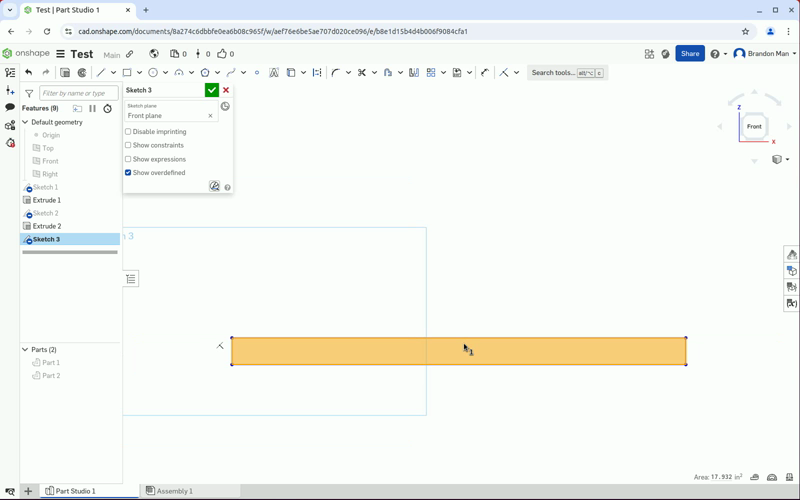
scroll(-6)
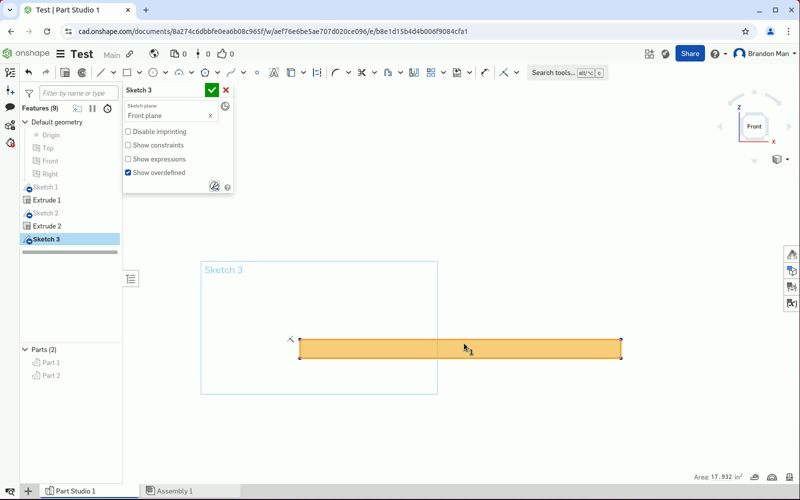
scroll(-6)
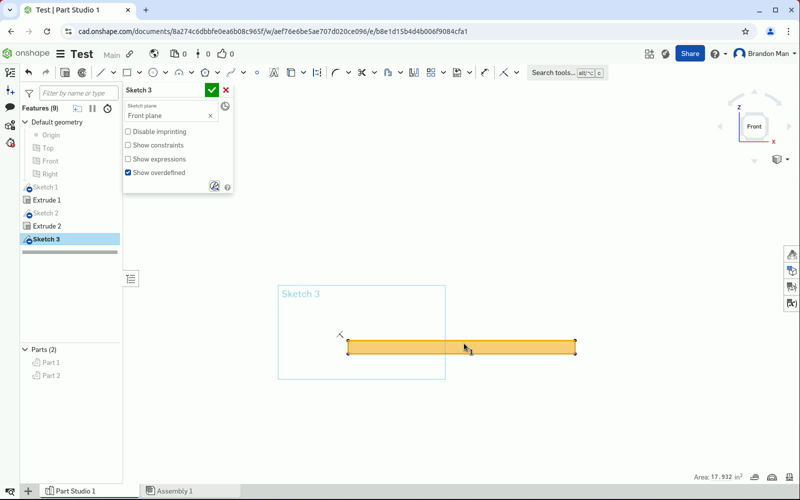
scroll(-6)
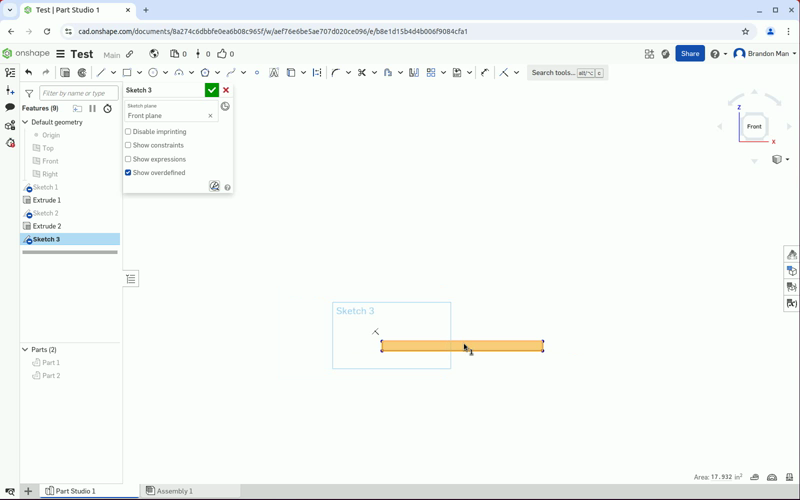
scroll(-6)
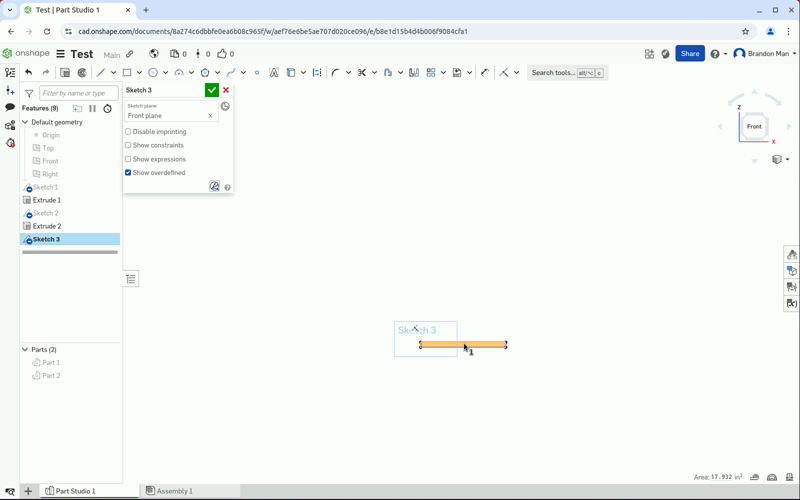
mouse_move(73, 352)
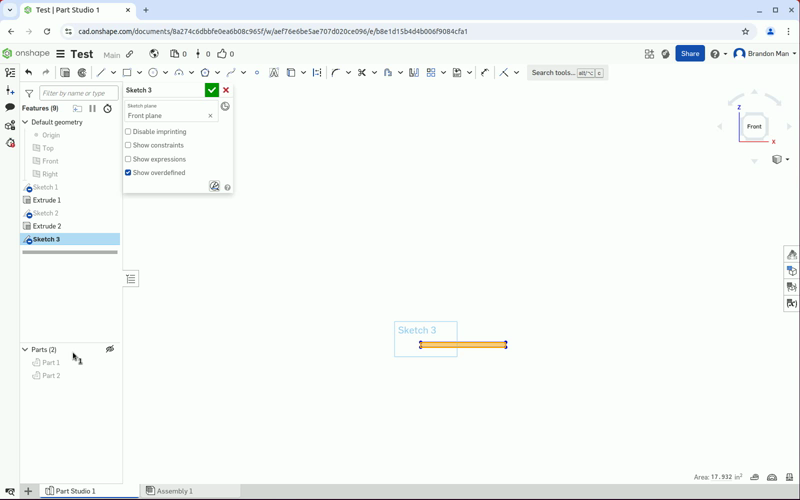
key(shift+y)
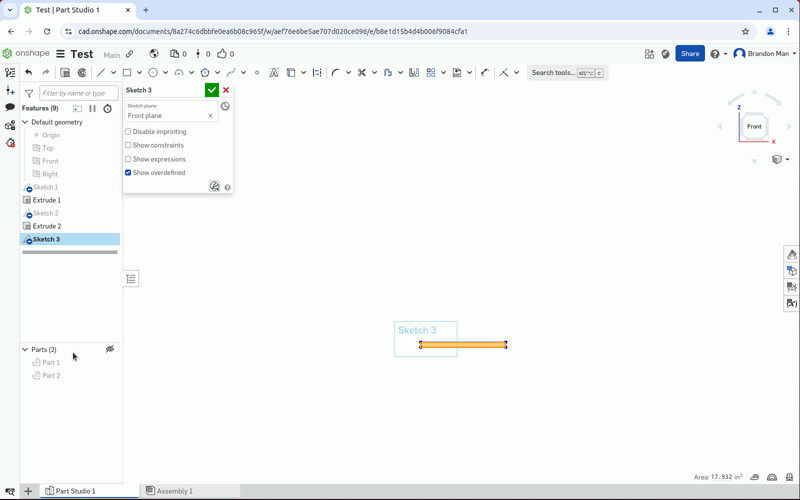
key(shift+e)
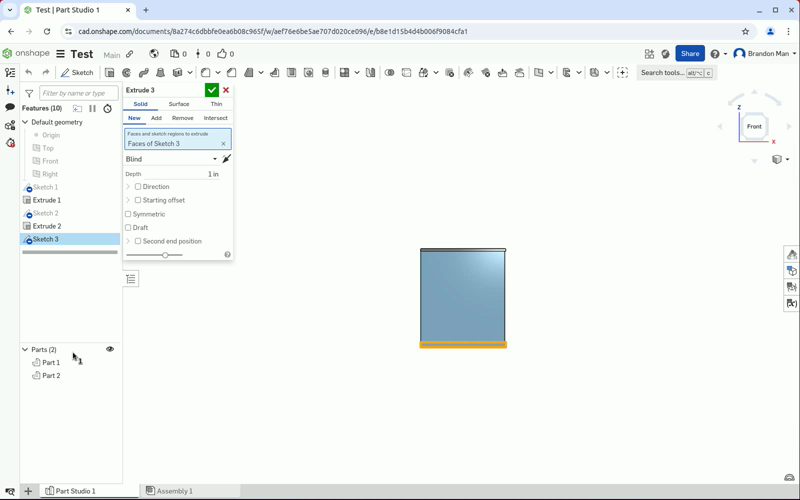
mouse_move(143, 106)
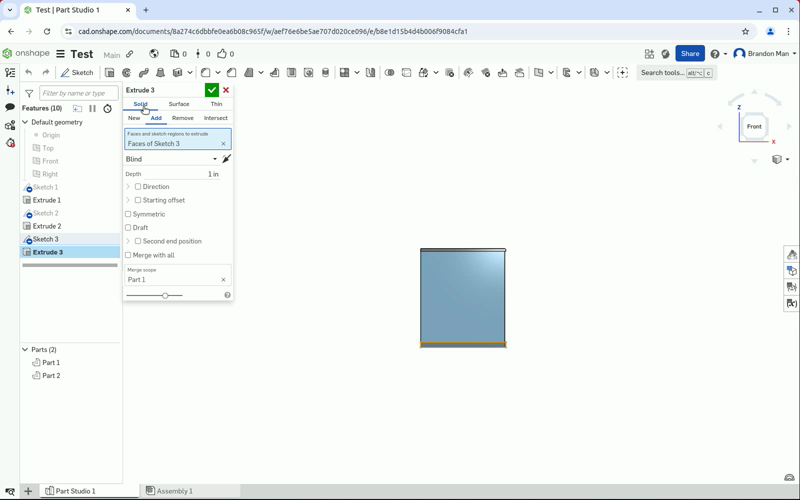
click(143, 106)
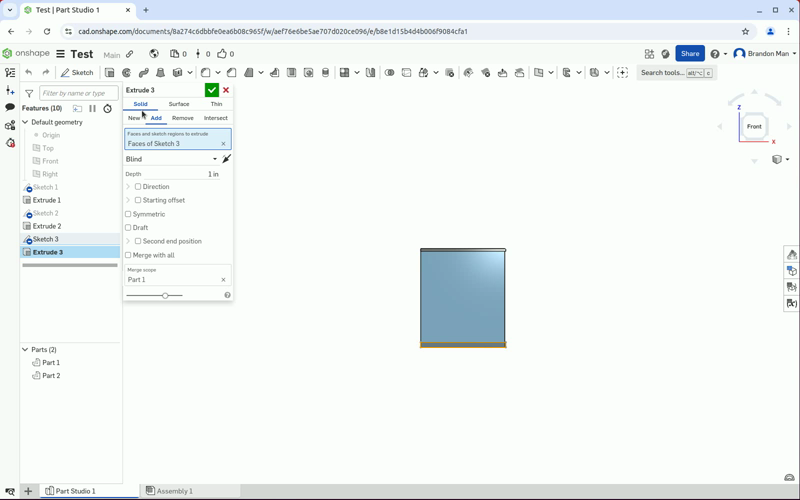
mouse_move(137, 120)
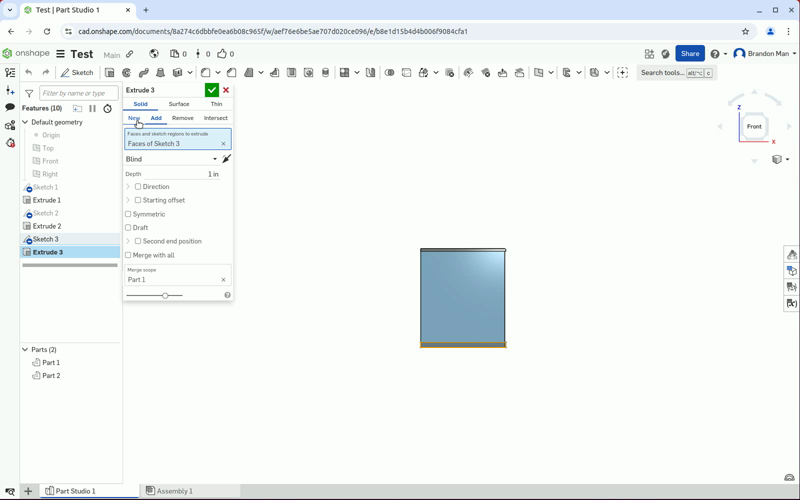
click(137, 120)
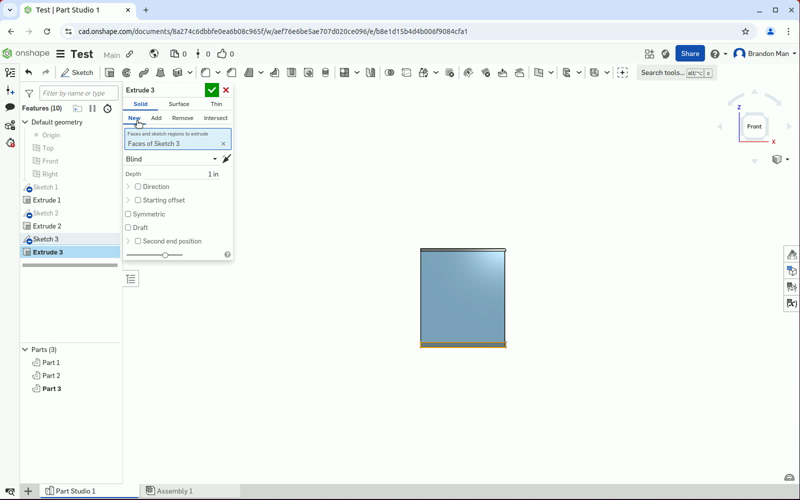
key(tab, 4)
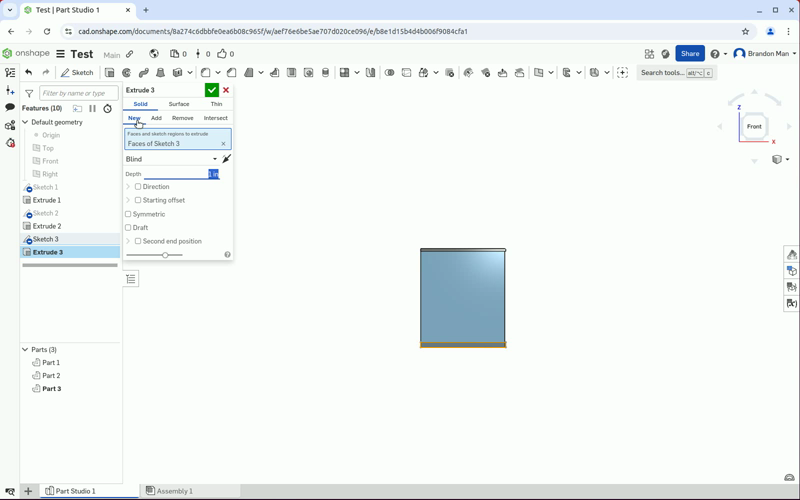
text(23.108)
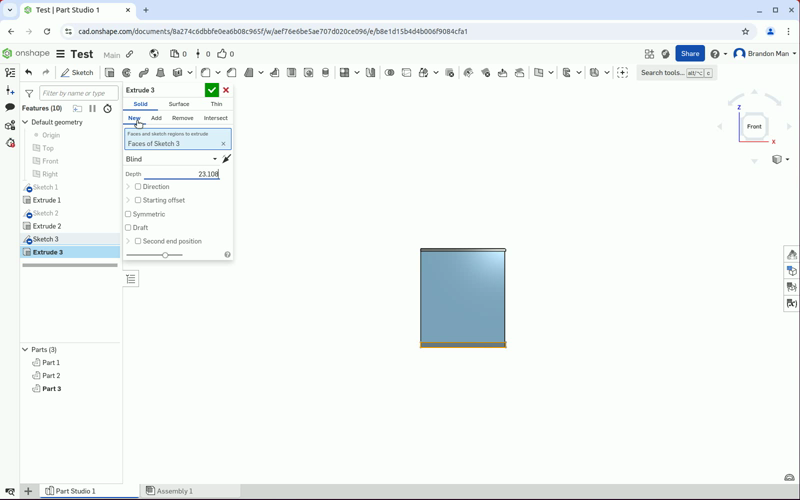
key(enter)
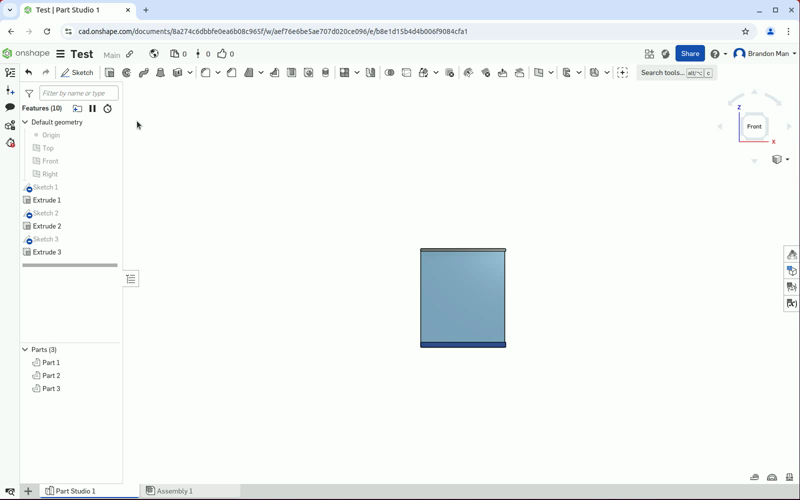
key(shift+h)
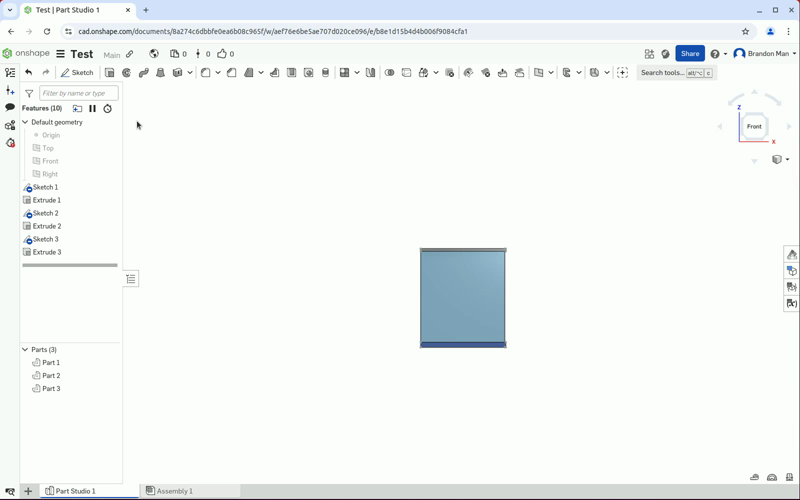
key(shift+h)
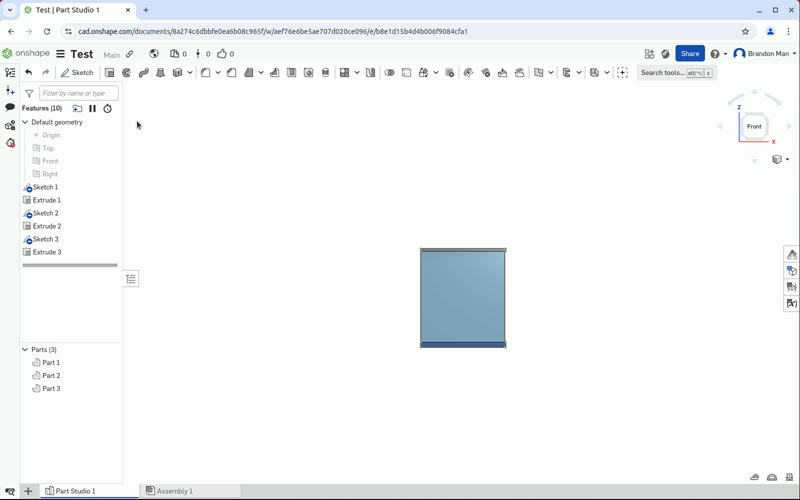
key(shift+7)
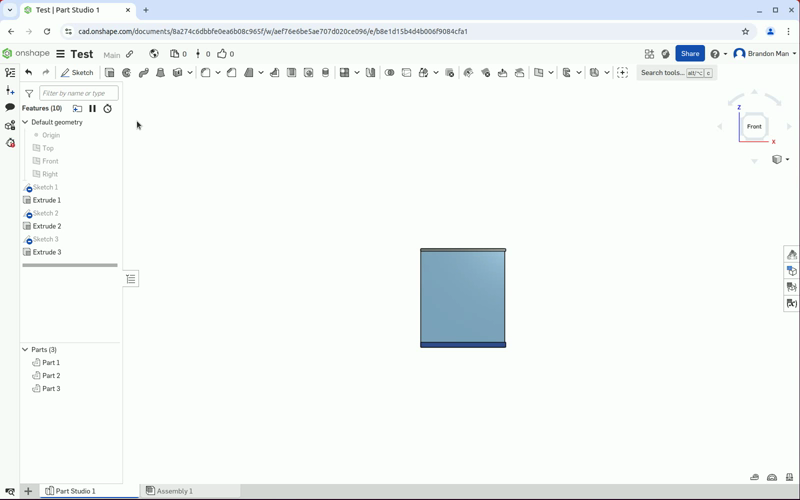
key(left, 2)
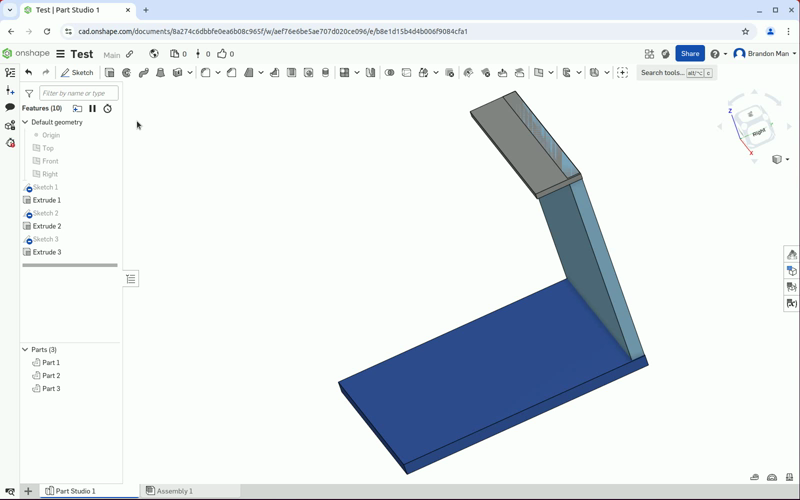
key(down, 2)
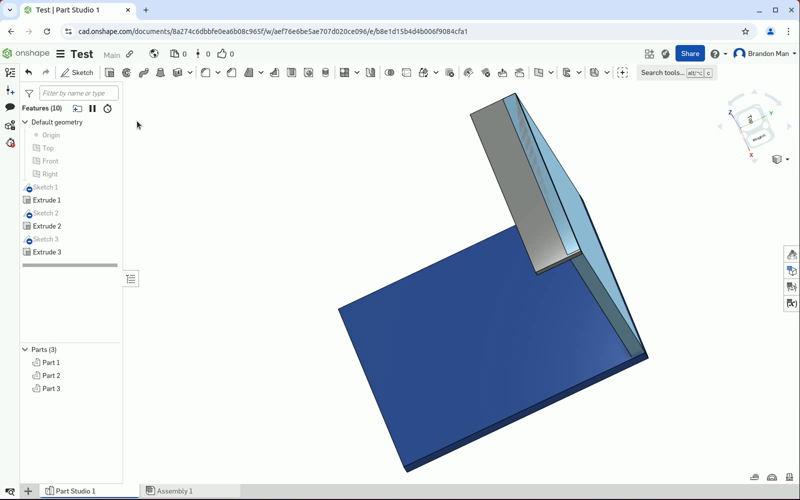
key(up, 2)
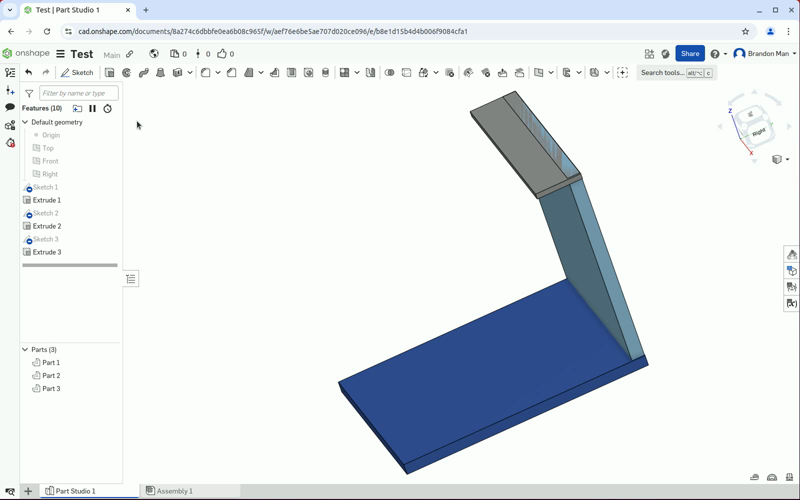
key(right, 2)
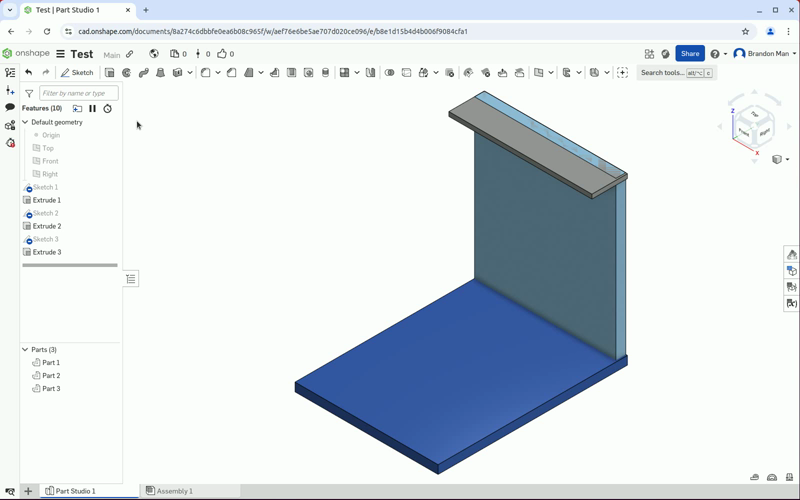
mouse_move(73, 189)
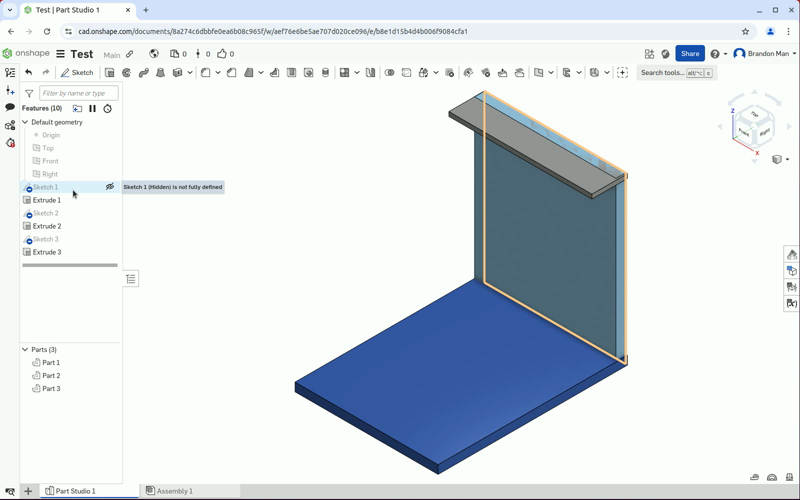
click(73, 189)